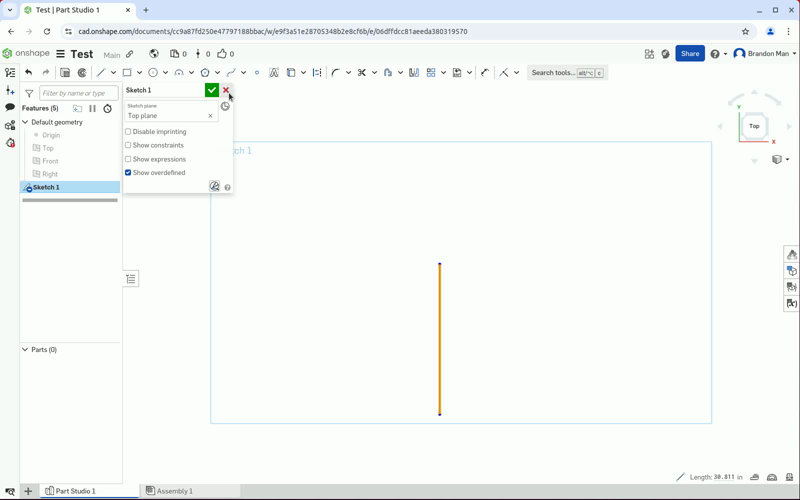
key(shift+h)
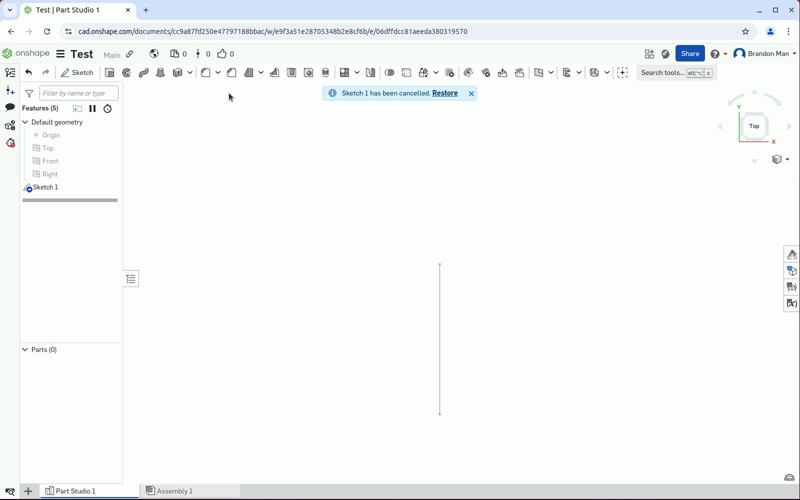
mouse_move(73, 352)
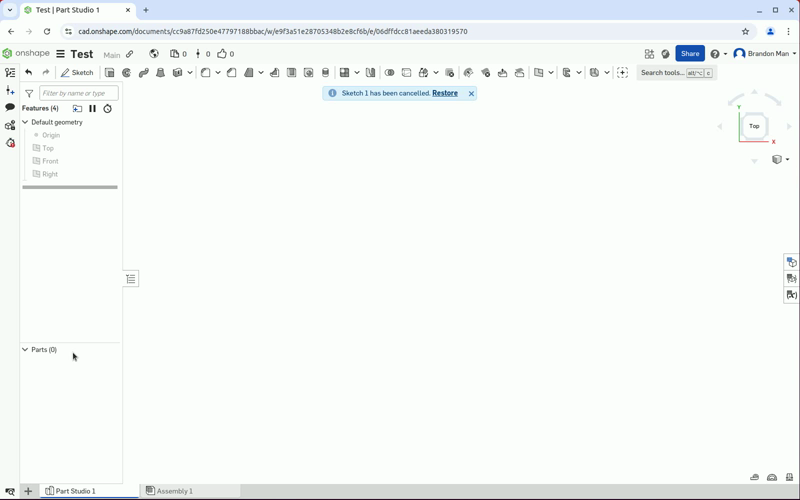
key(y)
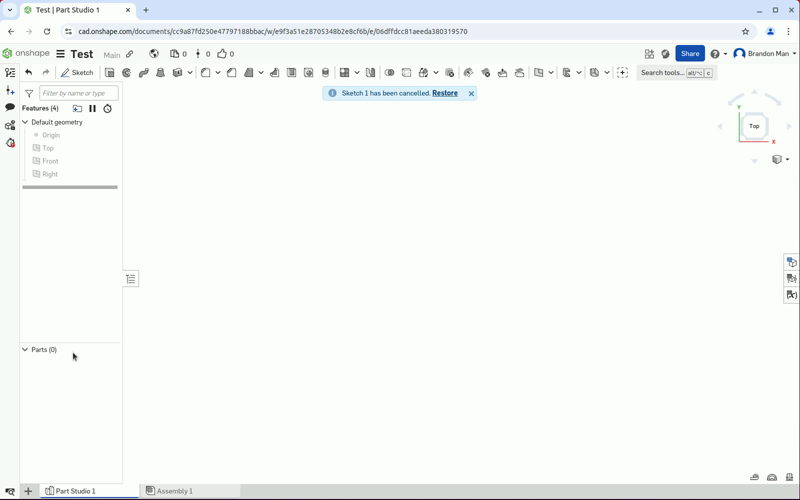
key(shift+p)
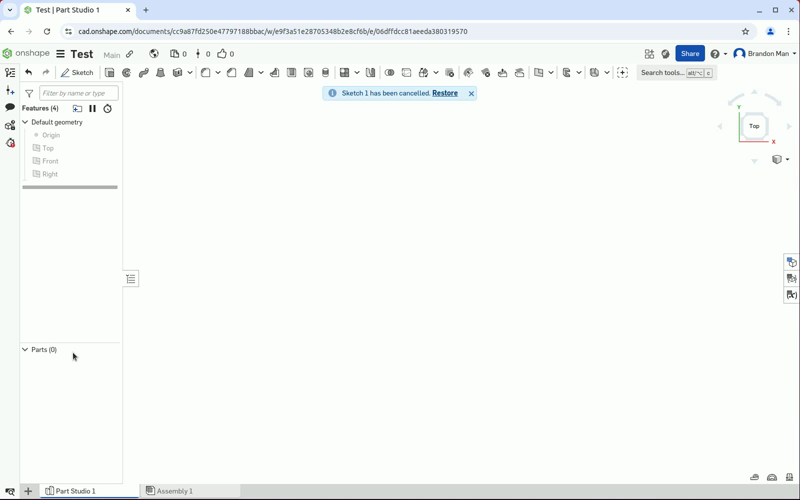
key(space)
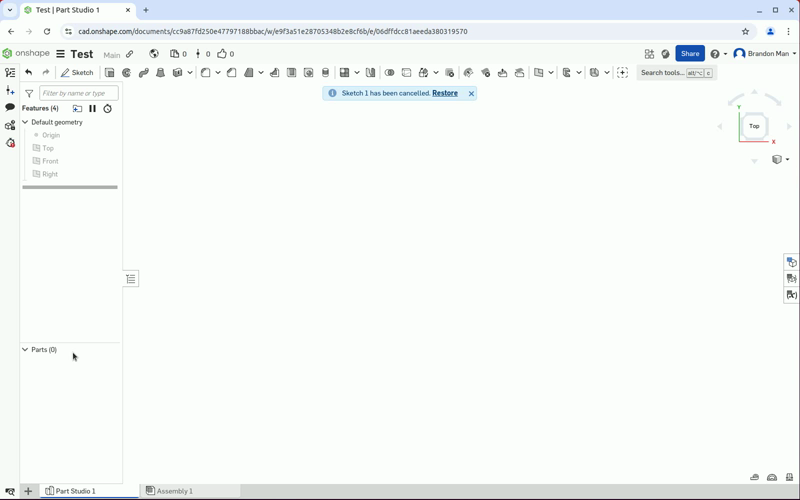
key_down(shift)
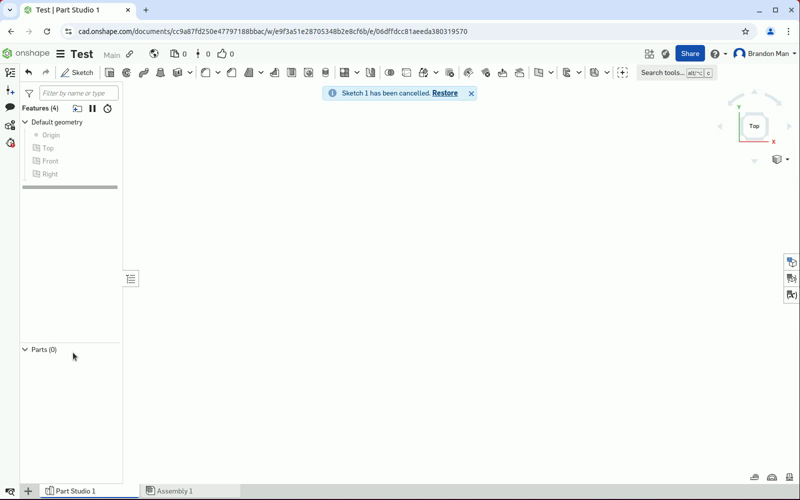
key(up)
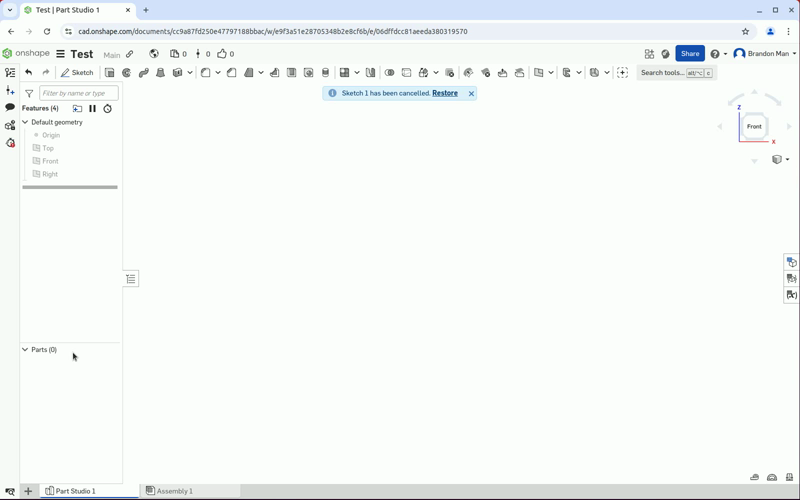
key_up(shift)
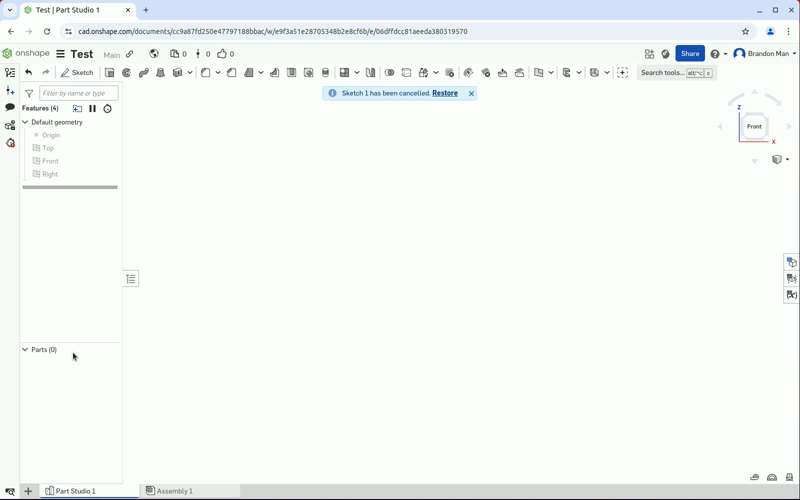
mouse_move(73, 352)
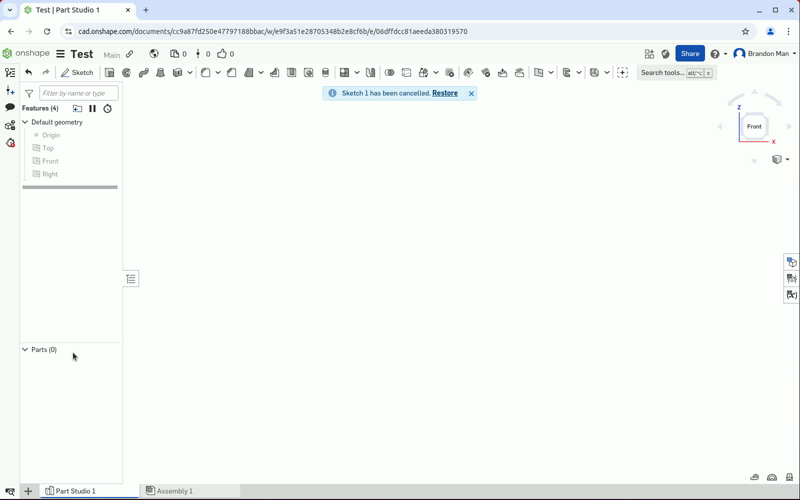
key(shift+y)
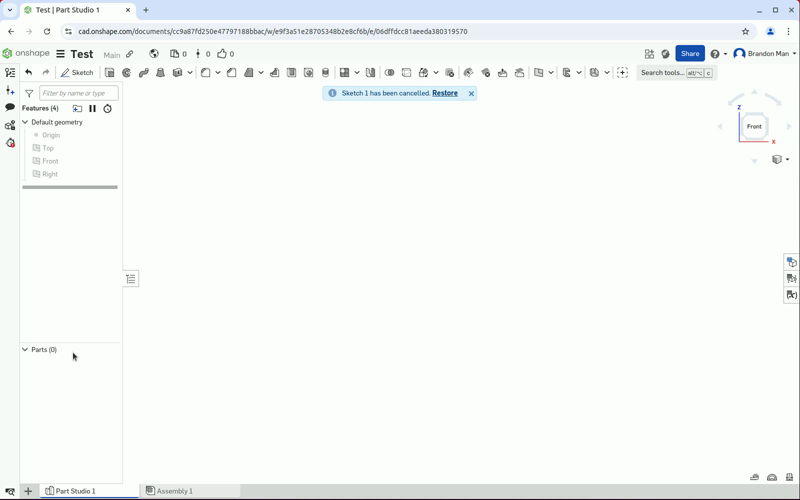
key(shift+s)
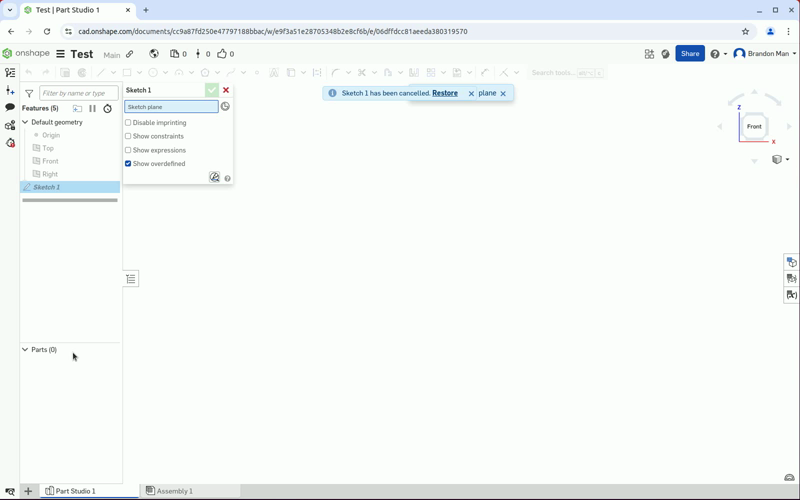
mouse_move(73, 163)
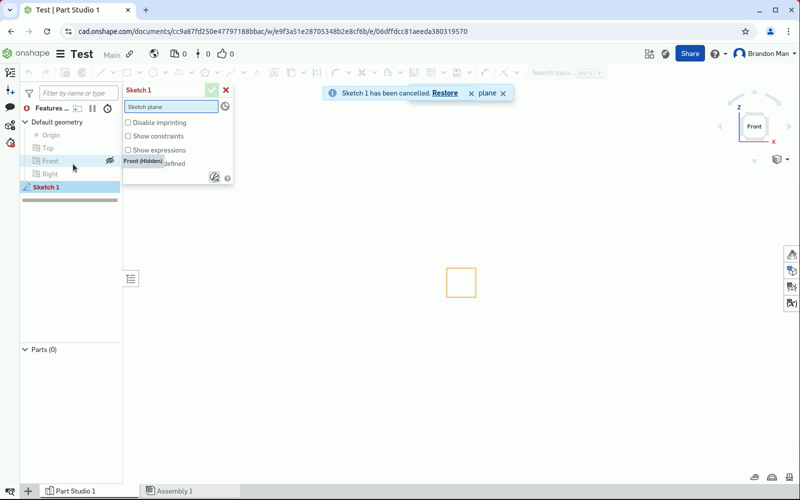
click(73, 163)
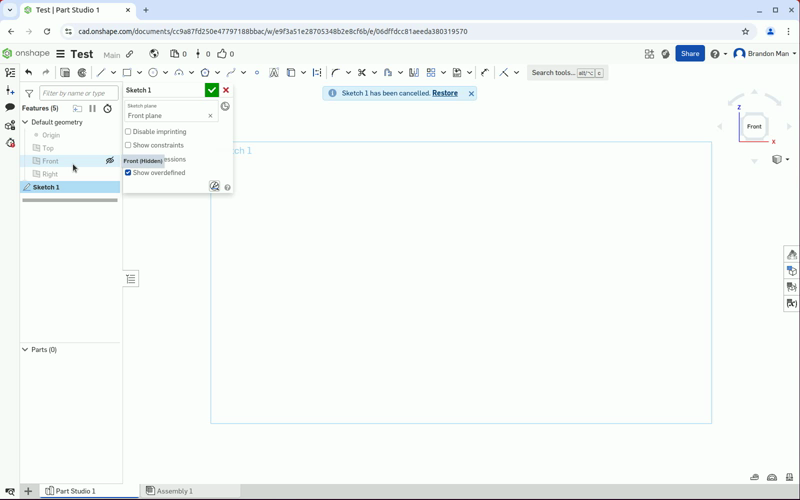
mouse_move(73, 352)
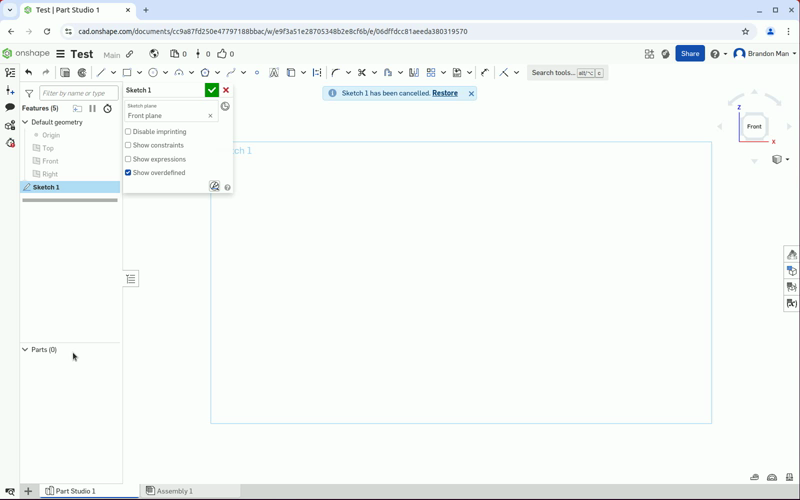
key(y)
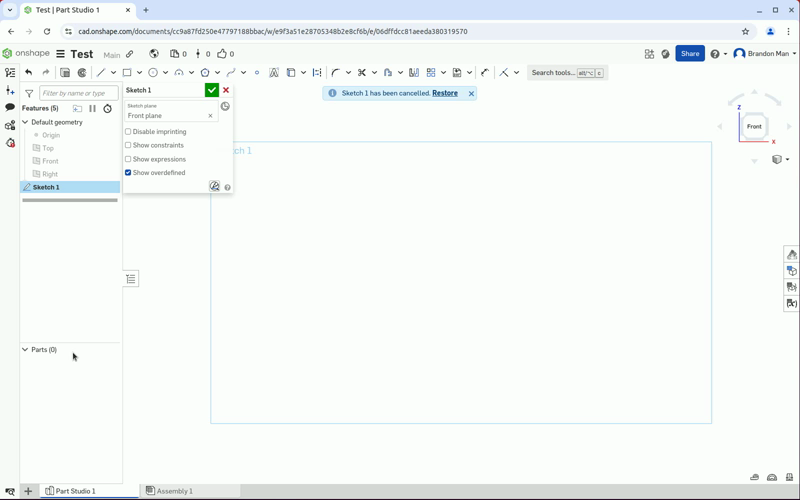
key(c)
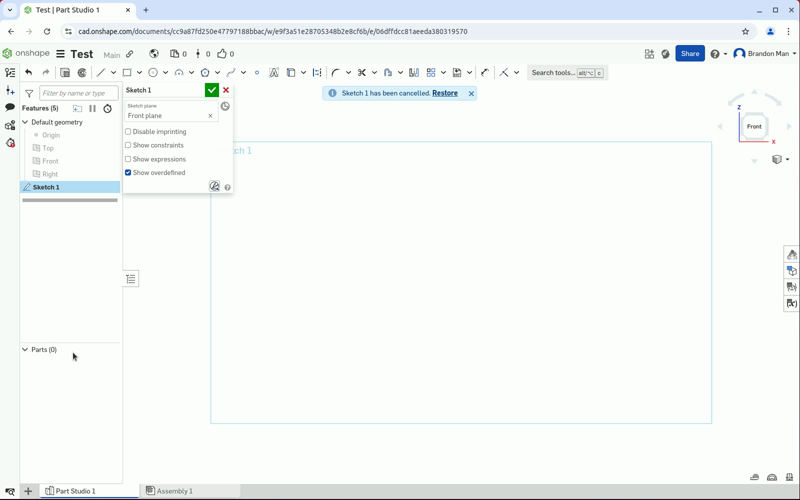
key_down(shift)
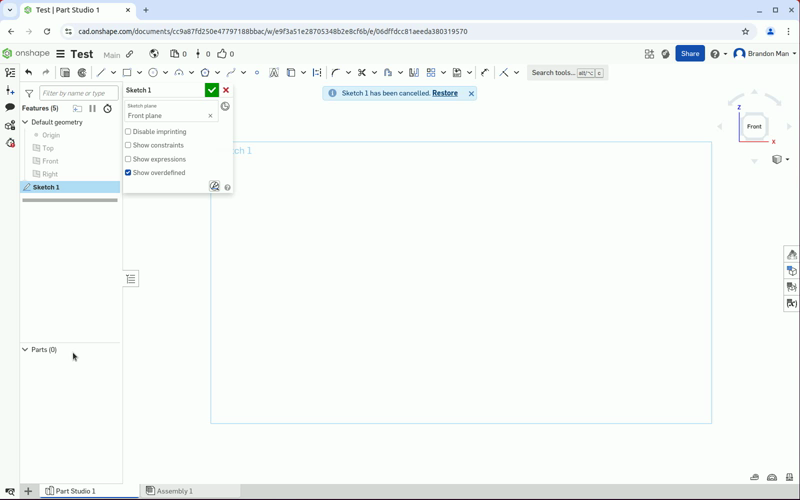
mouse_move(460, 282)
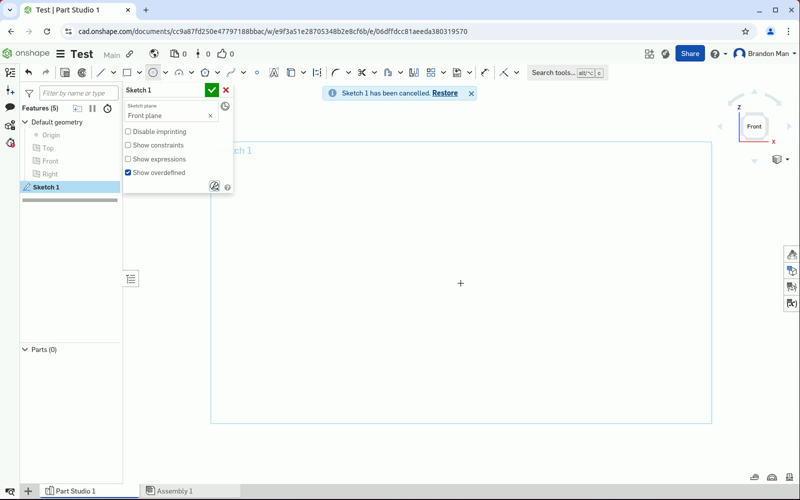
click(460, 282)
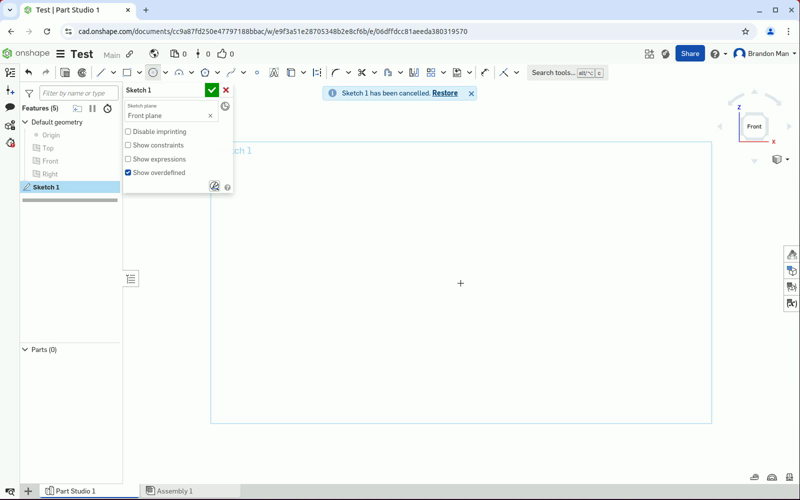
key_up(shift)
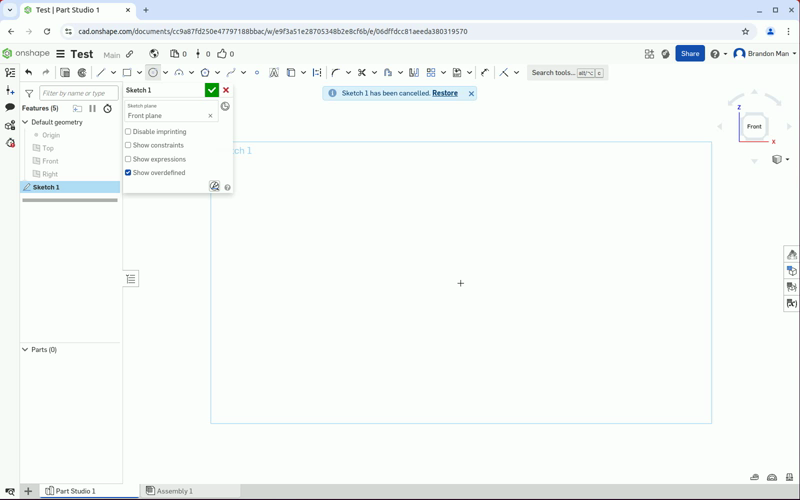
mouse_move(467, 282)
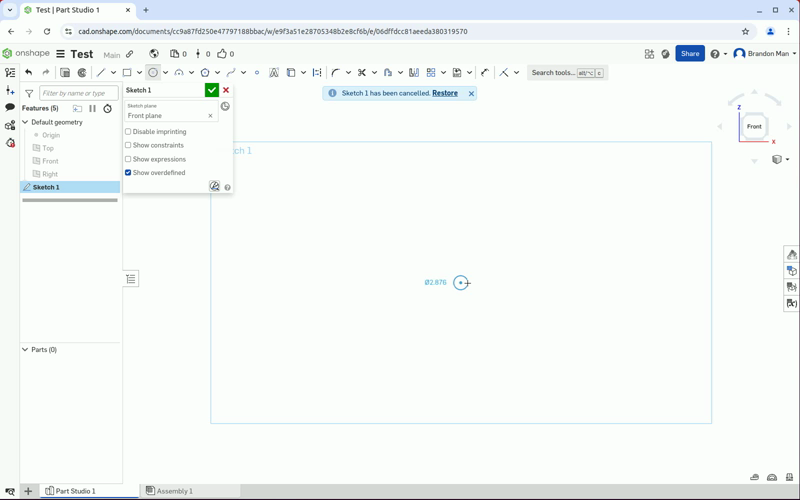
click(467, 282)
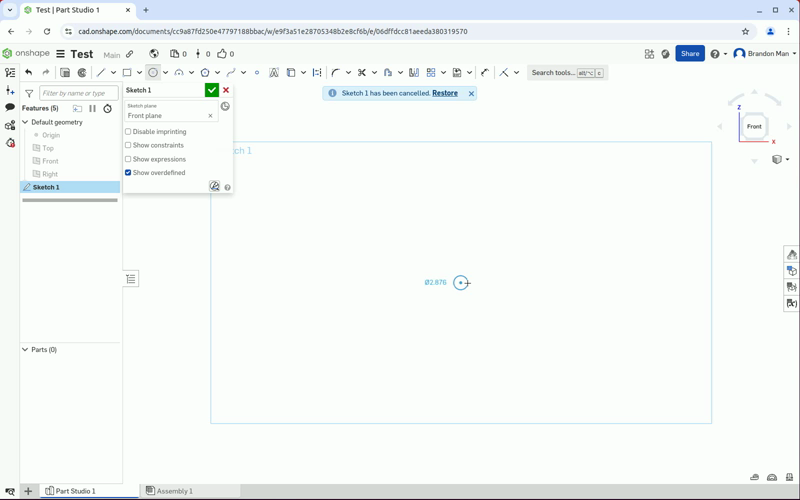
key(esc)
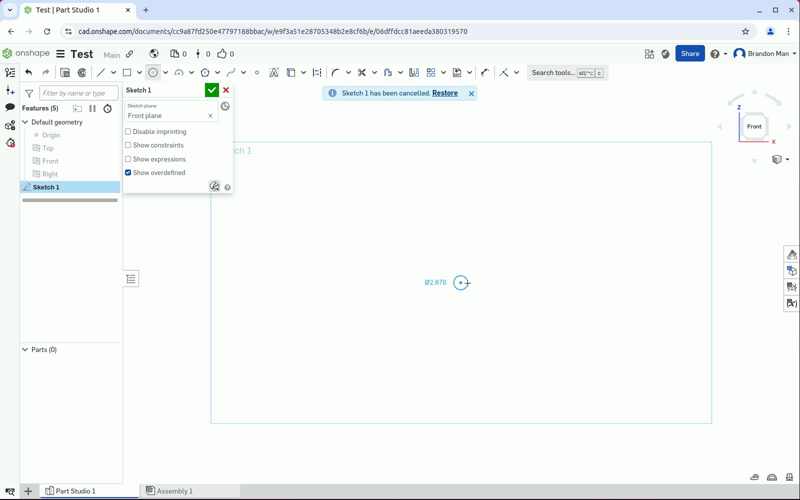
mouse_move(455, 286)
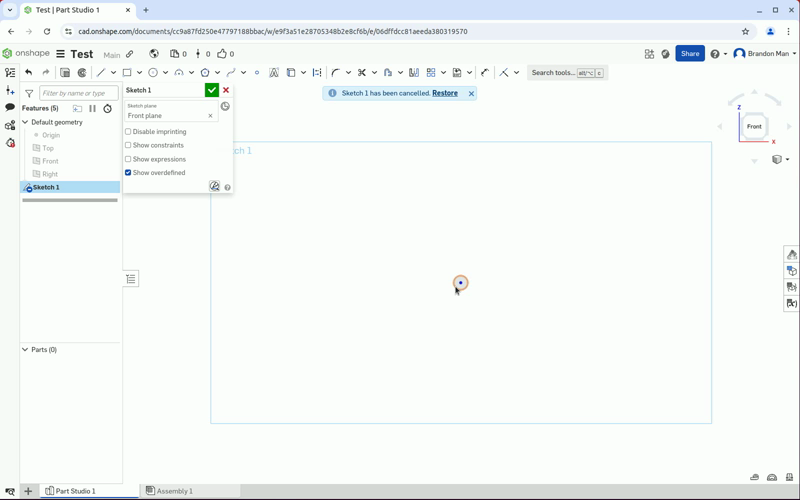
scroll(6)
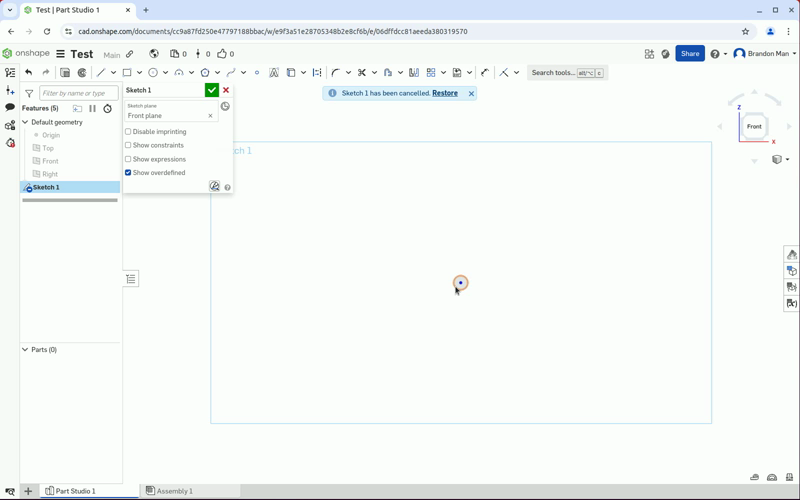
scroll(6)
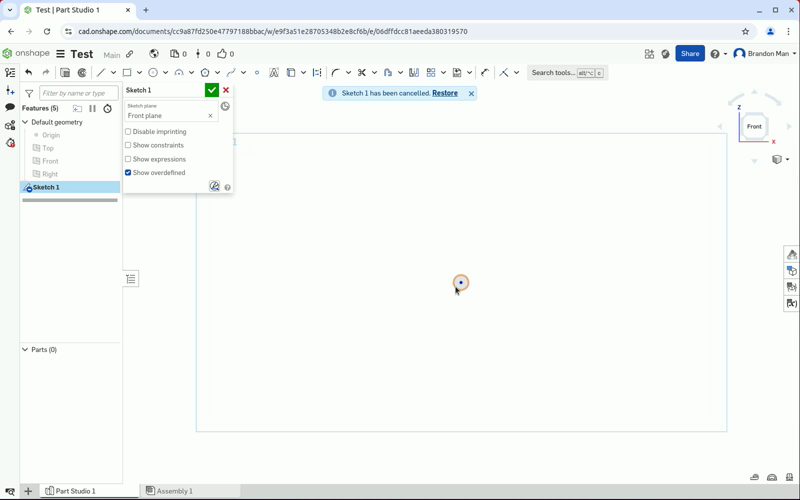
scroll(6)
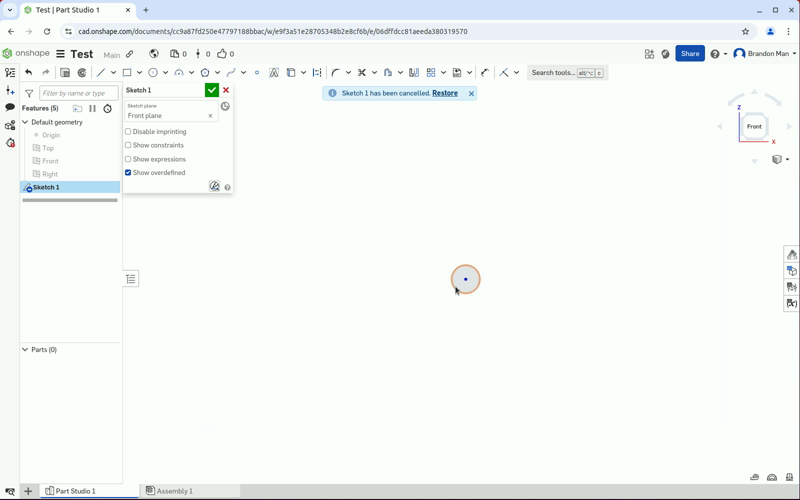
scroll(6)
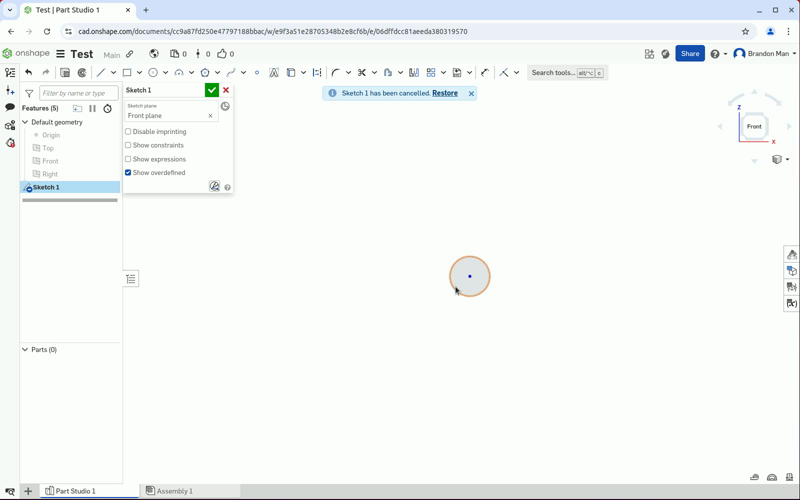
scroll(6)
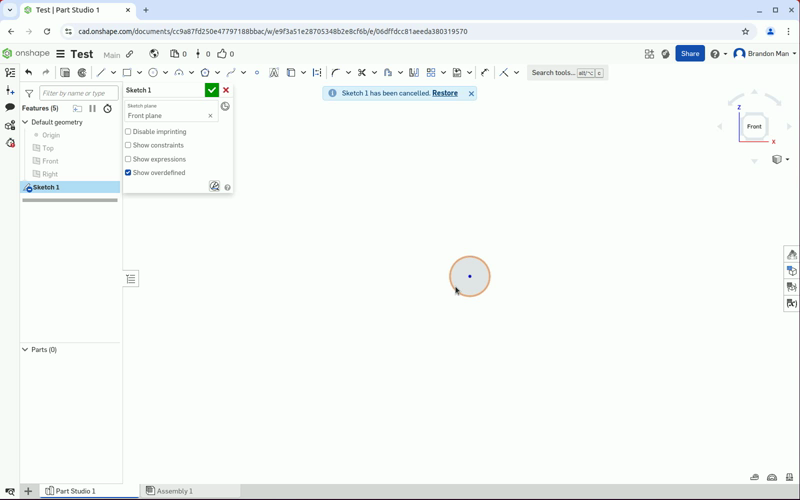
scroll(6)
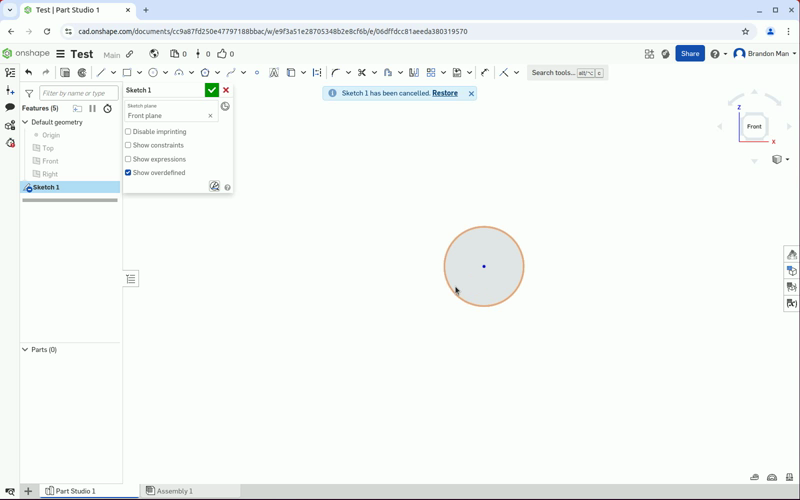
scroll(6)
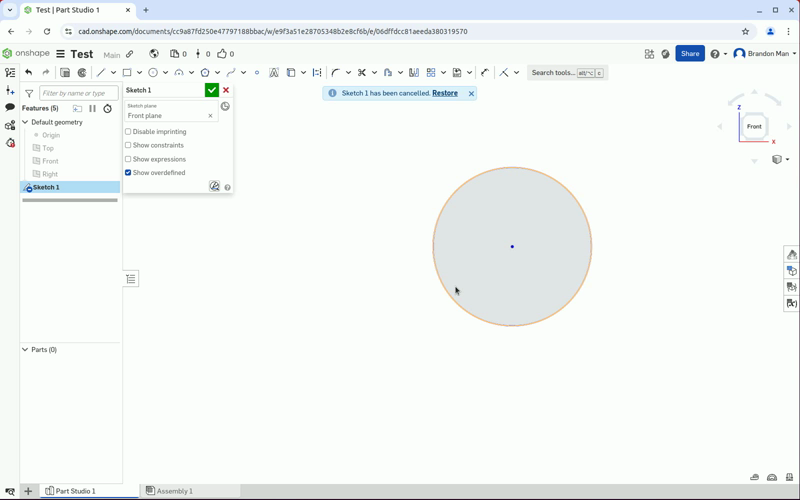
click(455, 286)
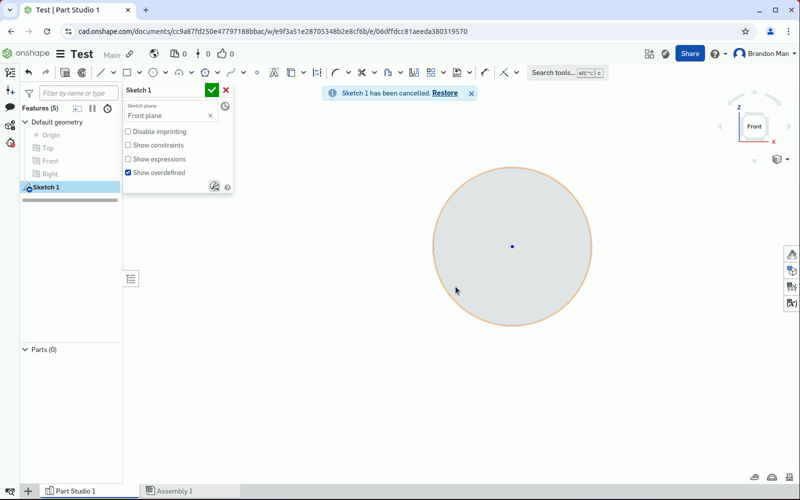
scroll(-6)
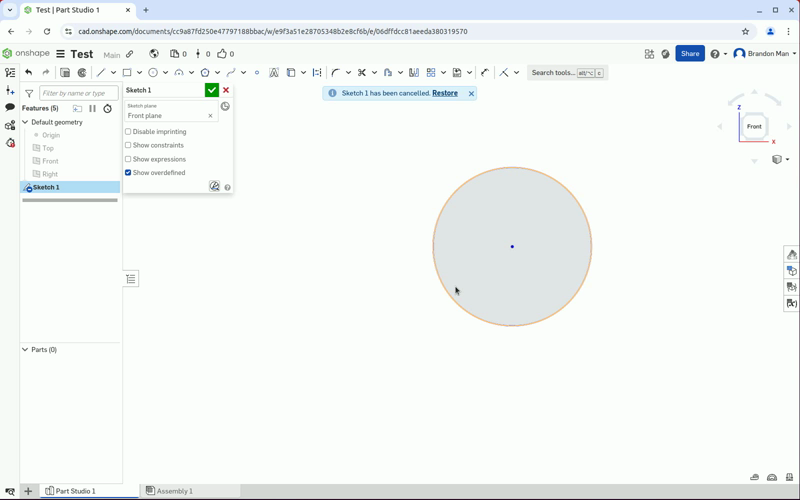
scroll(-6)
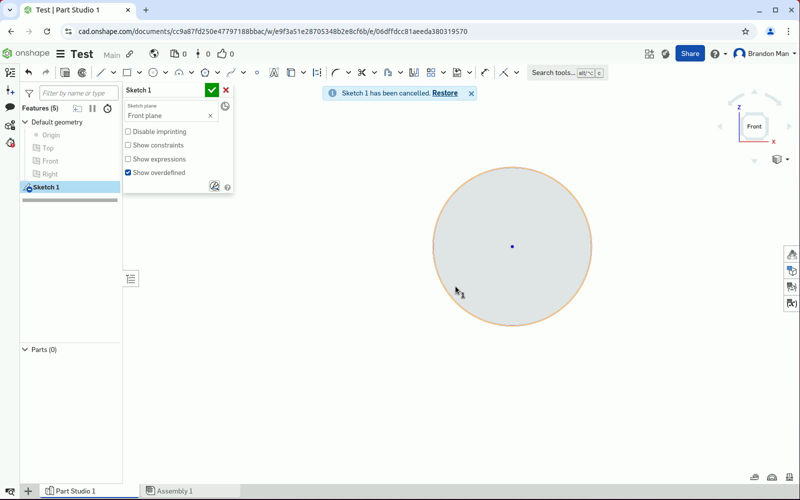
scroll(-6)
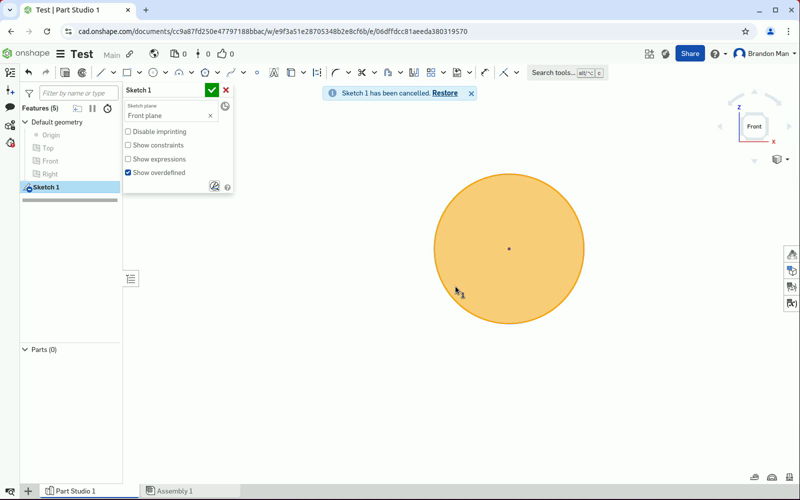
scroll(-6)
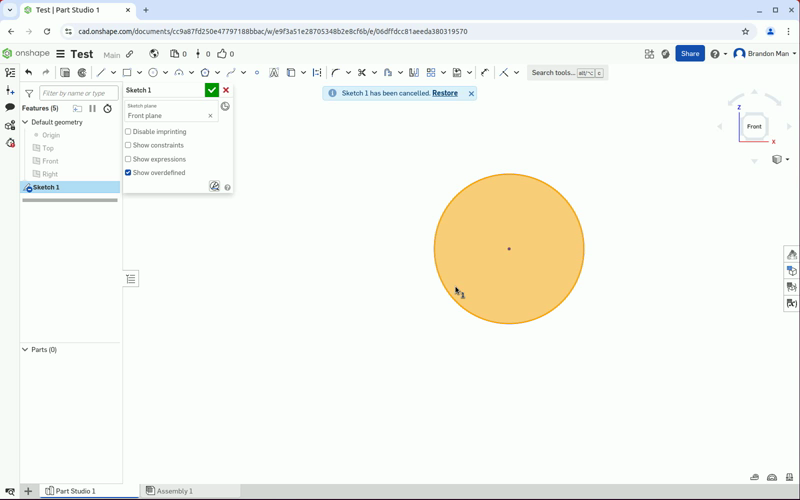
scroll(-6)
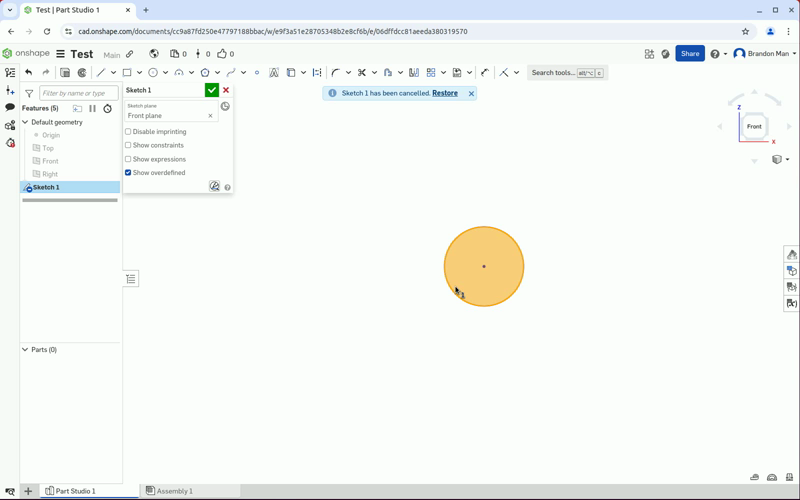
scroll(-6)
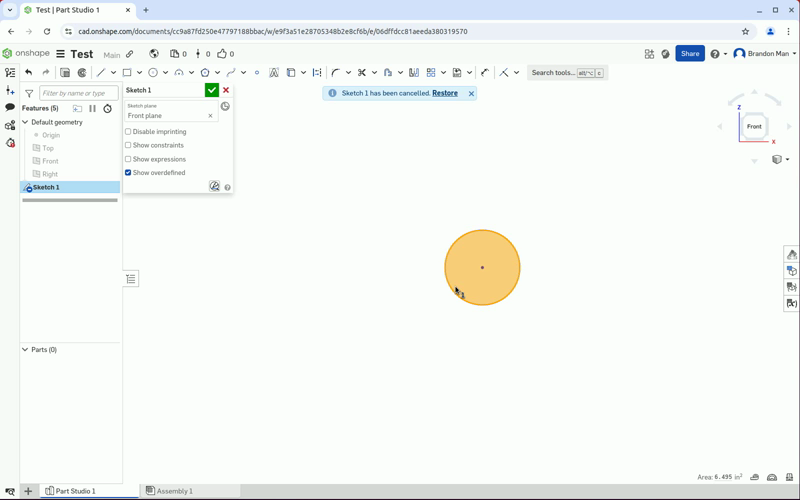
scroll(-6)
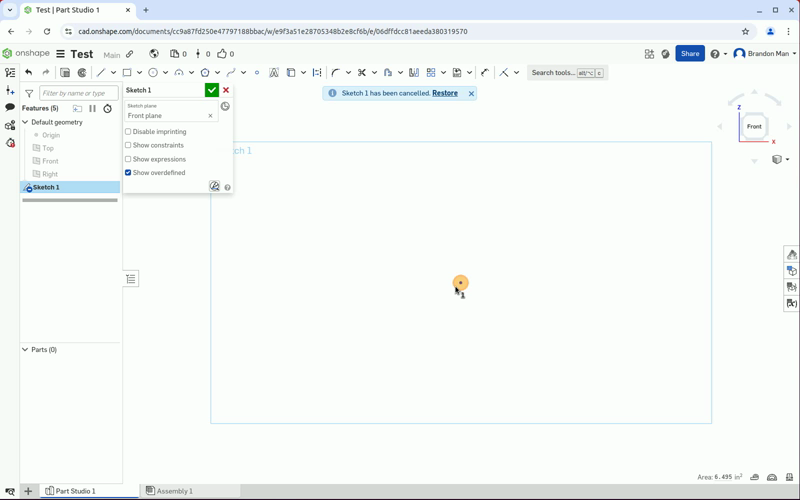
mouse_move(73, 352)
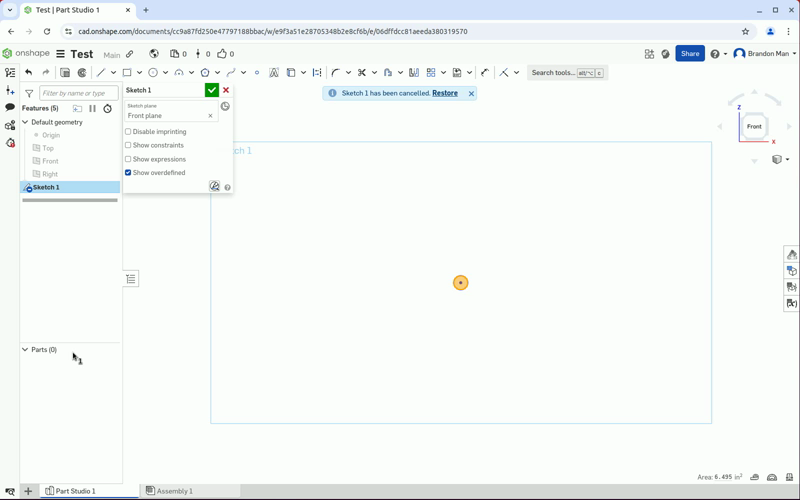
key(shift+y)
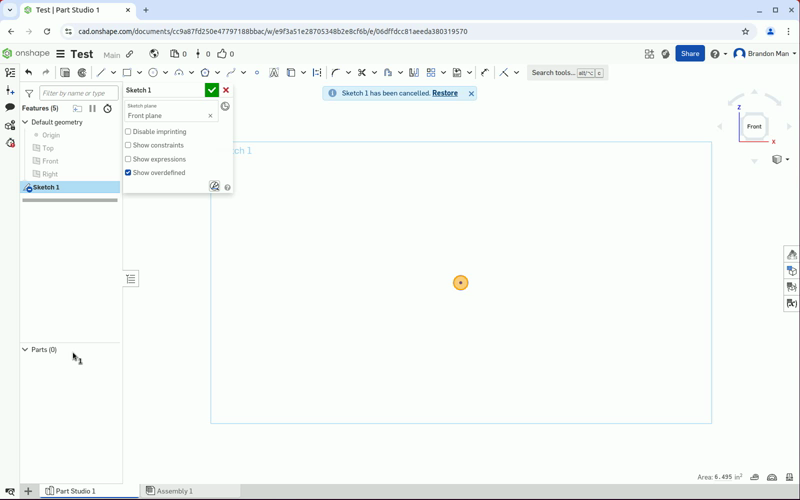
key(shift+e)
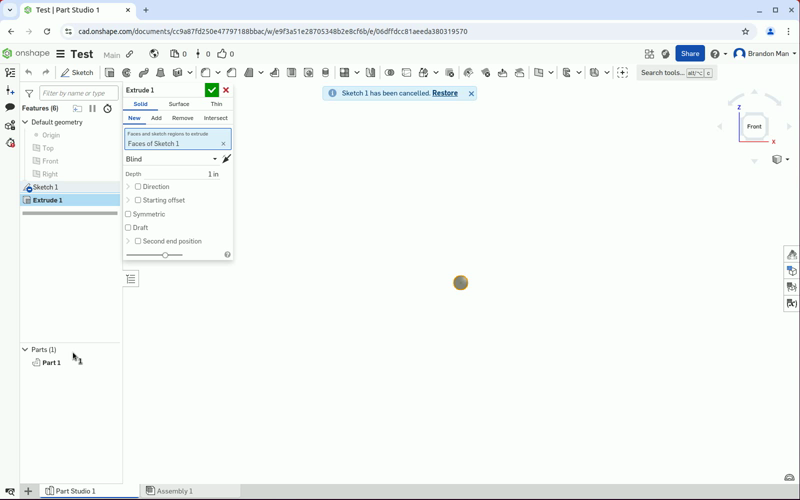
mouse_move(143, 106)
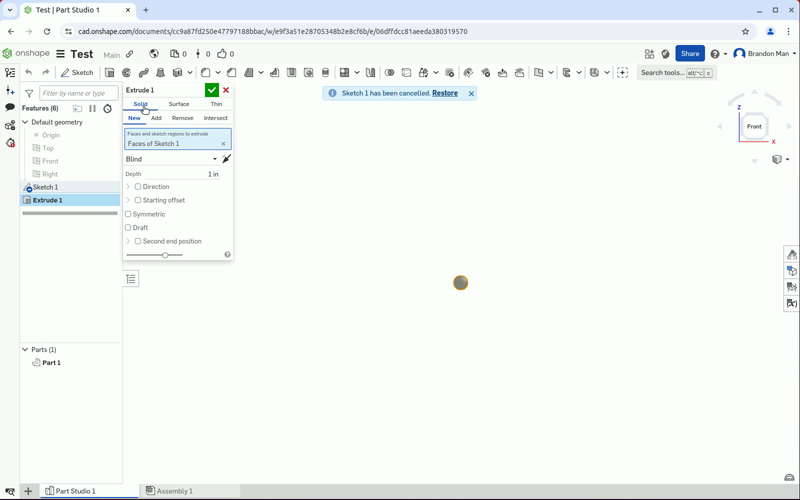
click(143, 106)
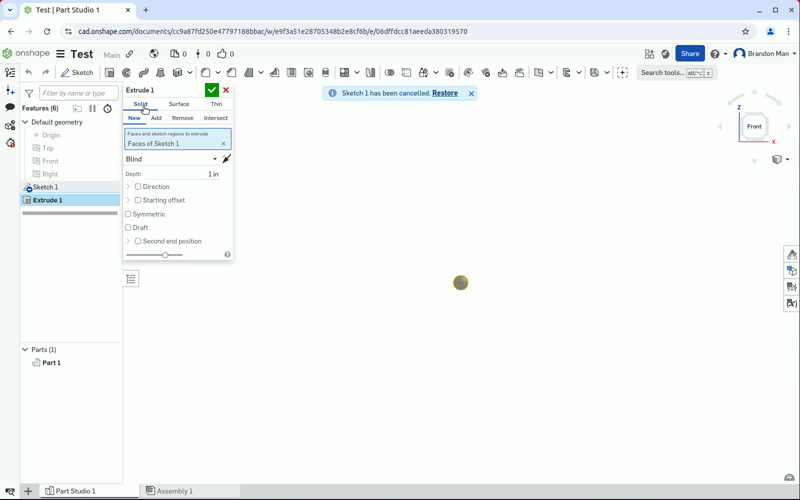
mouse_move(137, 120)
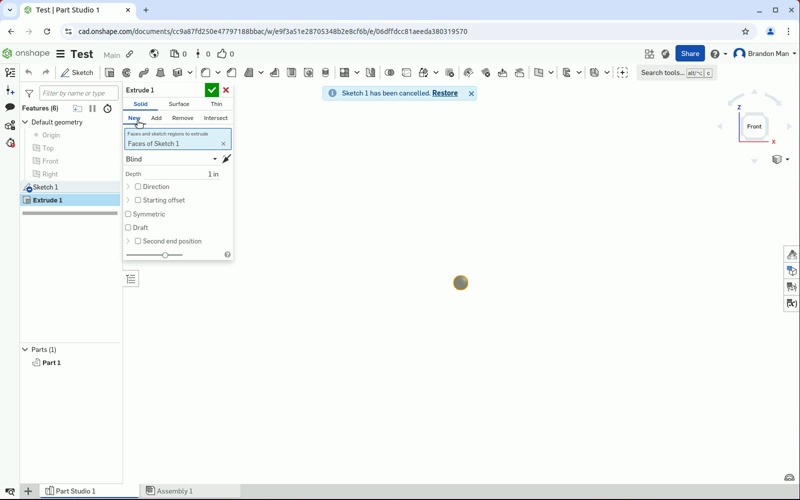
click(137, 120)
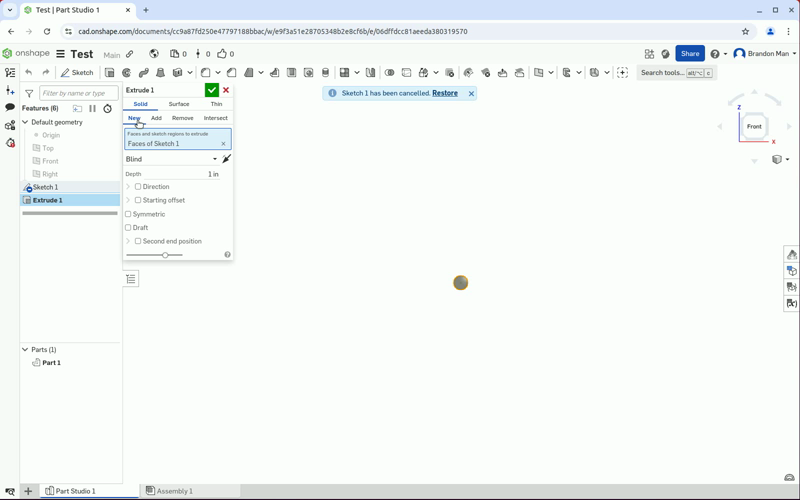
key(tab, 4)
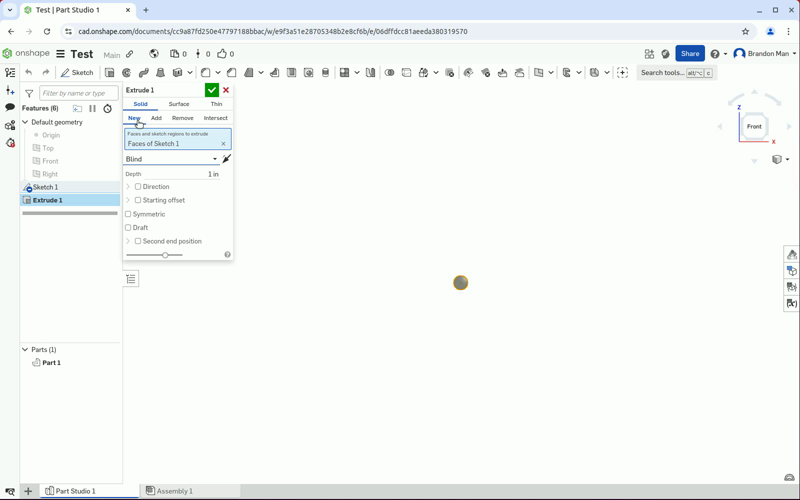
text(23.108)
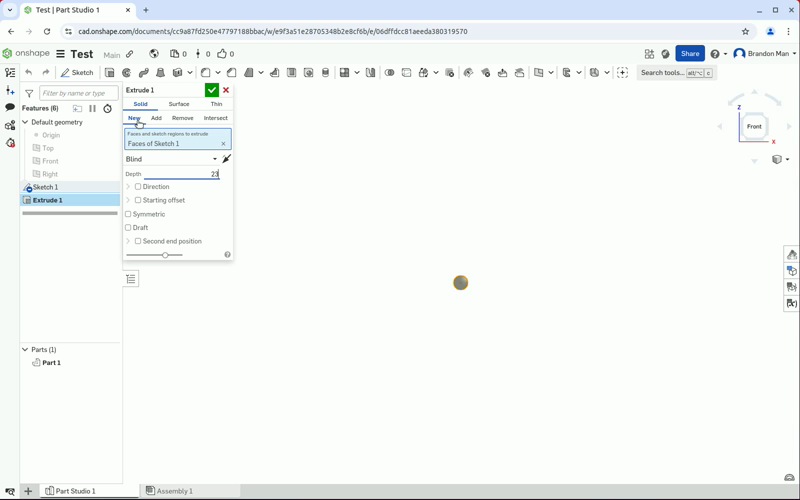
key(enter)
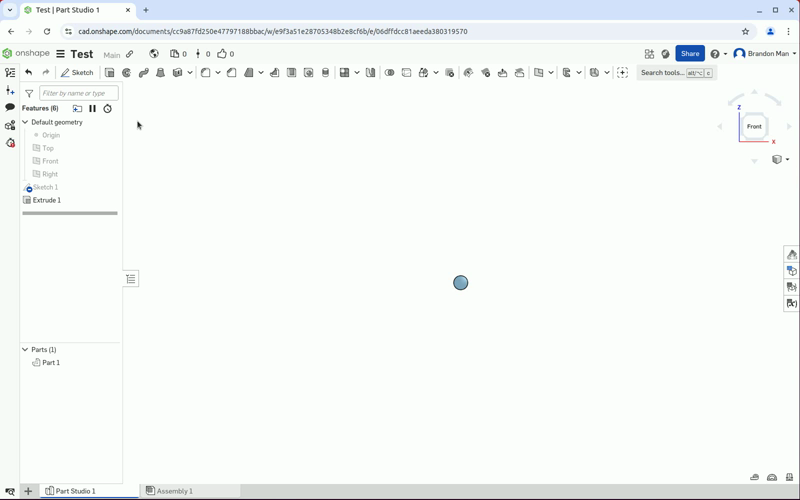
key(shift+h)
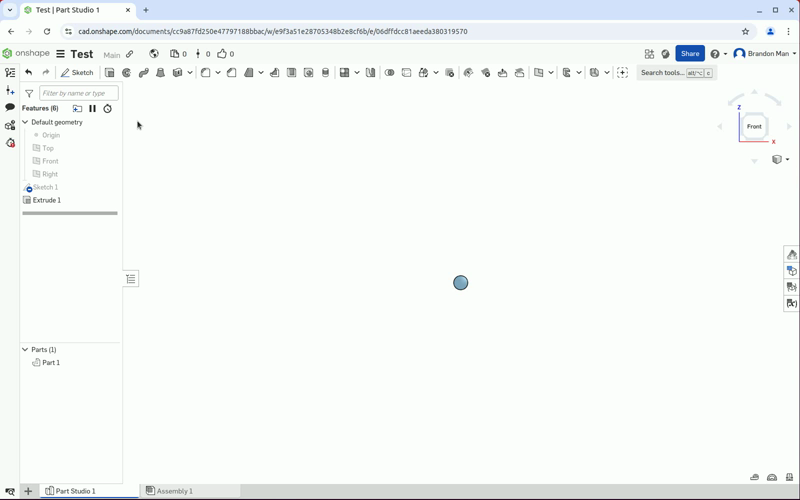
key(shift+h)
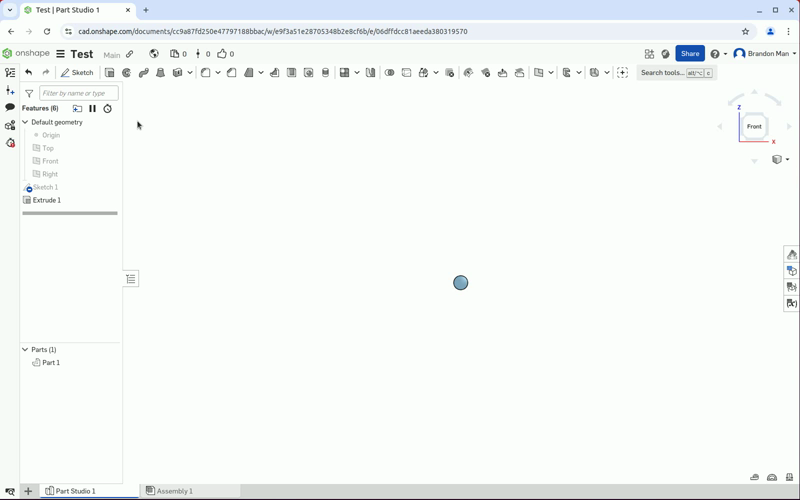
mouse_move(73, 189)
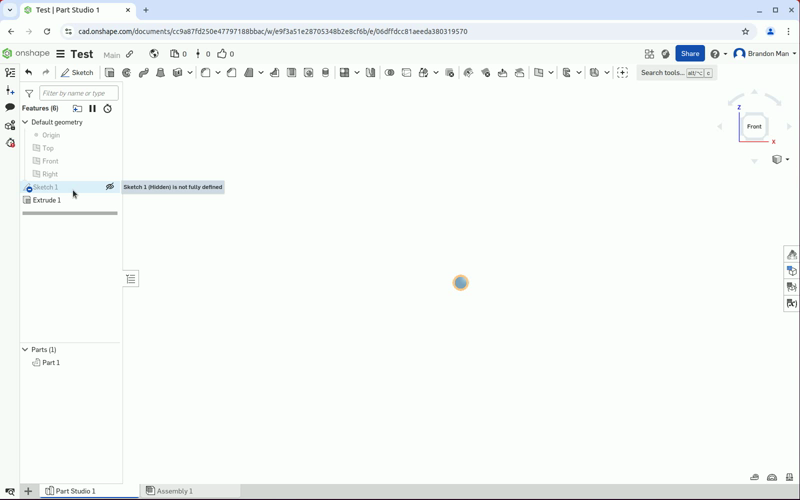
click(73, 189)
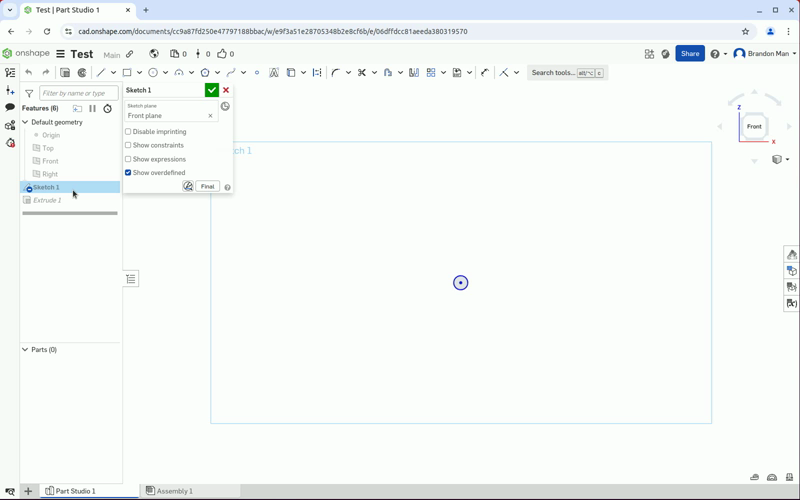
mouse_move(229, 92)
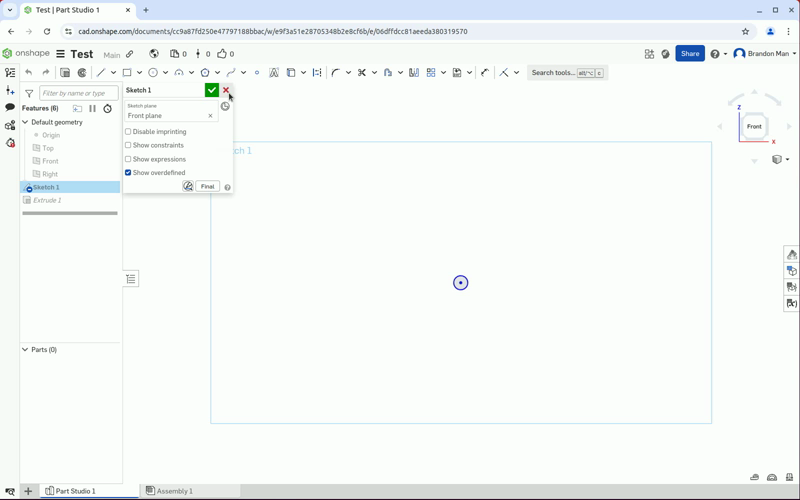
click(229, 92)
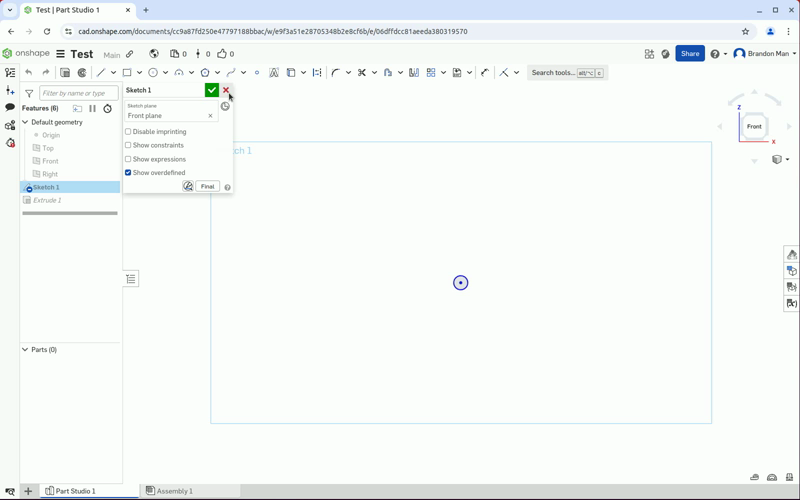
key(shift+s)
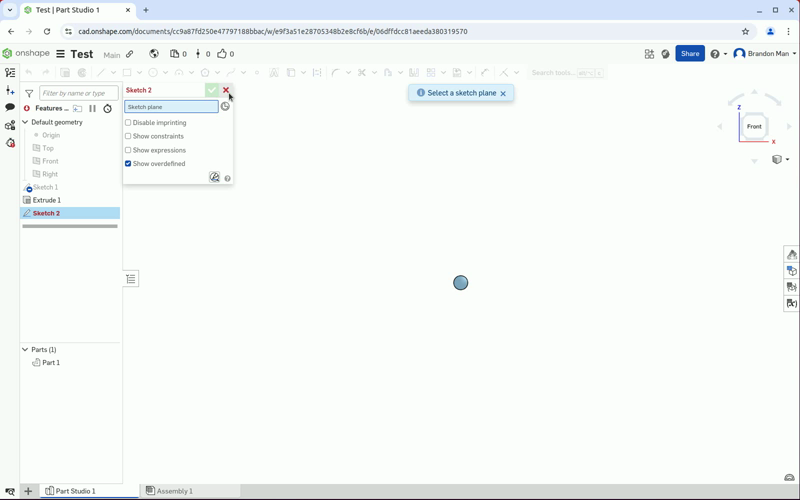
mouse_move(73, 163)
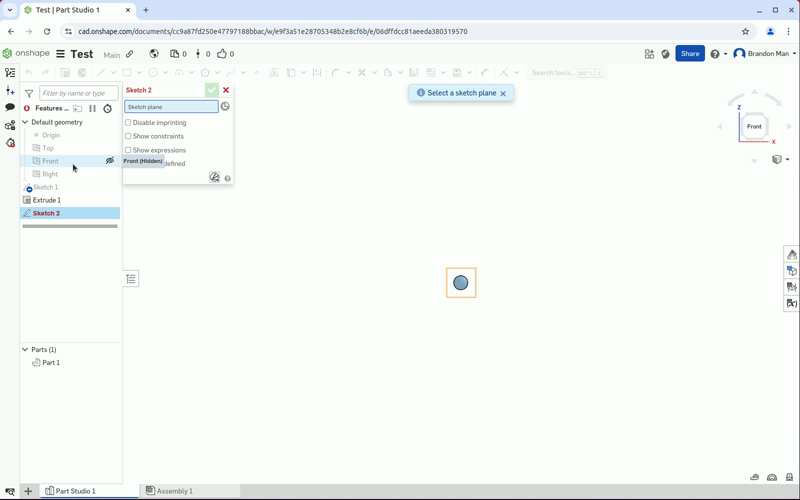
click(73, 163)
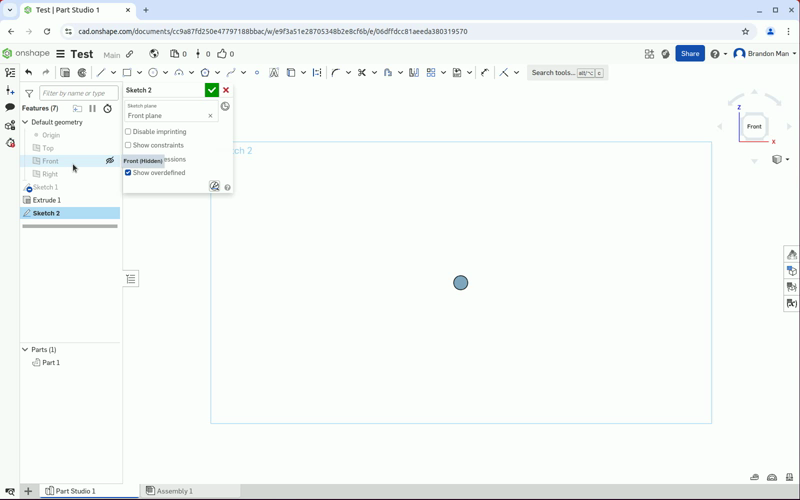
mouse_move(73, 352)
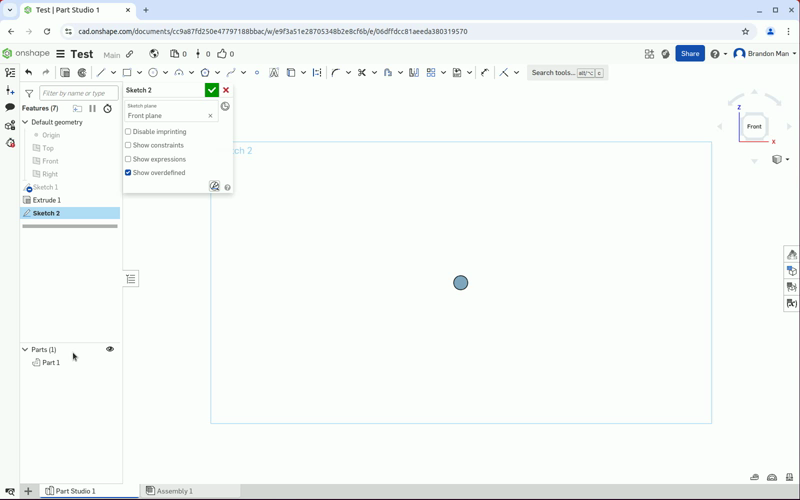
key(y)
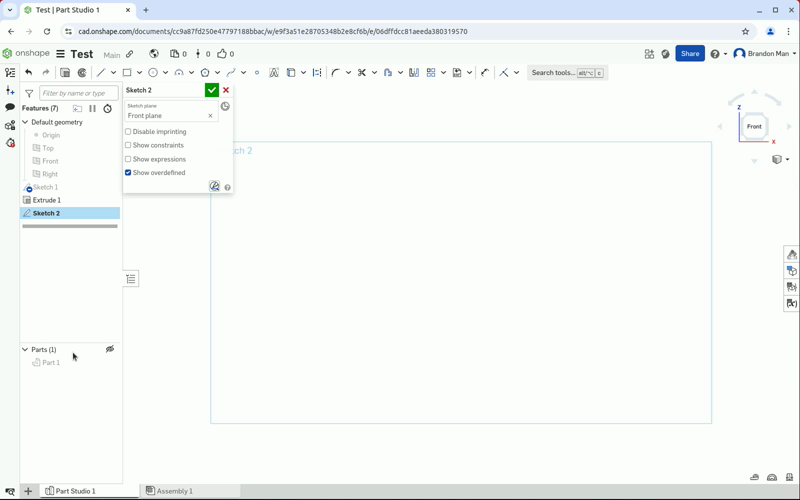
key(l)
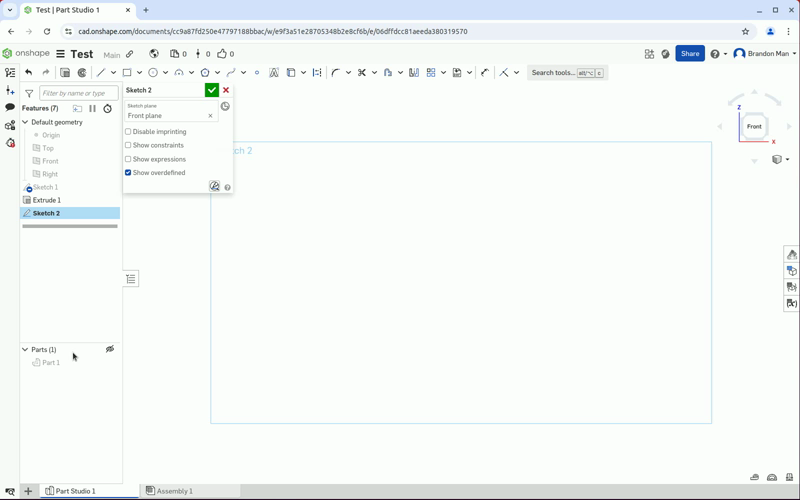
key_down(shift)
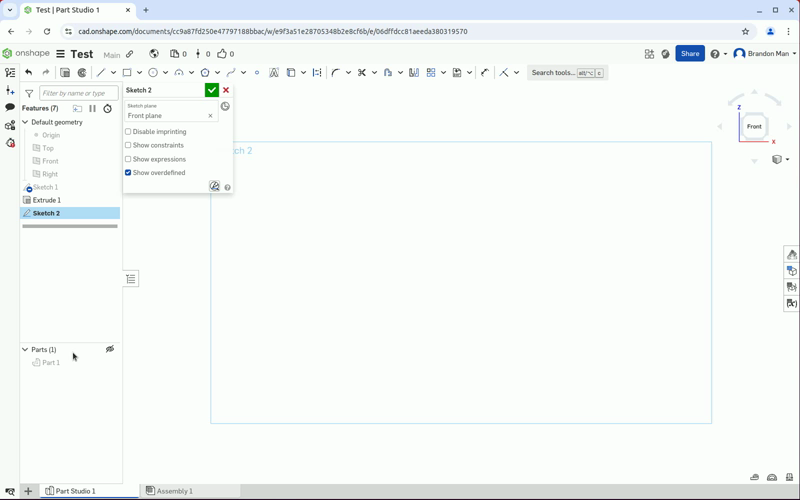
mouse_move(417, 290)
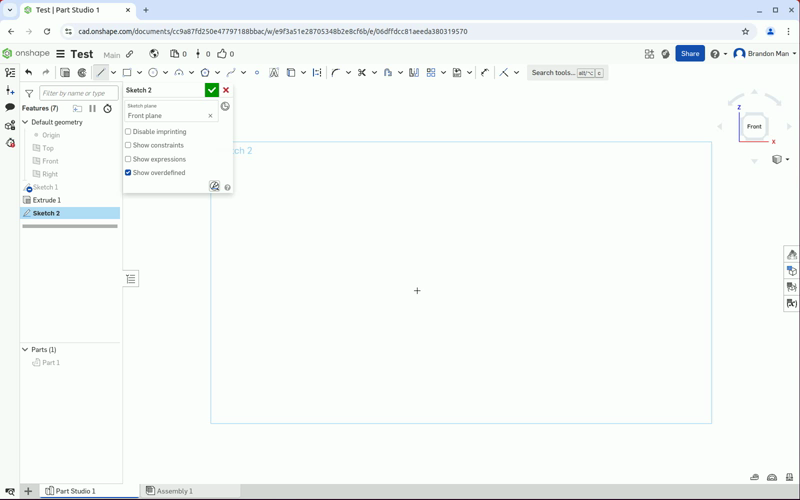
click(417, 290)
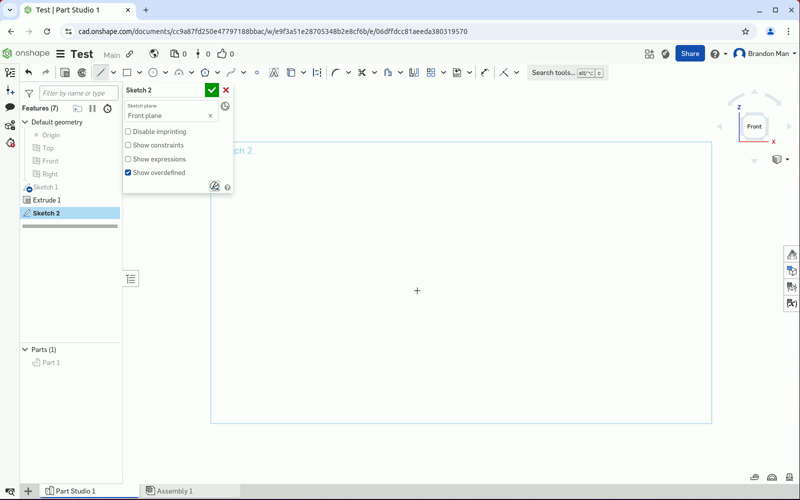
key_up(shift)
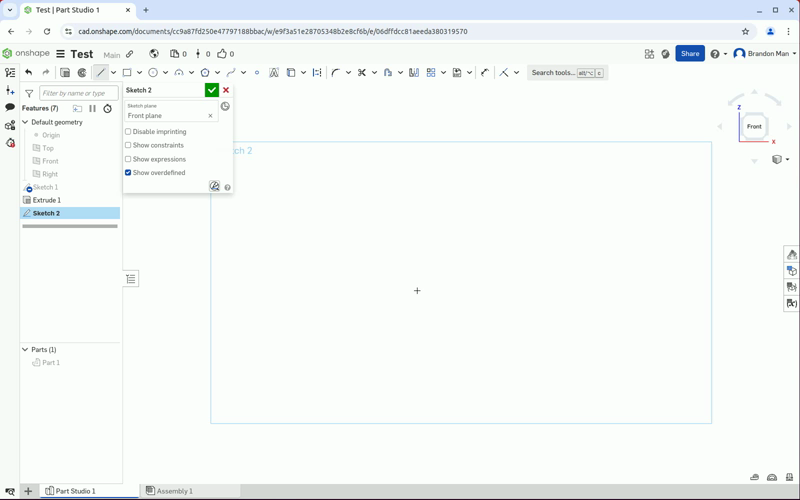
key_down(shift)
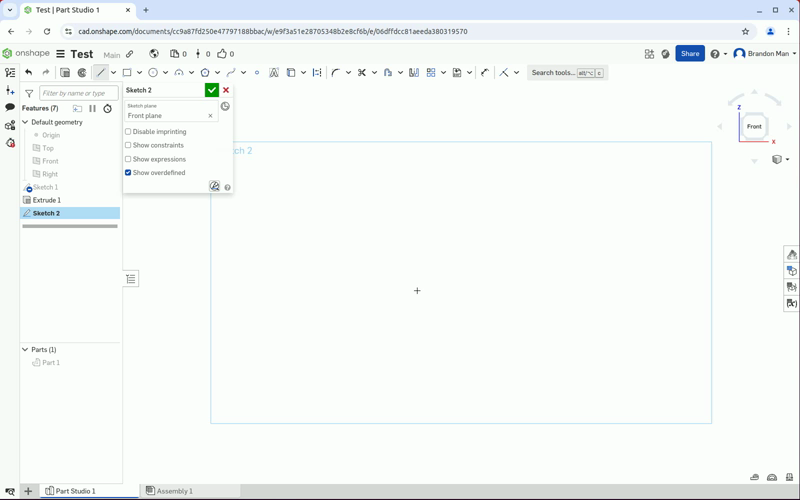
mouse_move(447, 290)
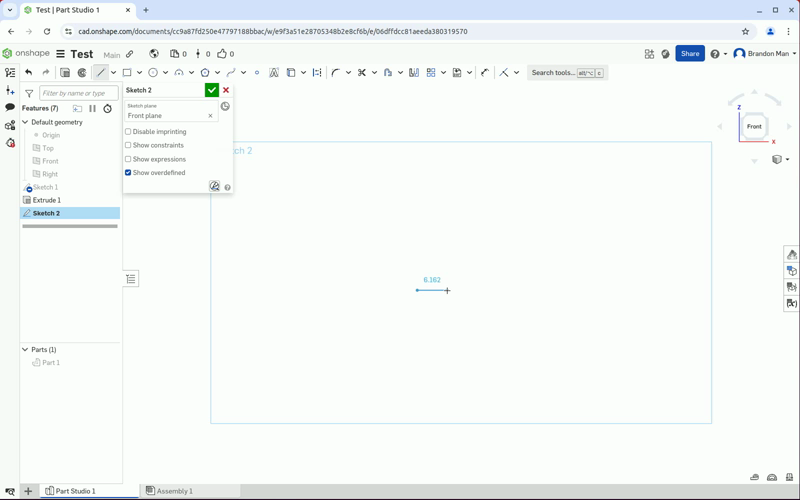
mouse_move(461, 290)
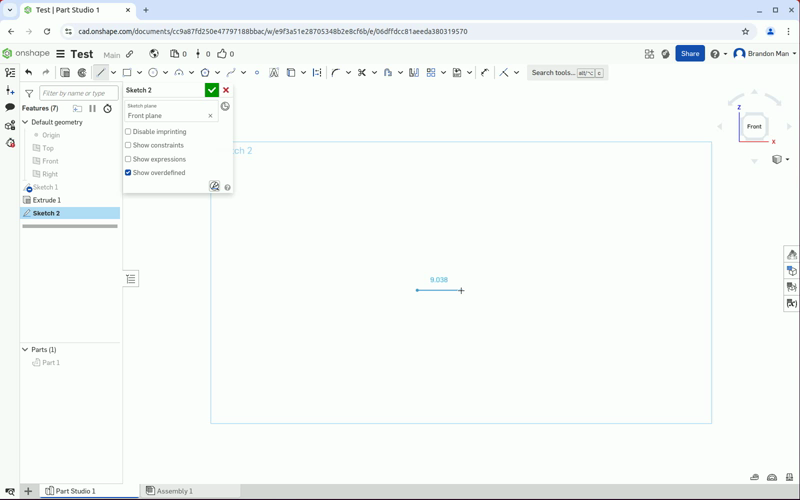
click(461, 290)
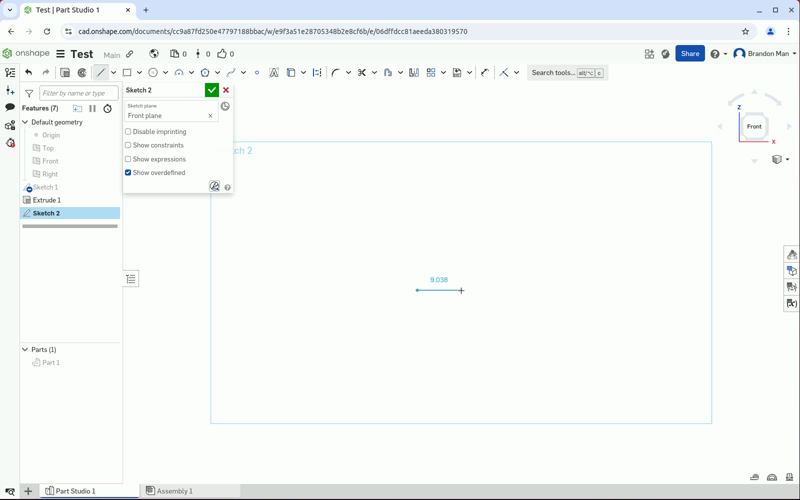
key_up(shift)
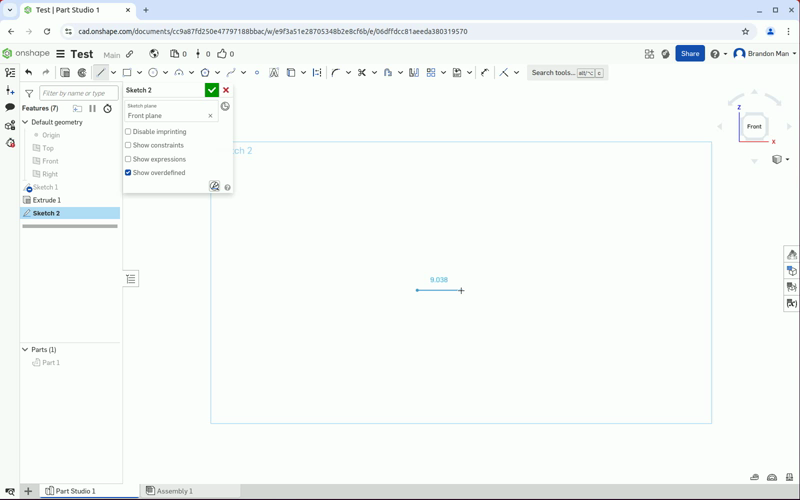
key_down(shift)
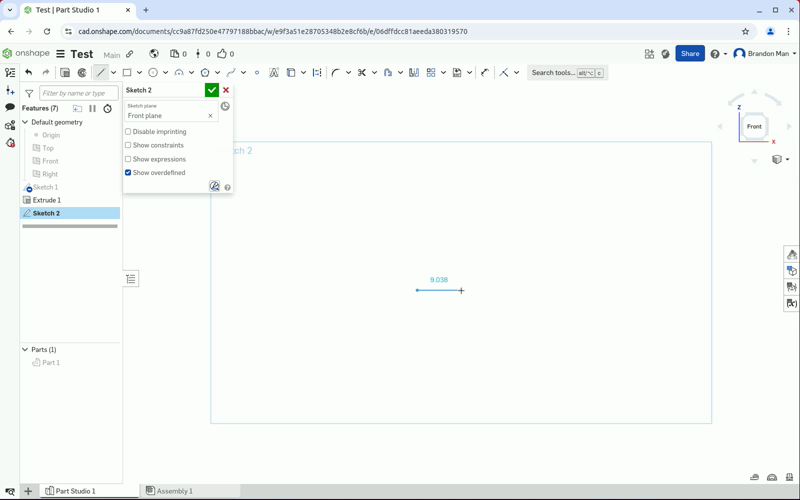
mouse_move(491, 290)
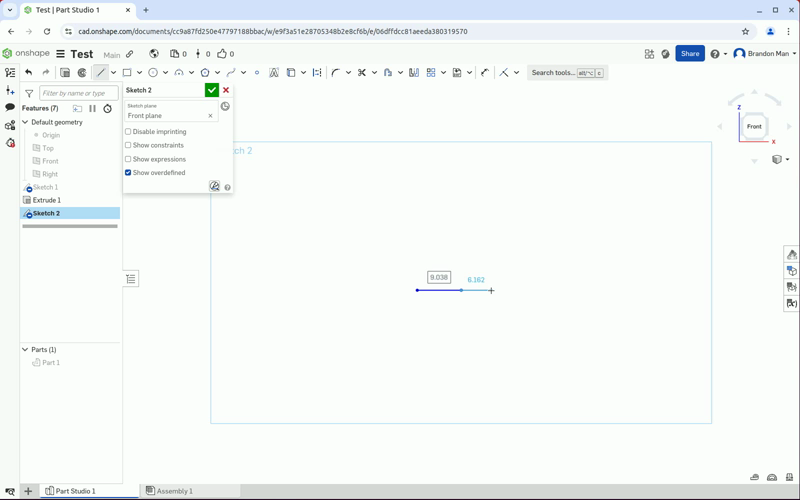
mouse_move(461, 283)
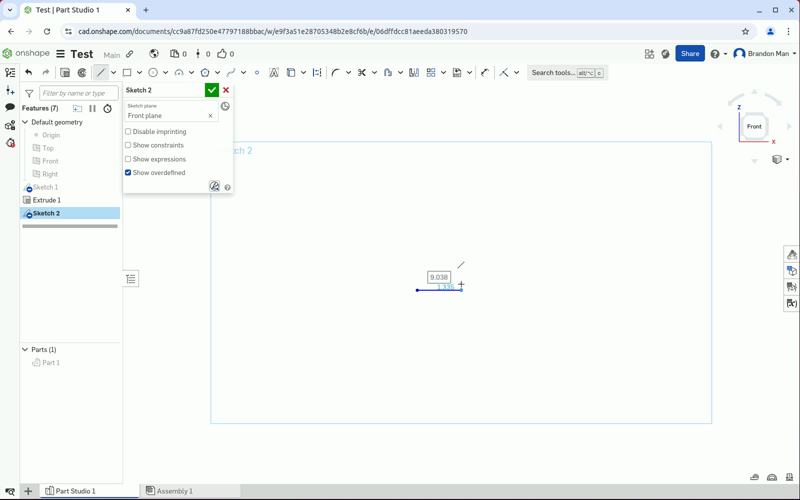
scroll(6)
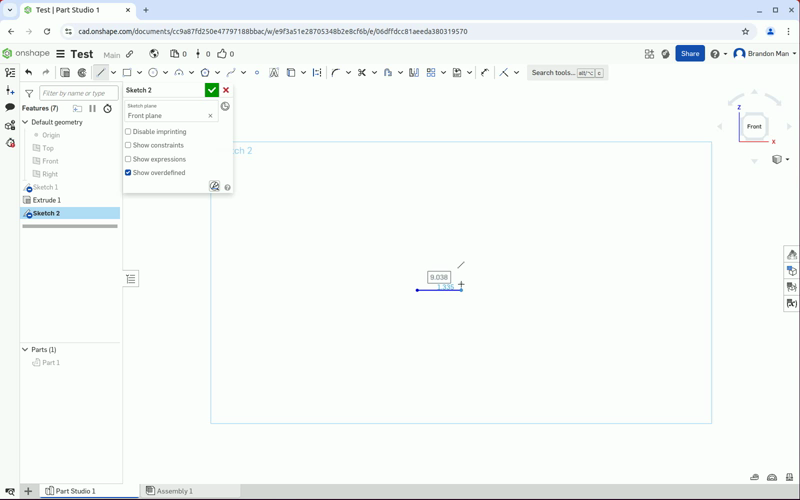
scroll(6)
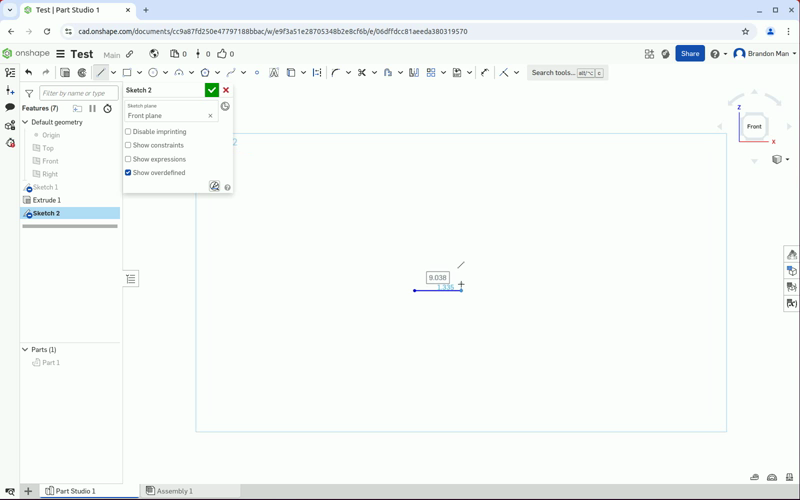
scroll(6)
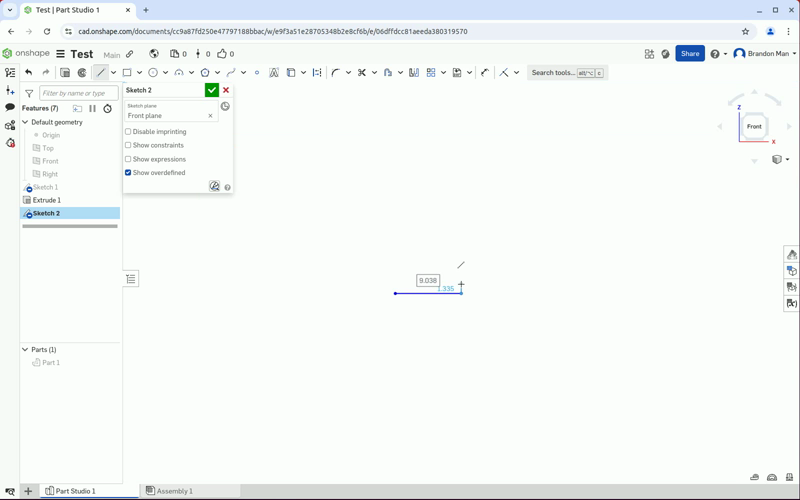
scroll(6)
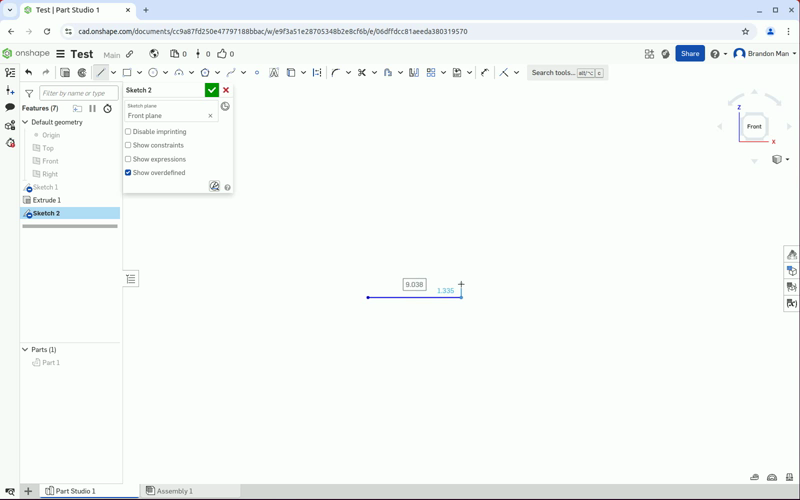
scroll(6)
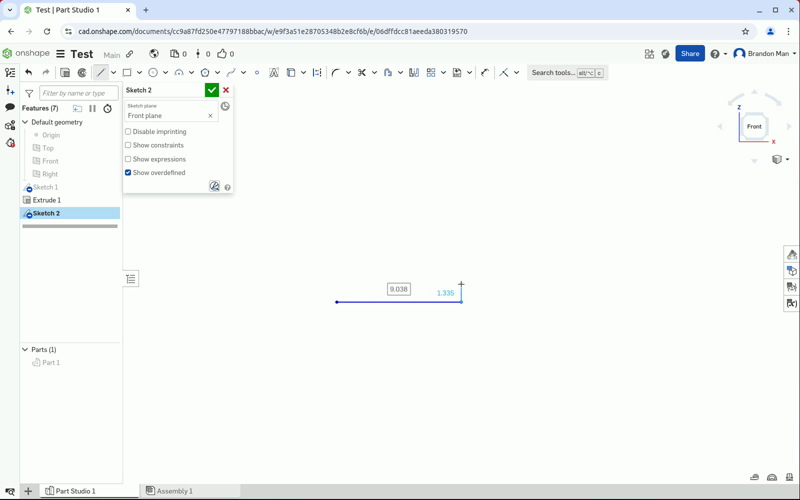
scroll(6)
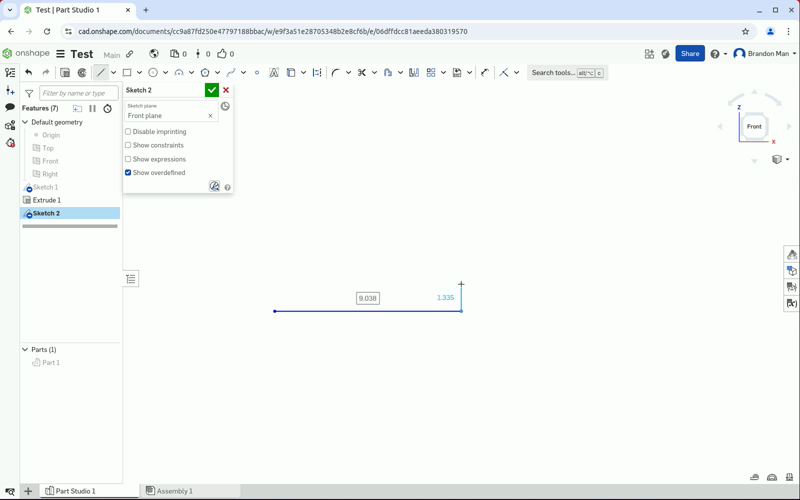
scroll(6)
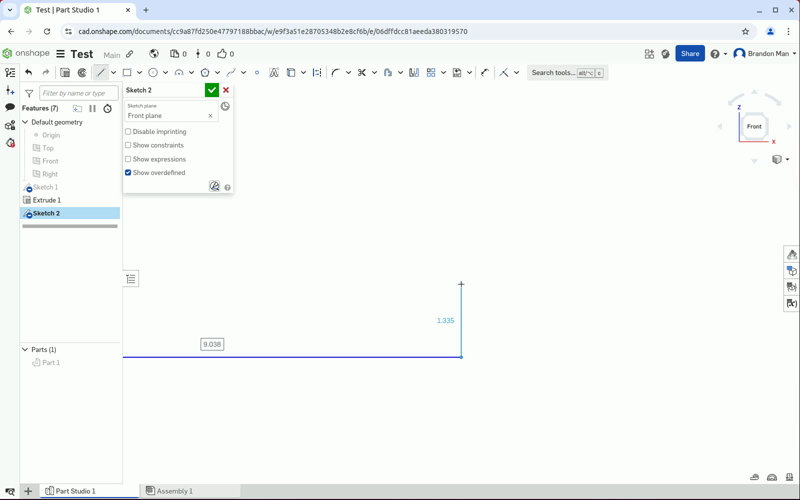
click(461, 283)
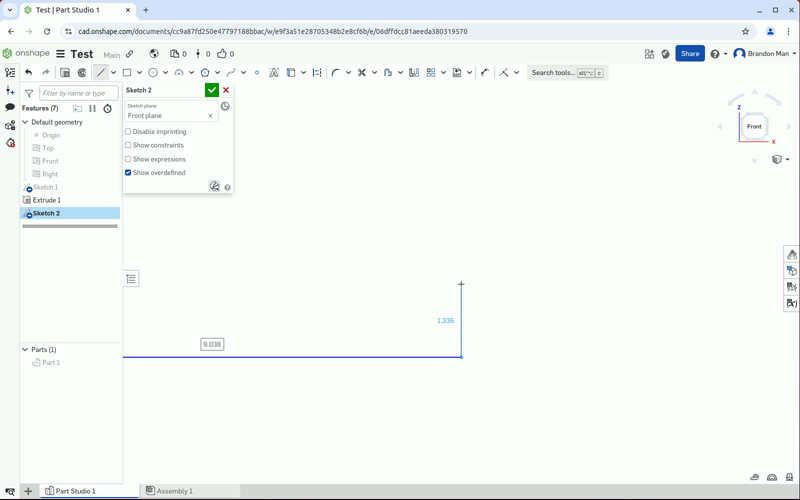
scroll(-6)
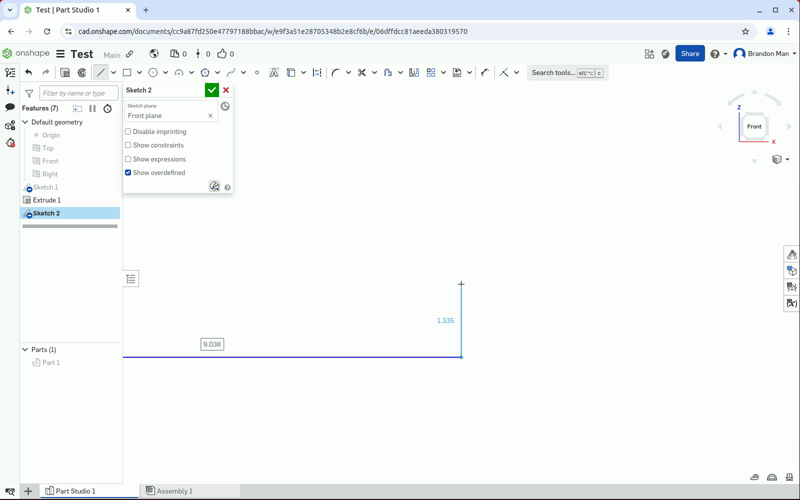
scroll(-6)
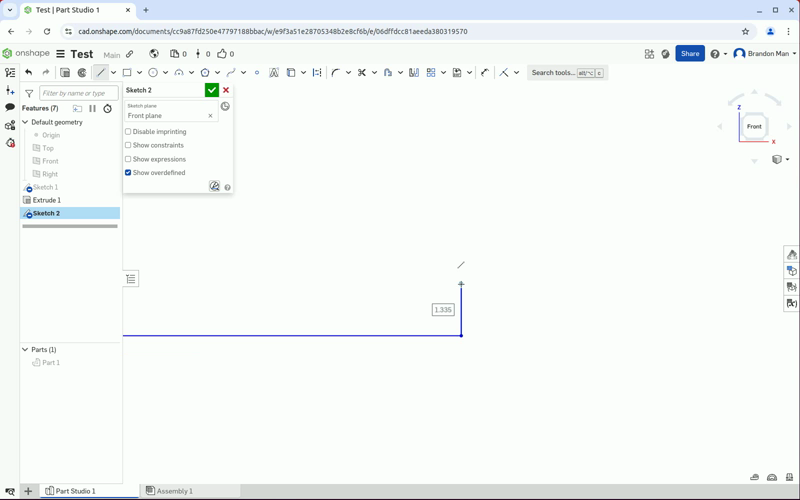
scroll(-6)
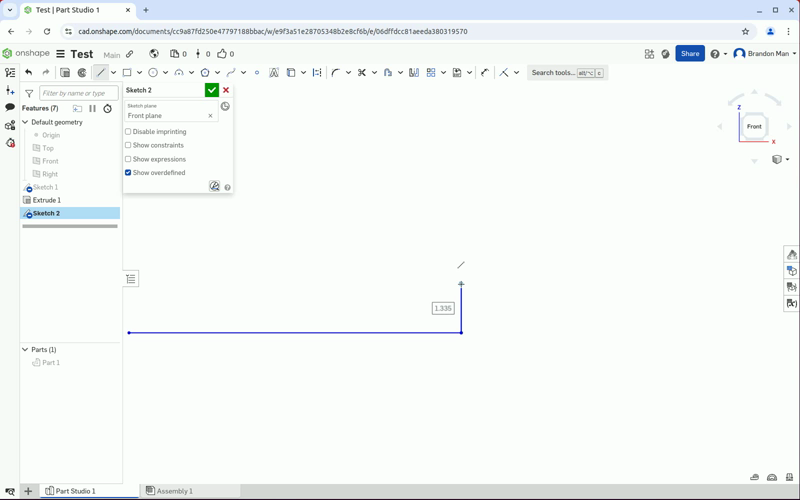
scroll(-6)
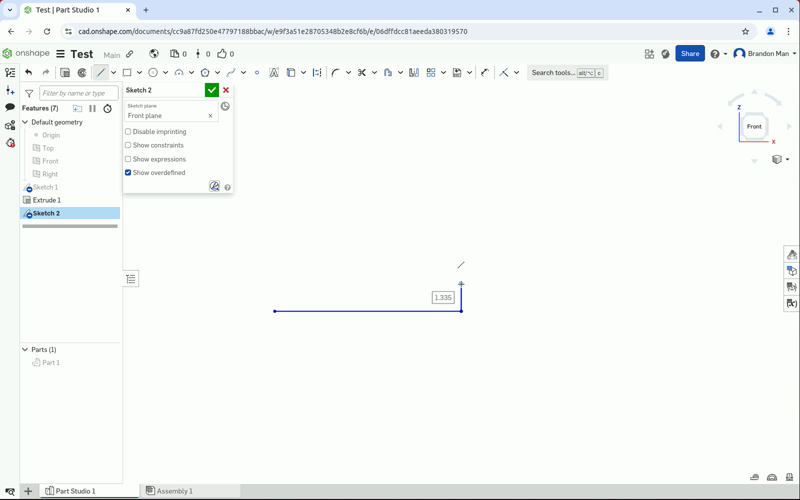
scroll(-6)
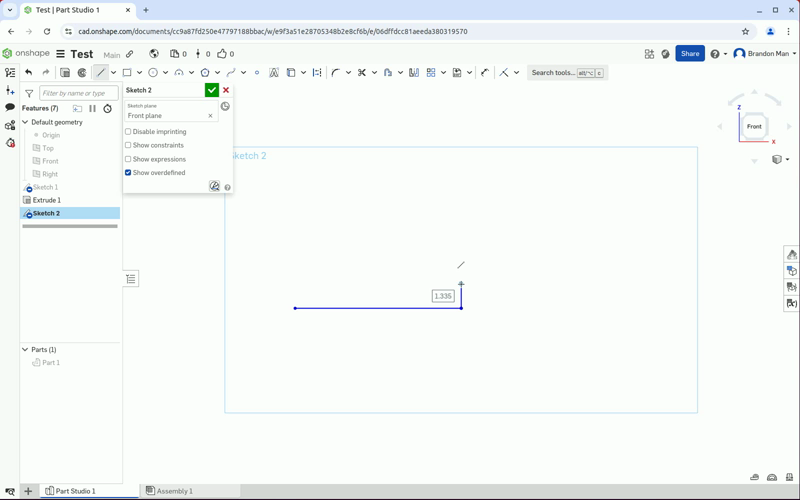
scroll(-6)
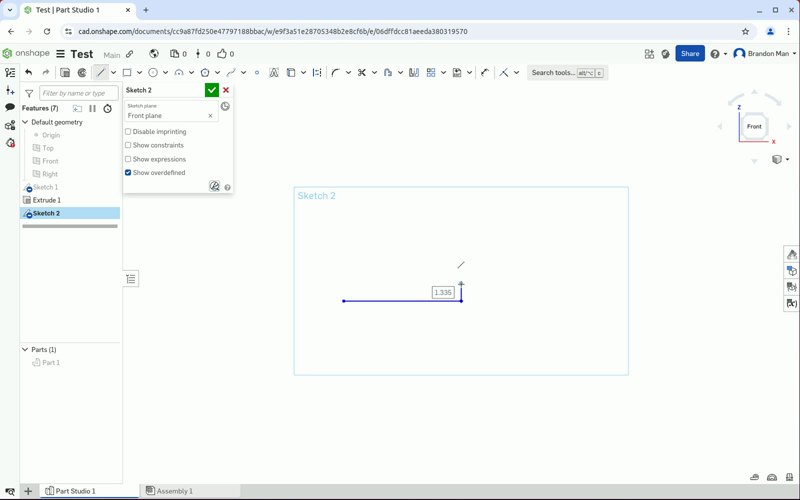
scroll(-6)
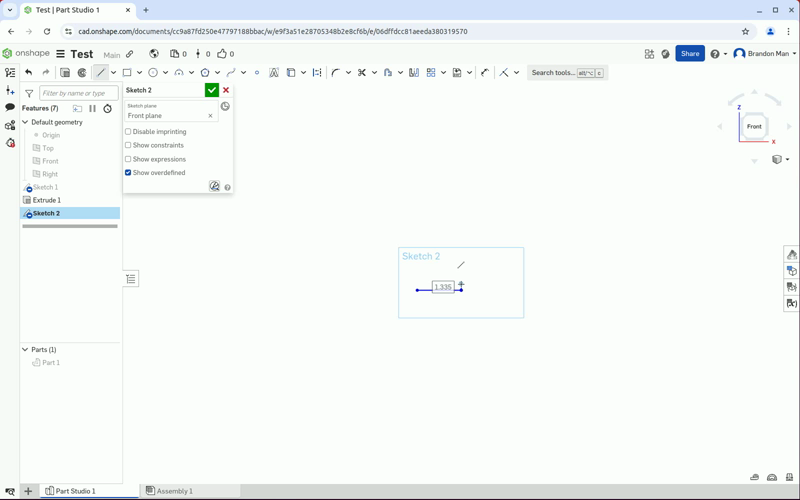
key_up(shift)
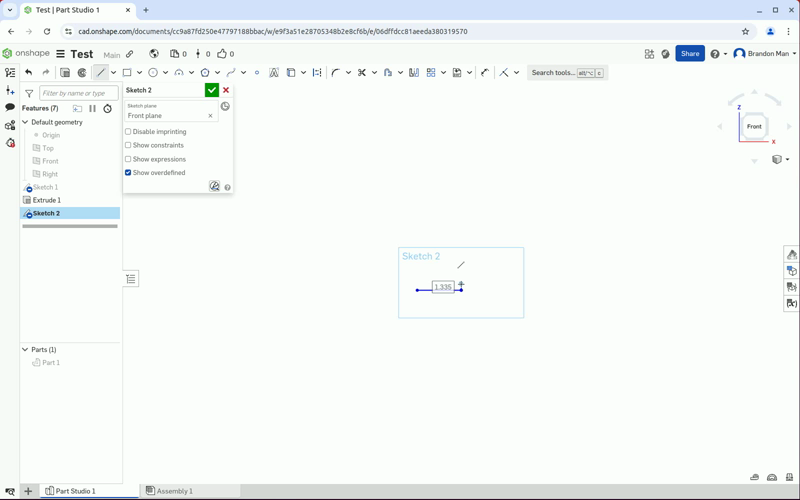
key_down(shift)
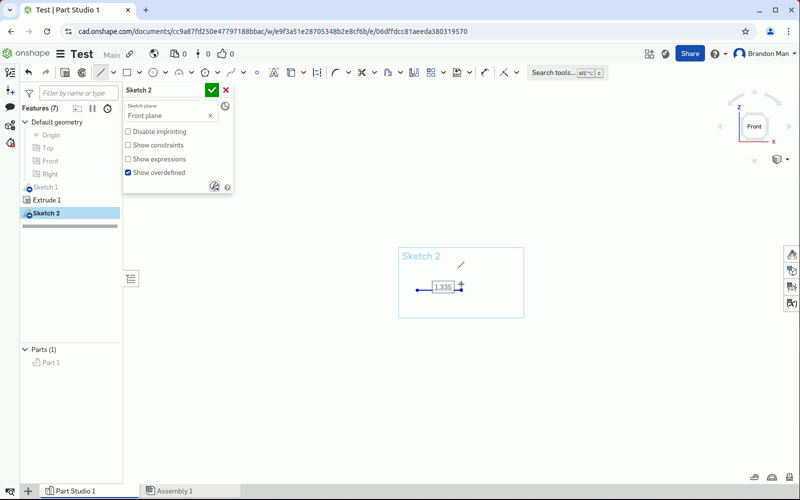
mouse_move(491, 283)
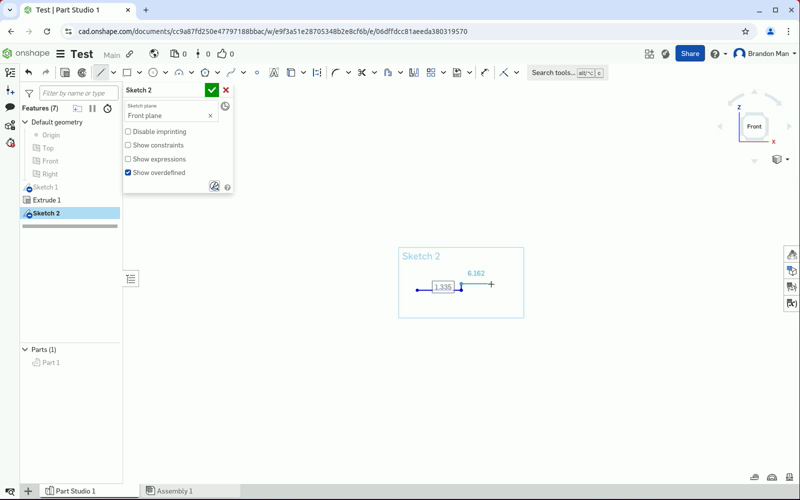
mouse_move(417, 283)
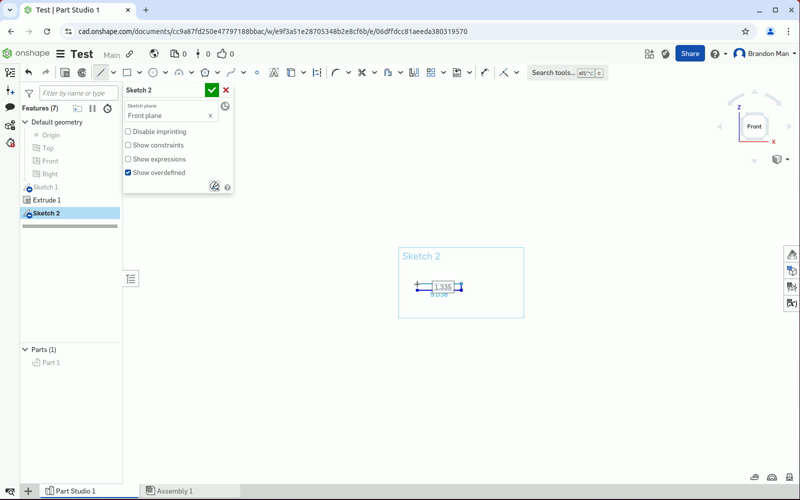
click(417, 283)
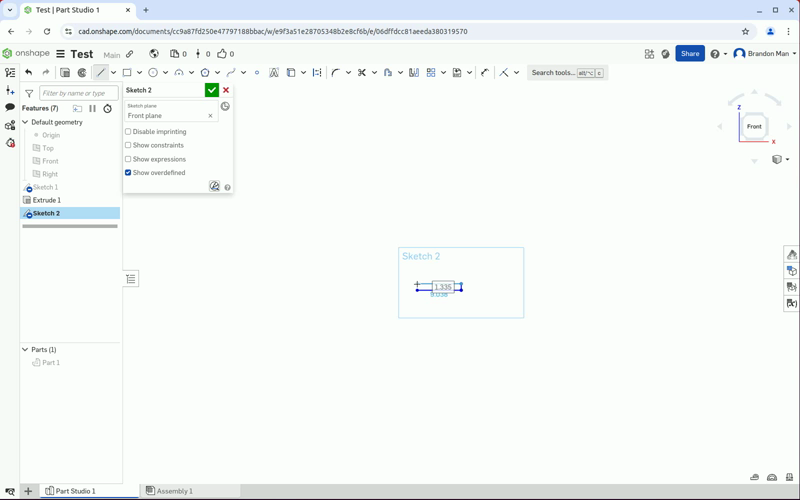
key_up(shift)
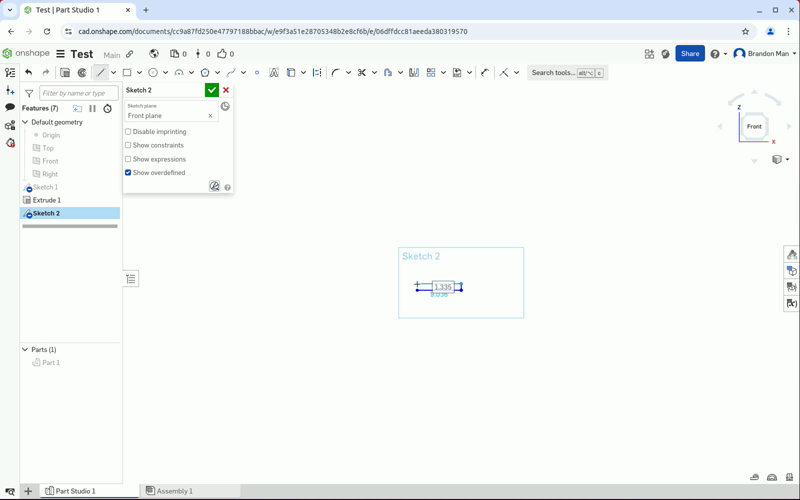
mouse_move(447, 283)
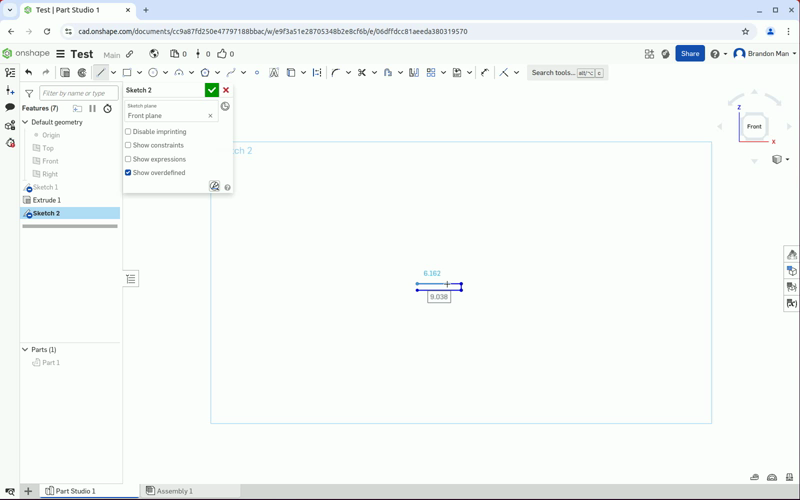
key_down(shift)
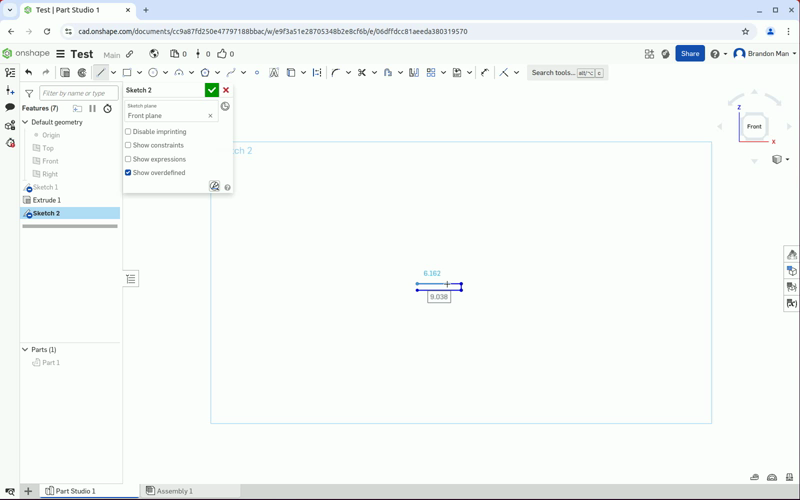
mouse_move(417, 290)
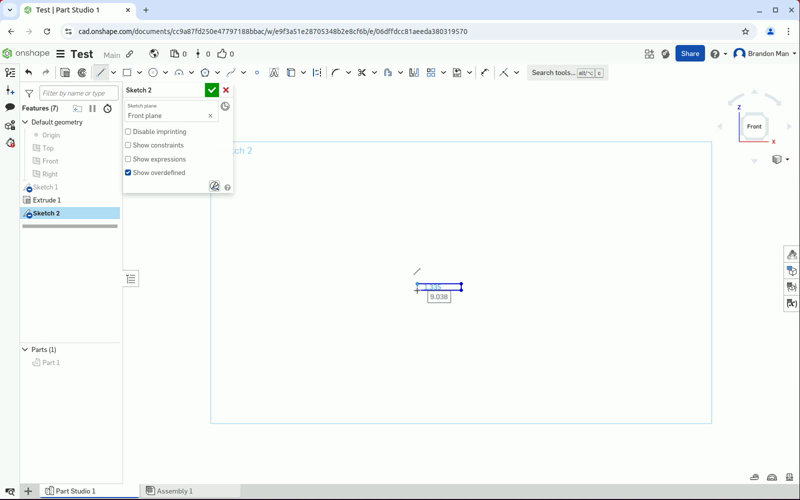
scroll(6)
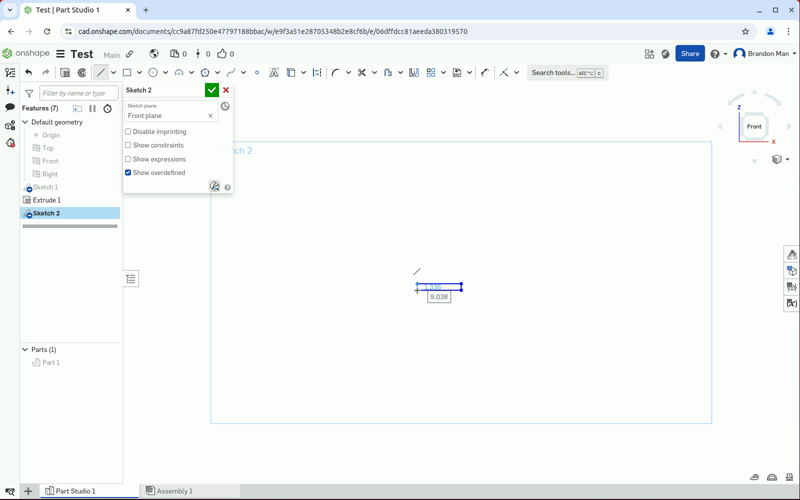
scroll(6)
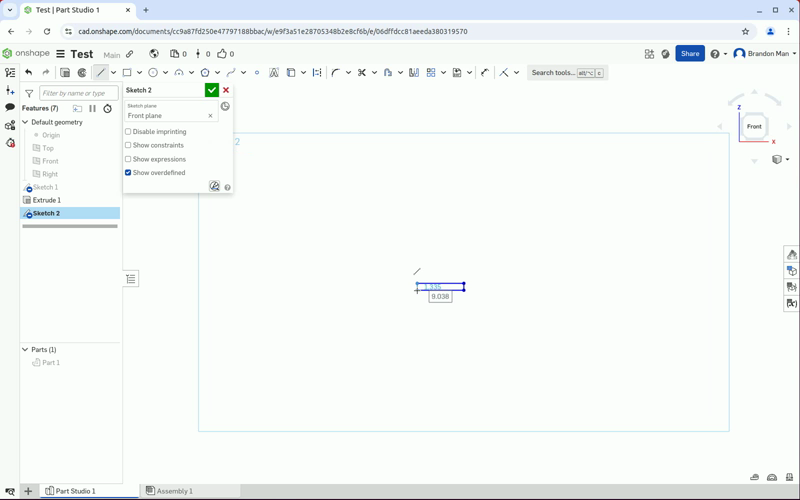
scroll(6)
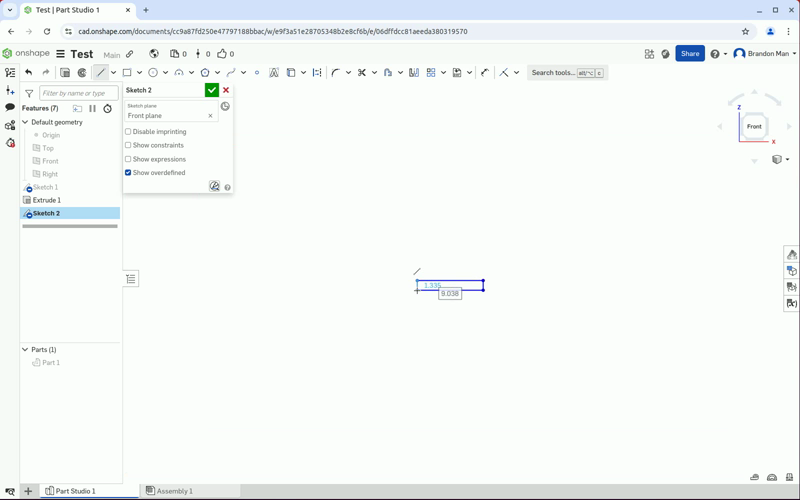
scroll(6)
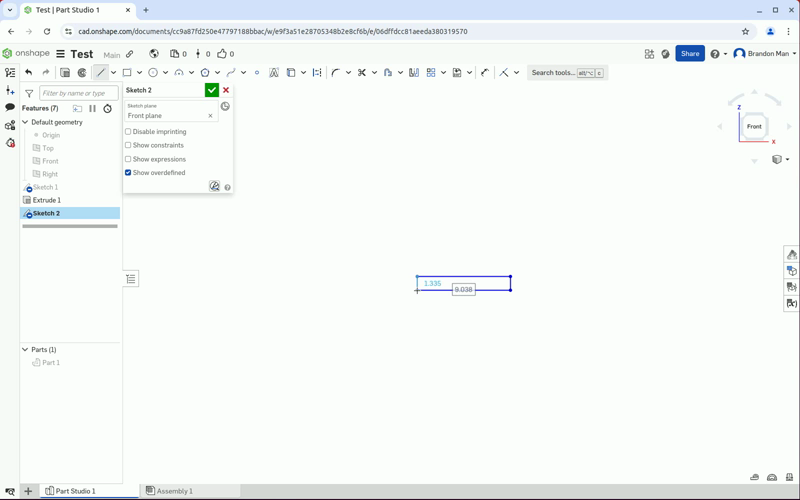
scroll(6)
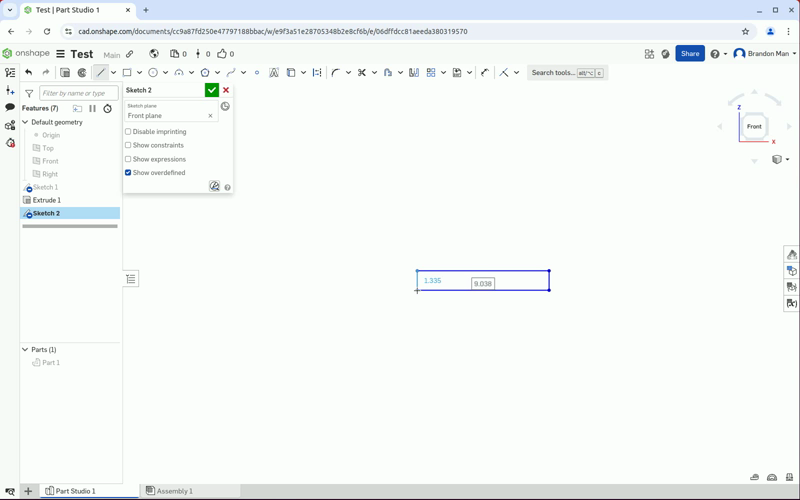
scroll(6)
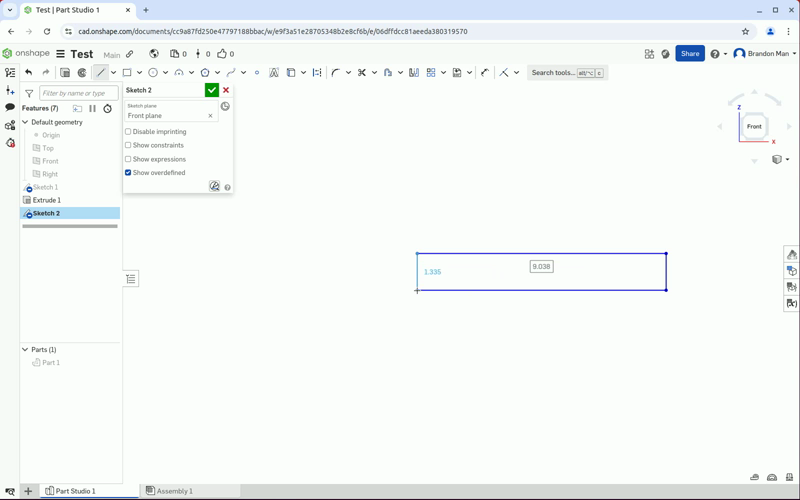
scroll(6)
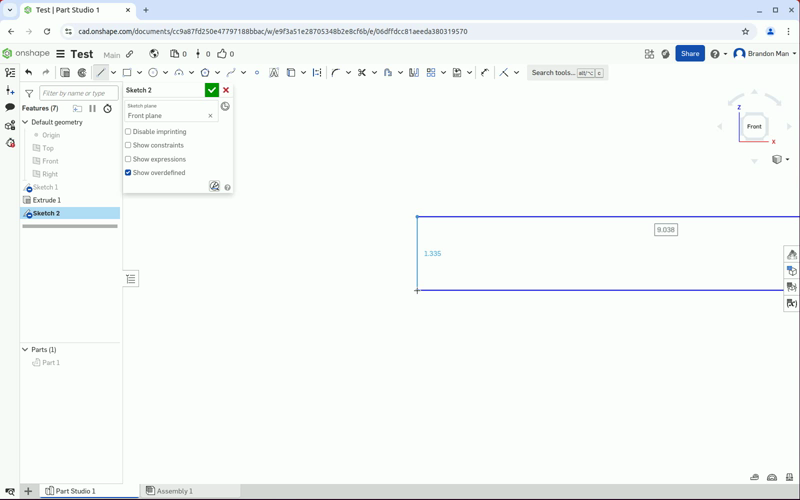
key_up(shift)
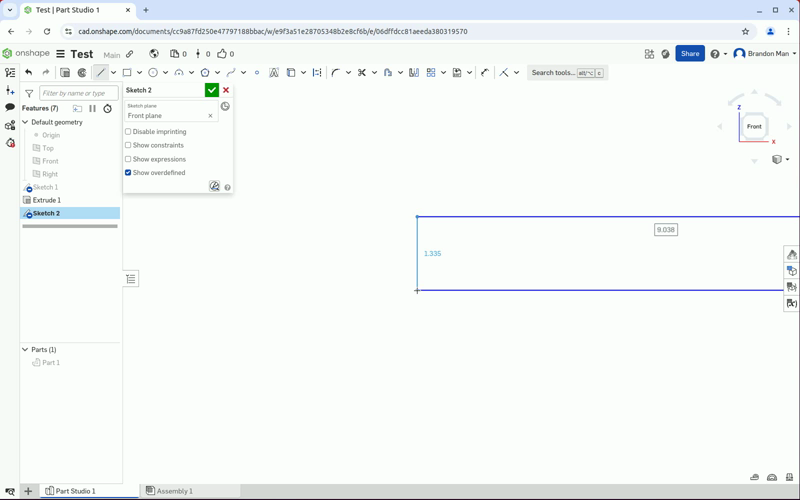
click(417, 290)
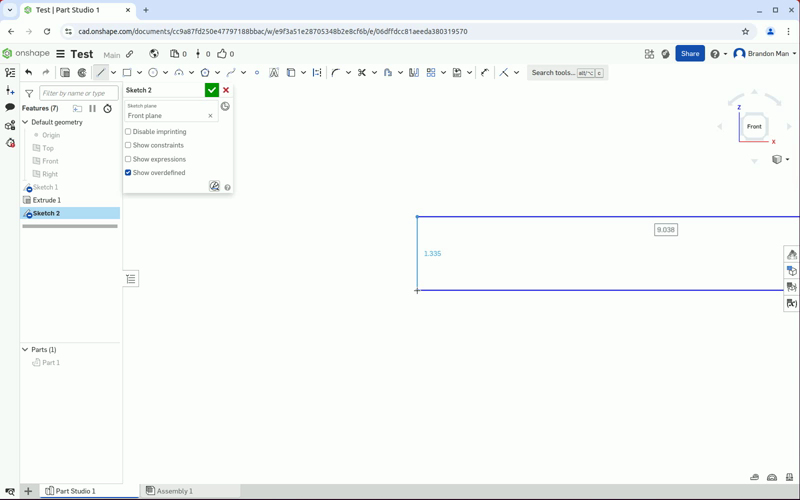
scroll(-6)
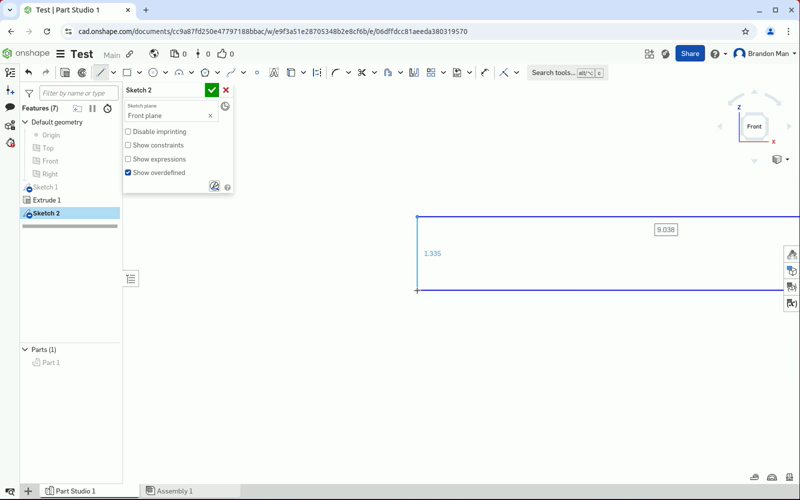
scroll(-6)
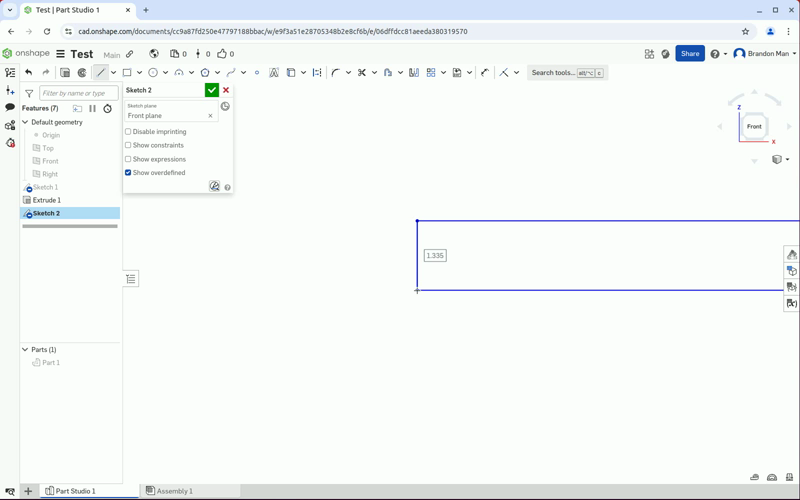
scroll(-6)
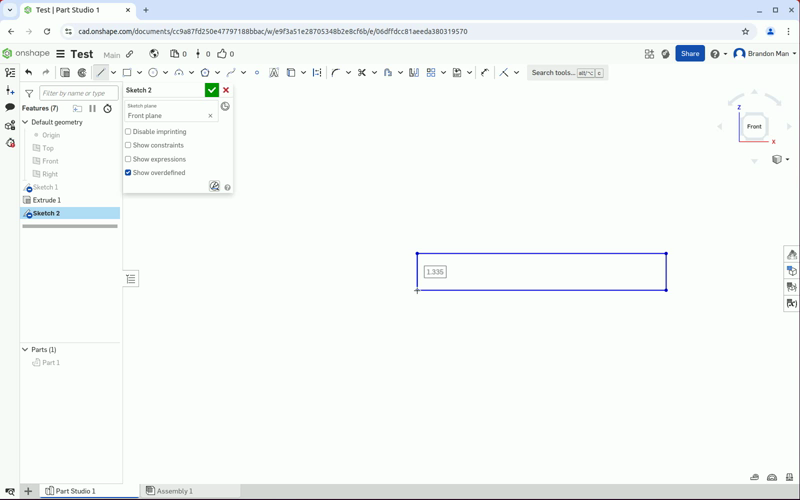
scroll(-6)
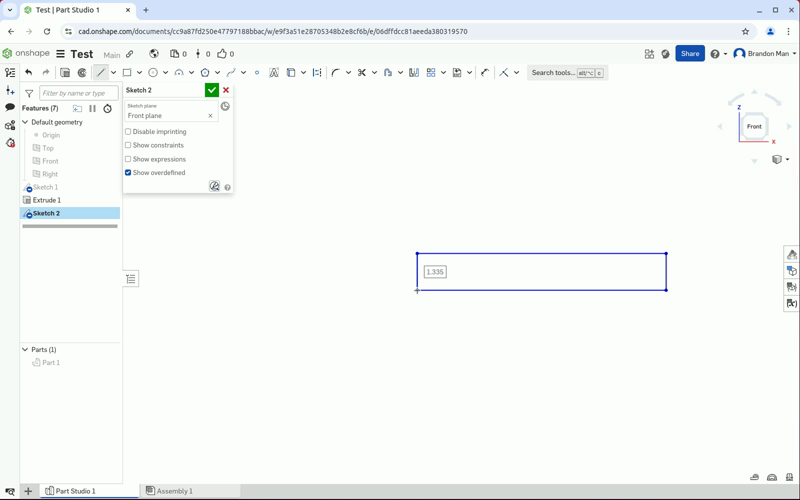
scroll(-6)
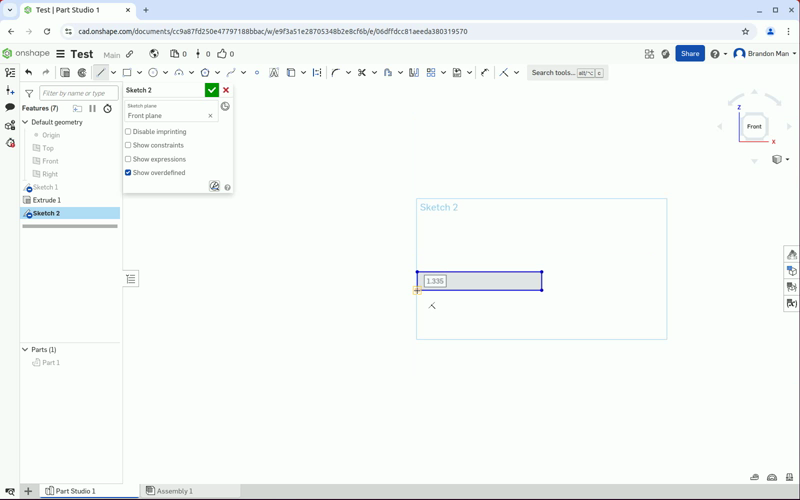
scroll(-6)
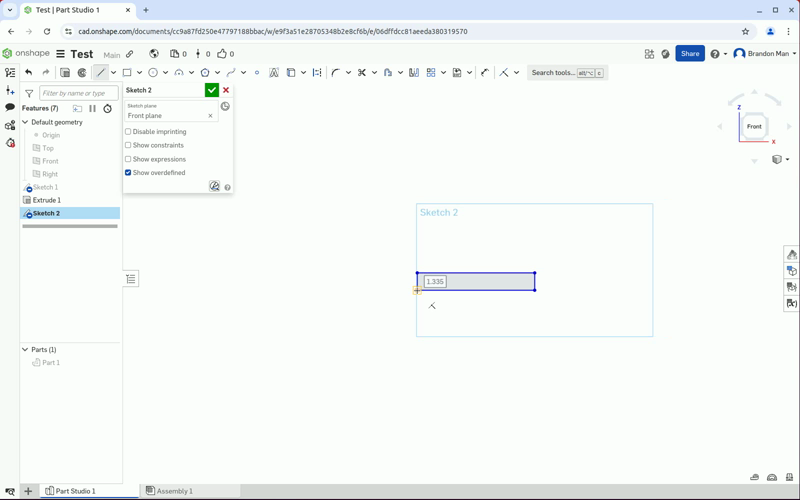
scroll(-6)
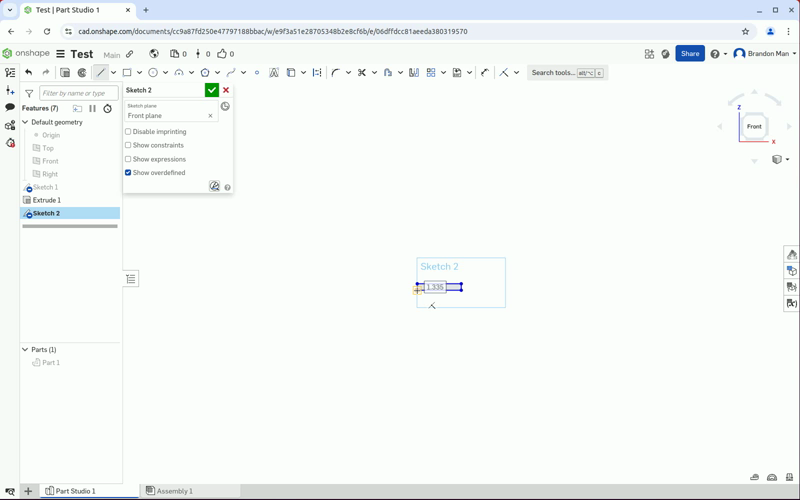
key(esc)
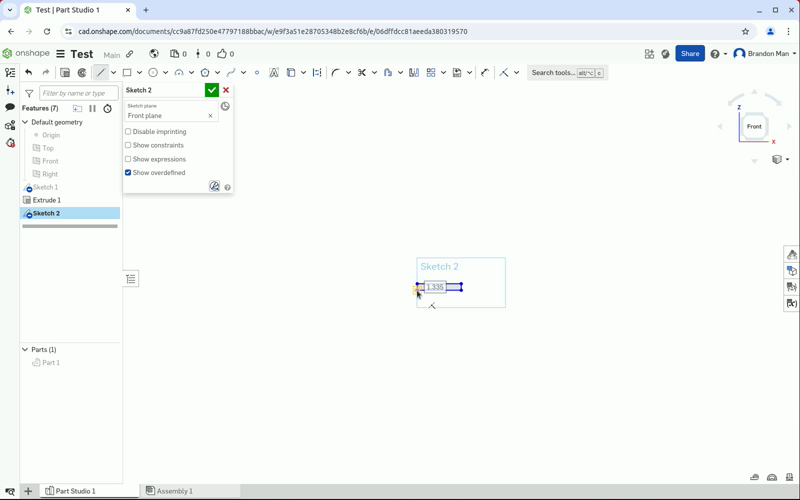
mouse_move(459, 285)
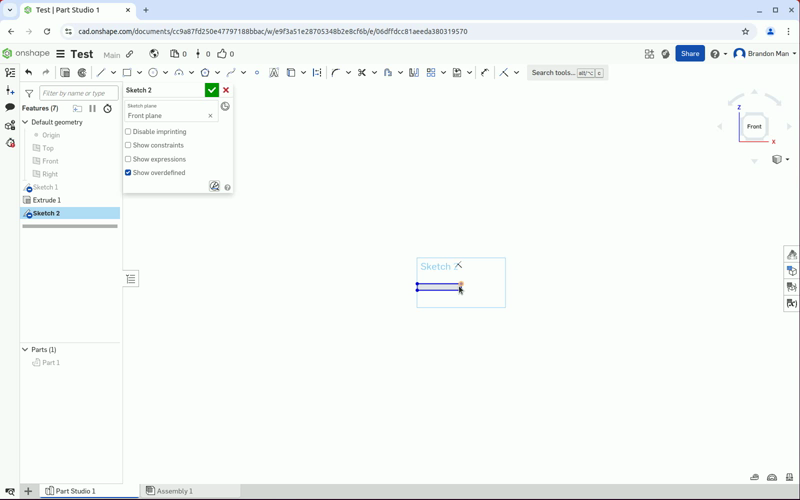
scroll(6)
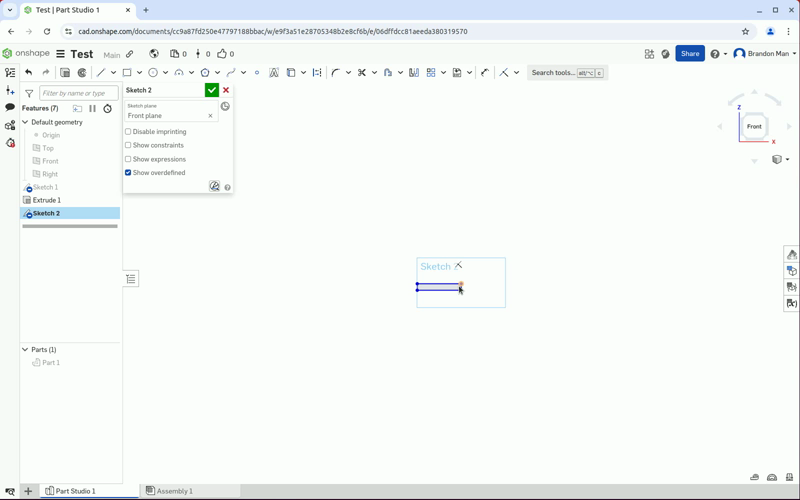
scroll(6)
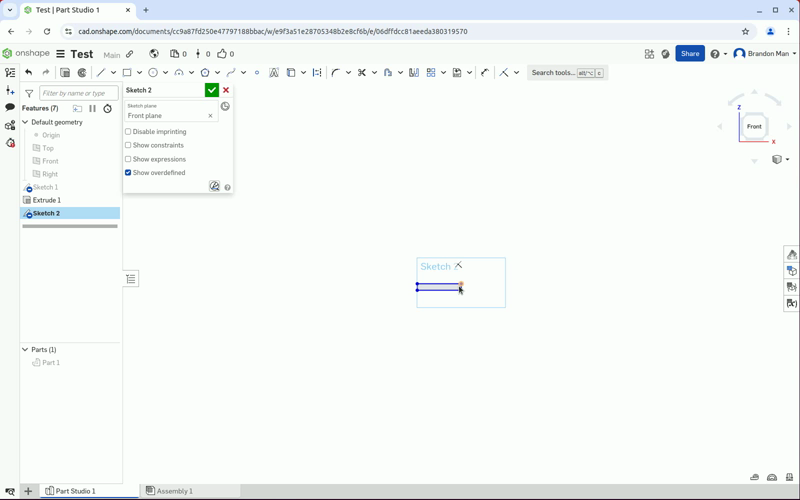
scroll(6)
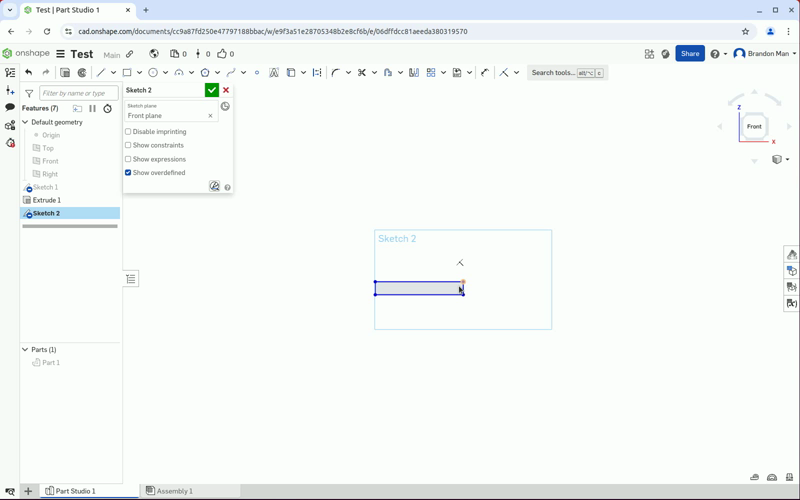
scroll(6)
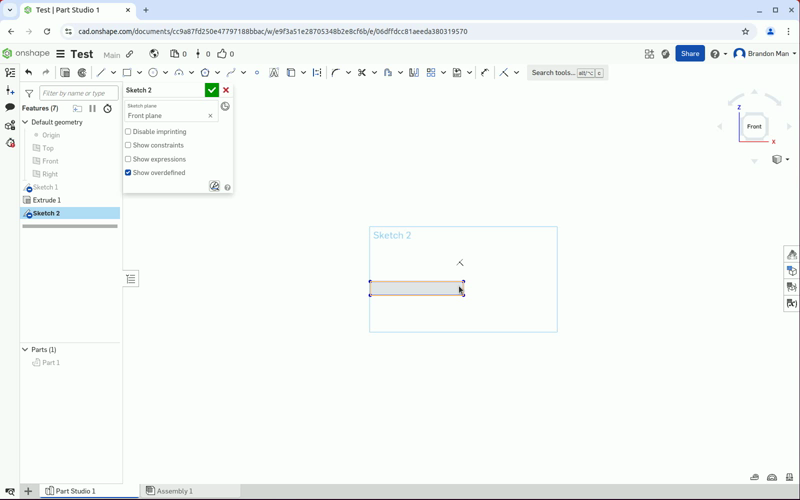
scroll(6)
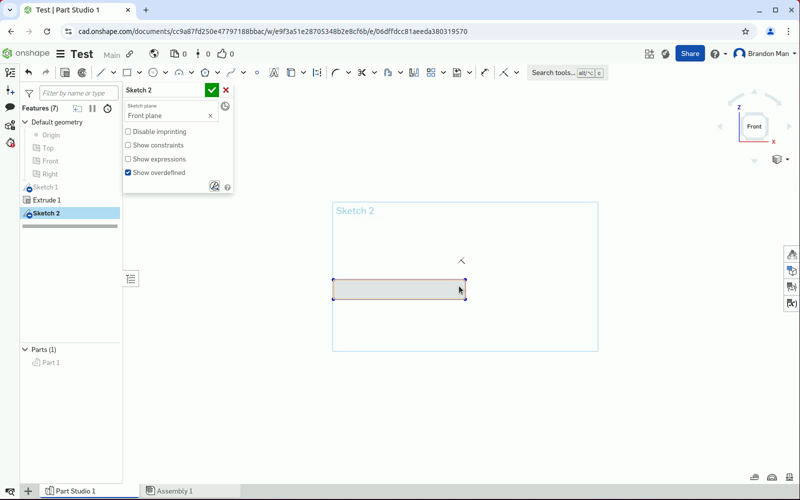
scroll(6)
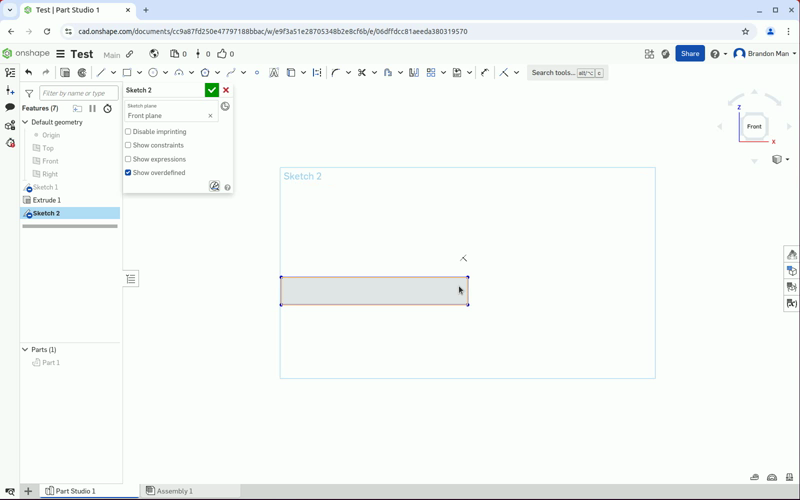
scroll(6)
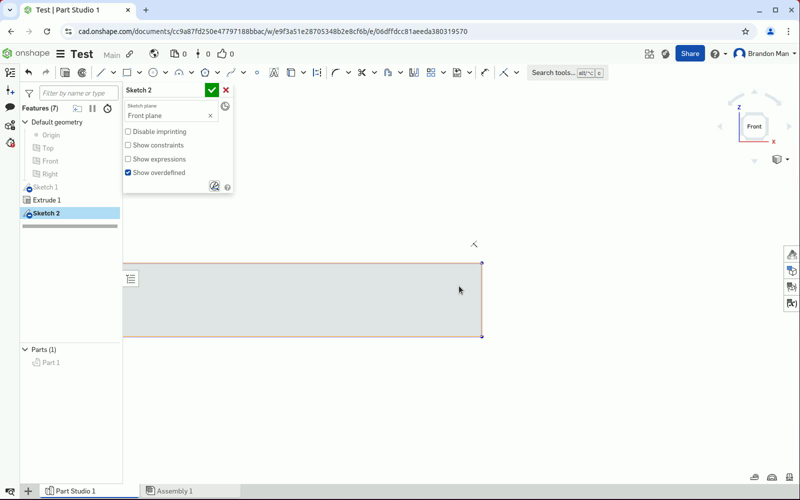
click(459, 285)
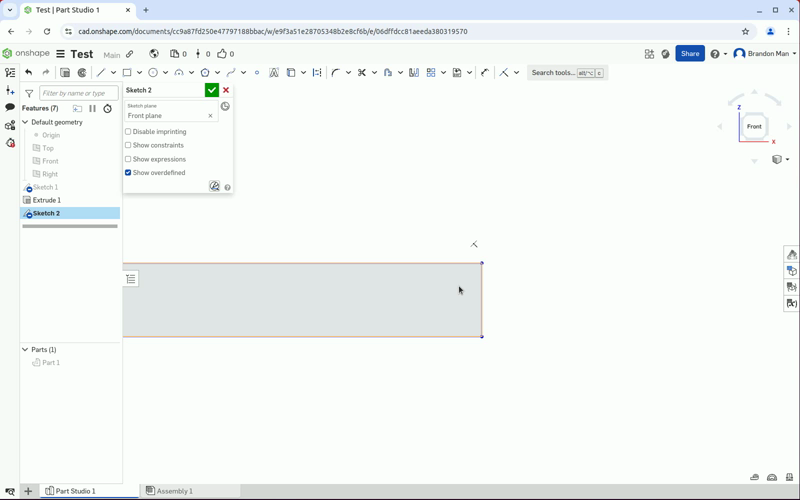
scroll(-6)
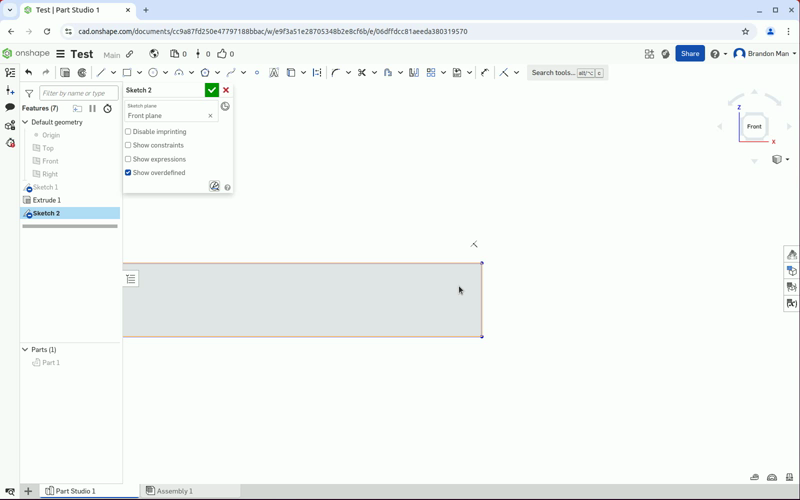
scroll(-6)
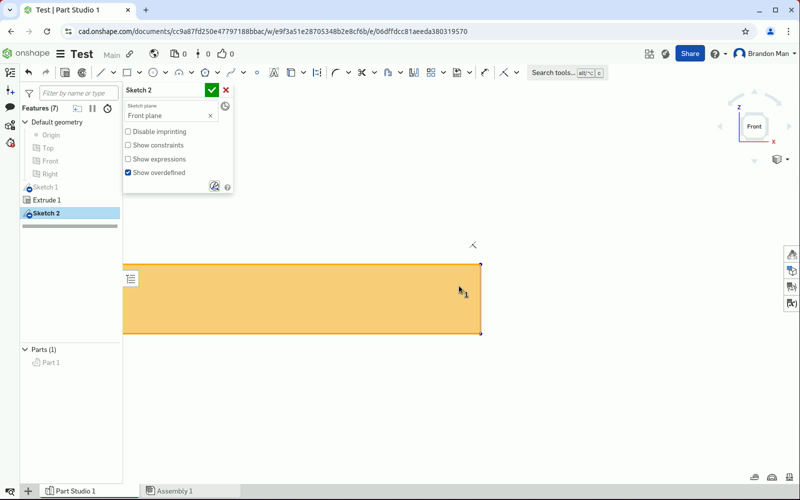
scroll(-6)
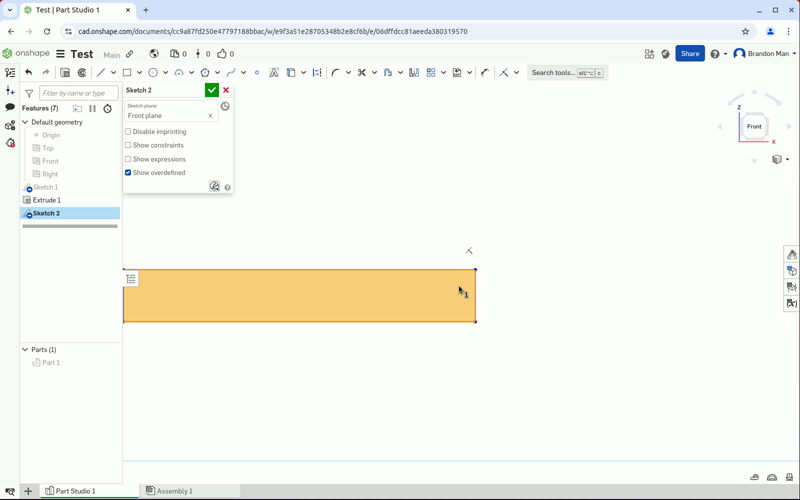
scroll(-6)
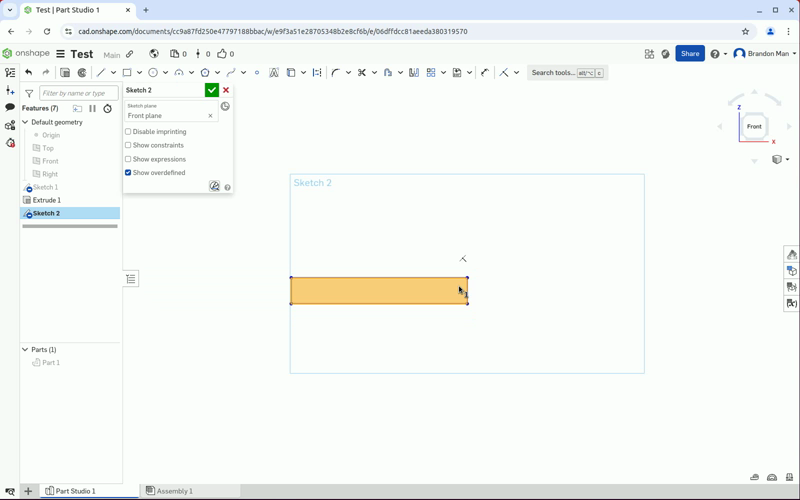
scroll(-6)
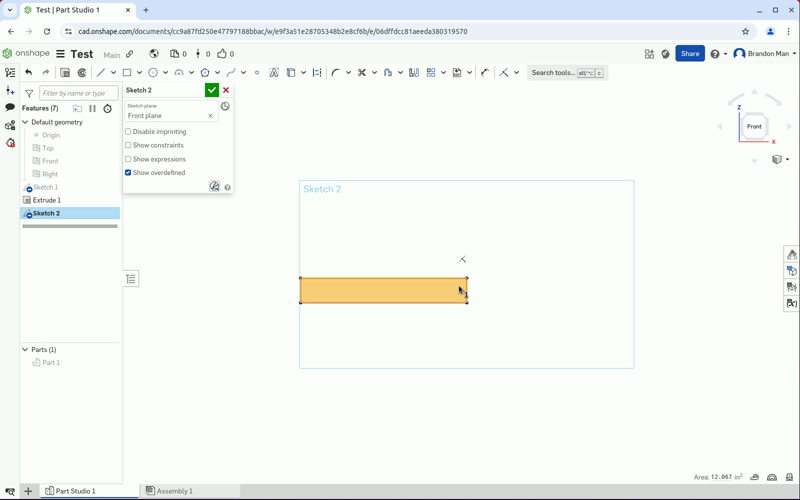
scroll(-6)
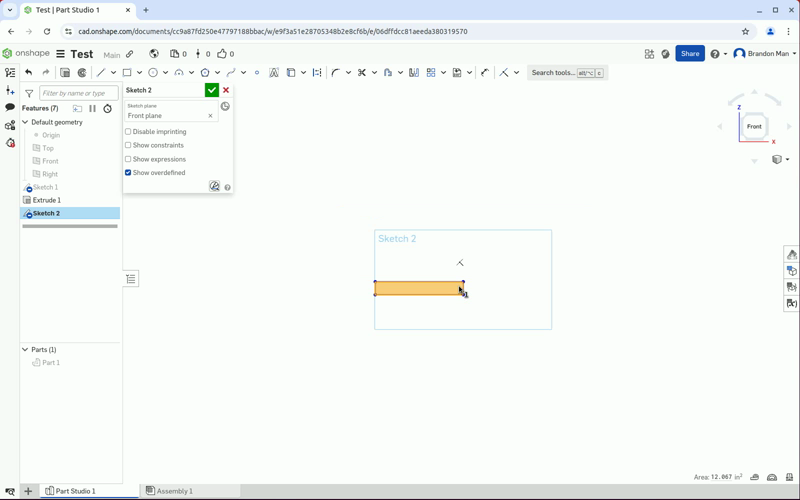
scroll(-6)
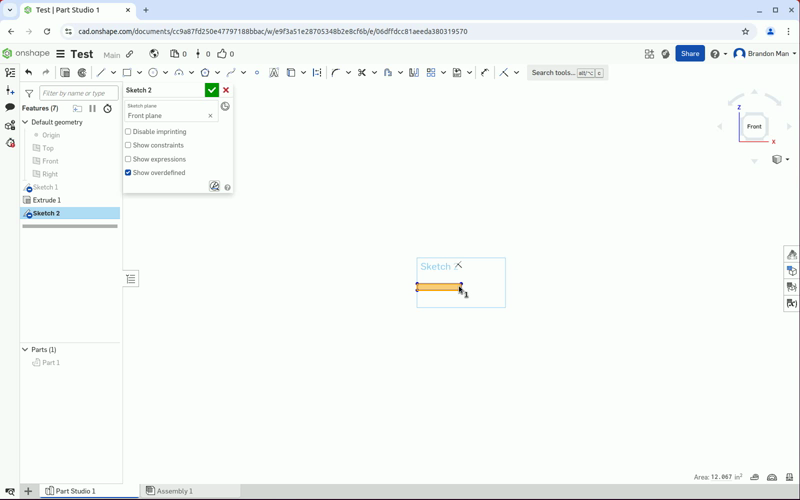
mouse_move(73, 352)
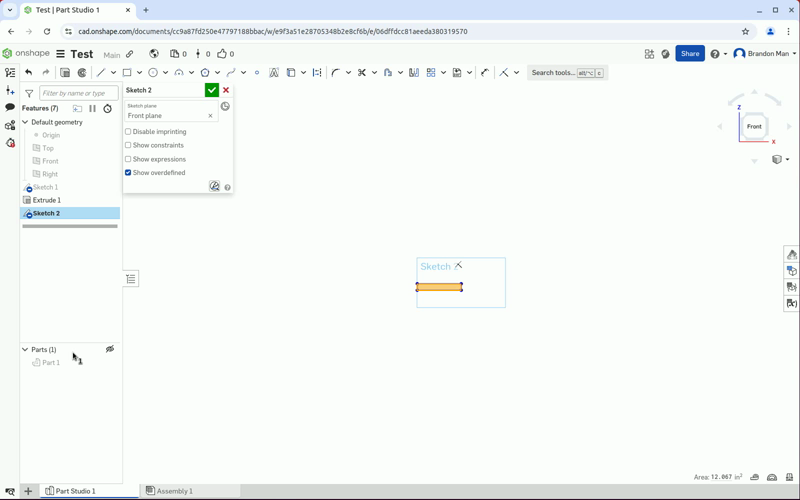
key(shift+y)
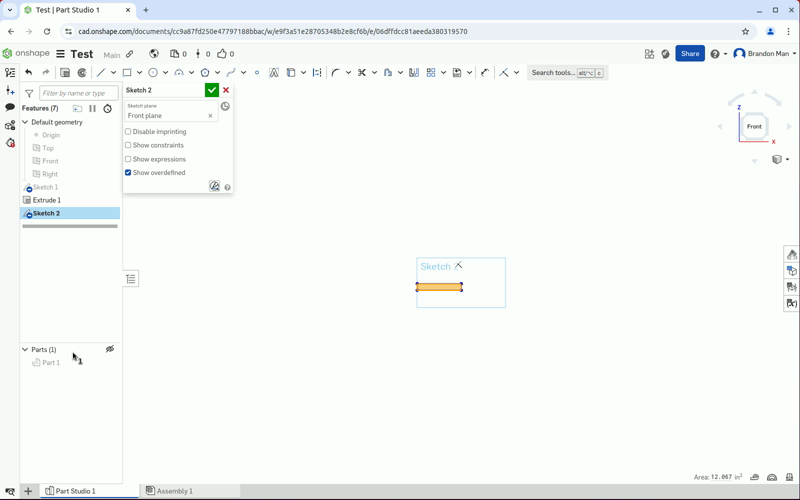
key(shift+e)
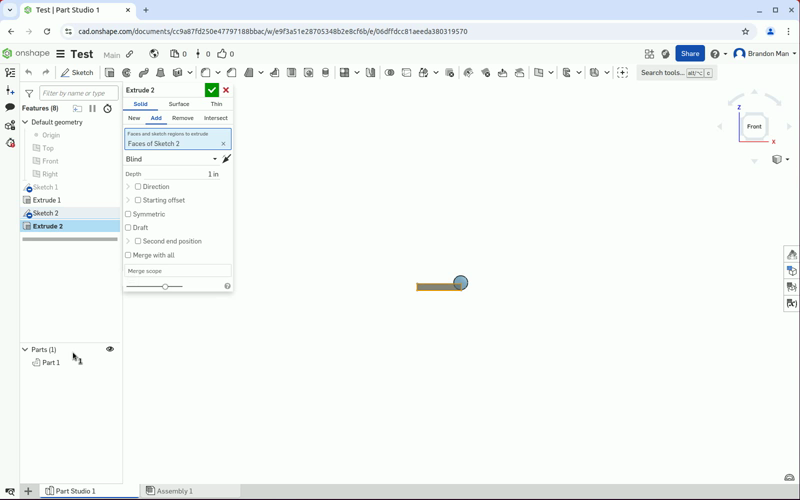
mouse_move(143, 106)
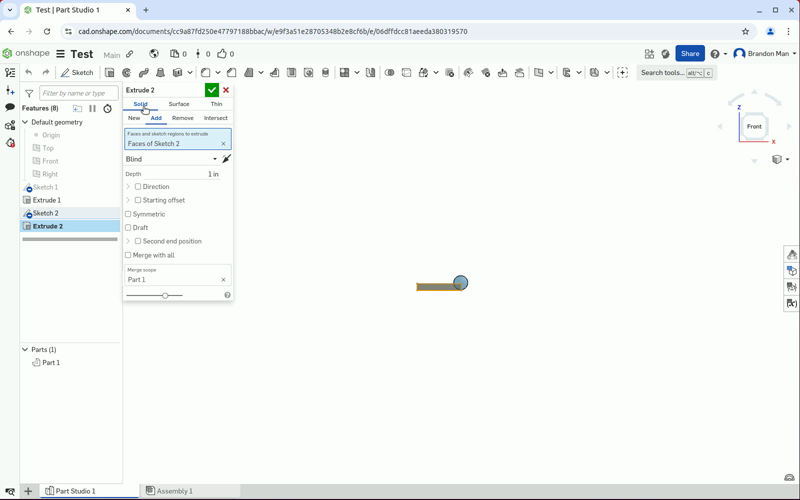
click(143, 106)
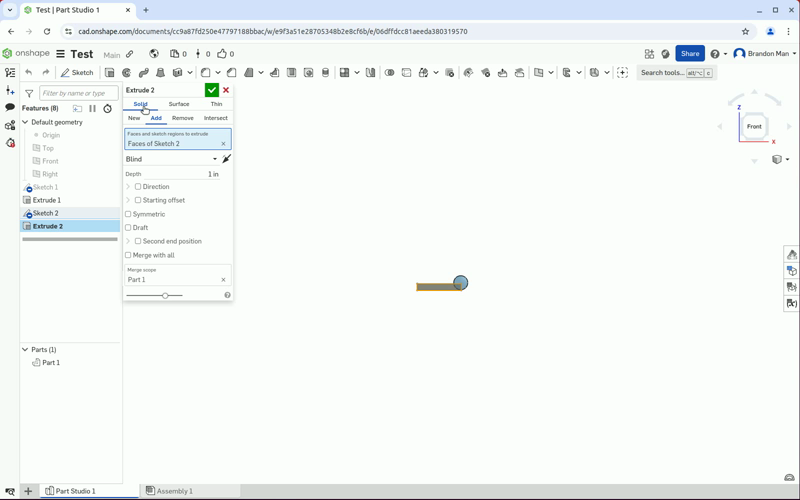
mouse_move(137, 120)
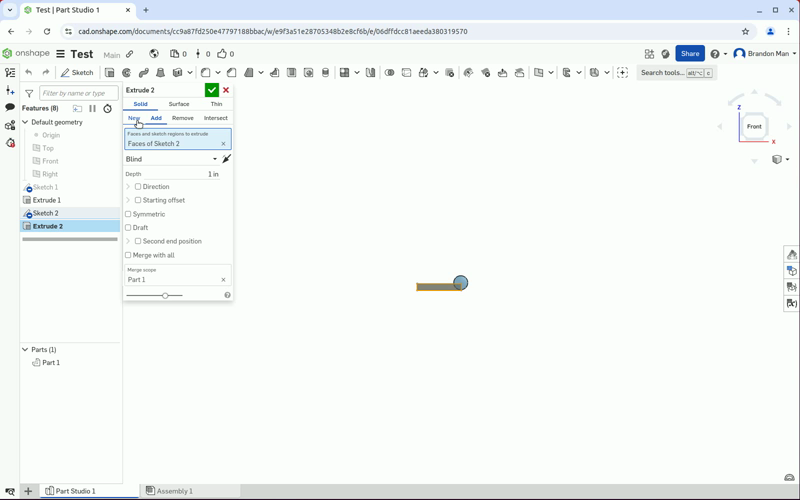
click(137, 120)
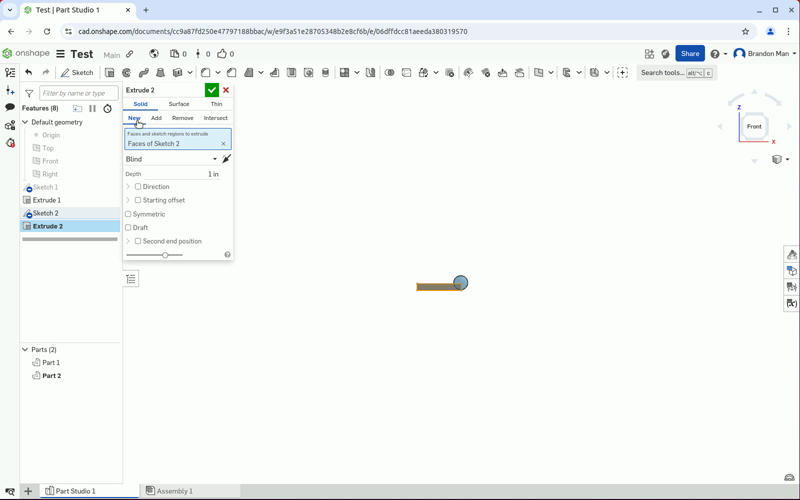
key(tab, 4)
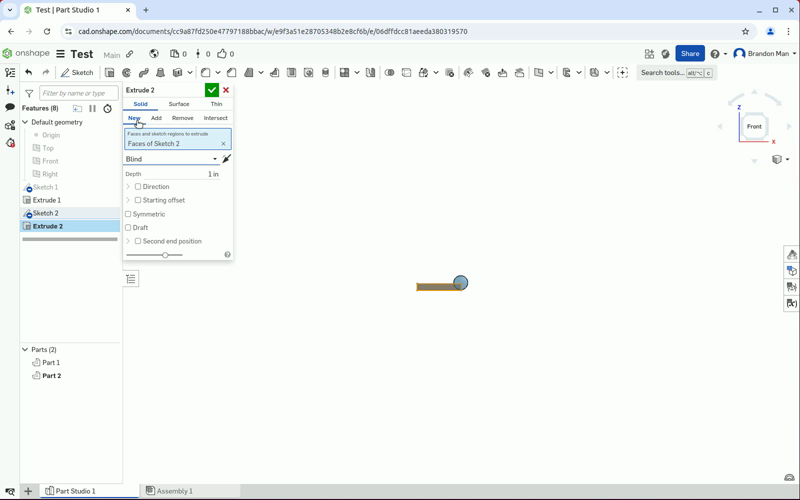
text(23.108)
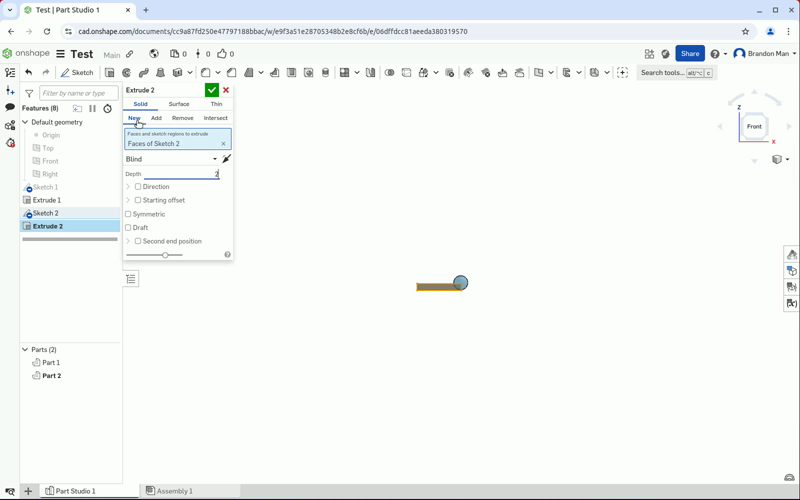
key(enter)
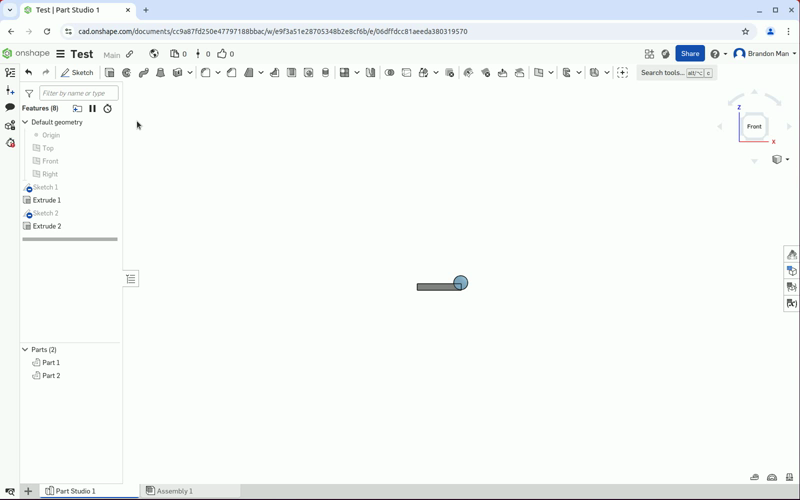
key(shift+h)
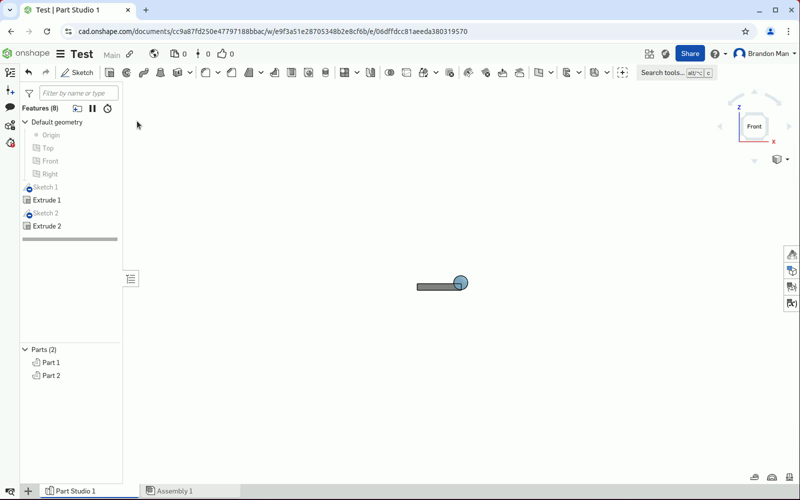
key(shift+h)
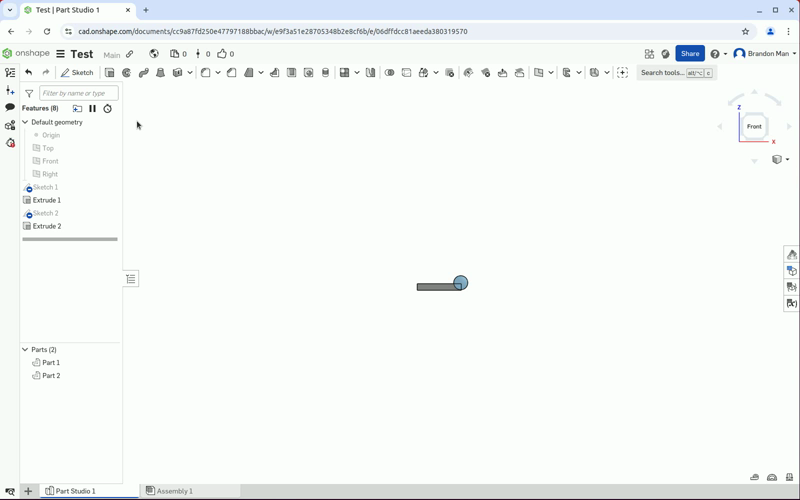
mouse_move(73, 189)
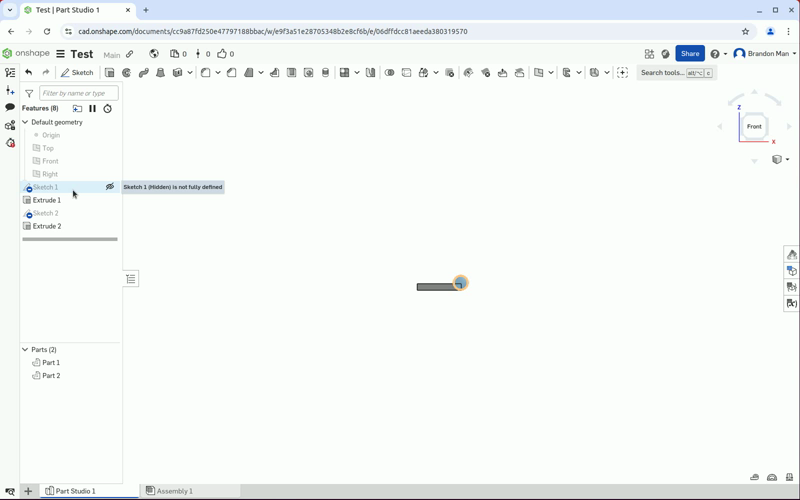
click(73, 189)
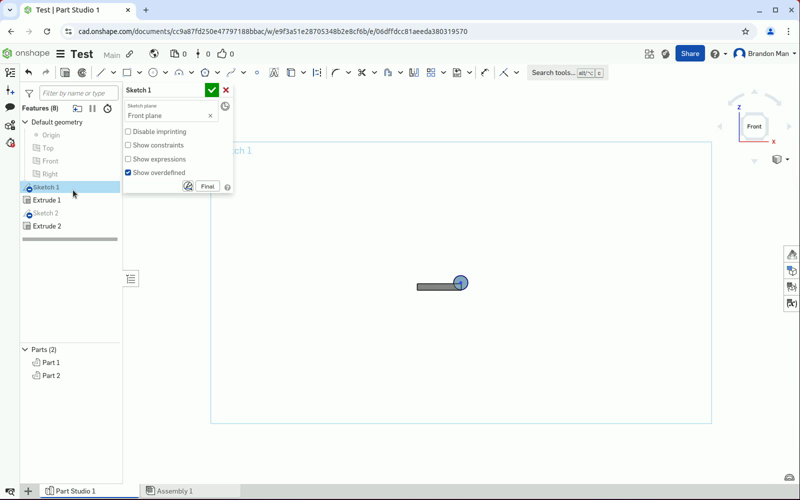
mouse_move(229, 92)
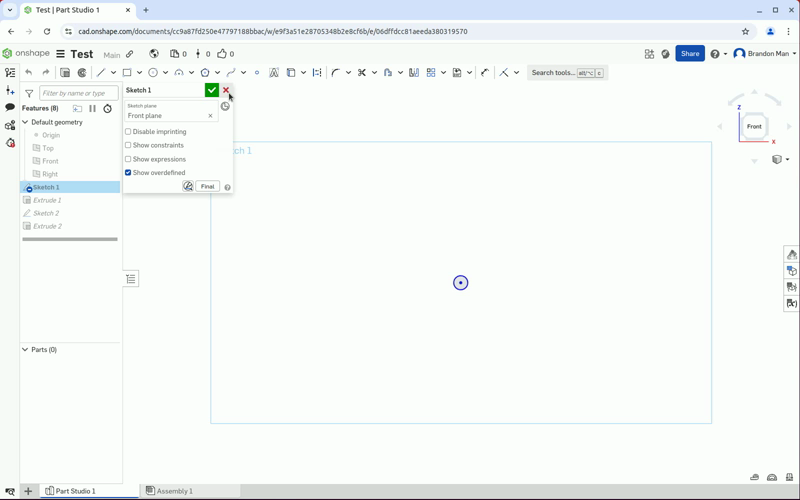
click(229, 92)
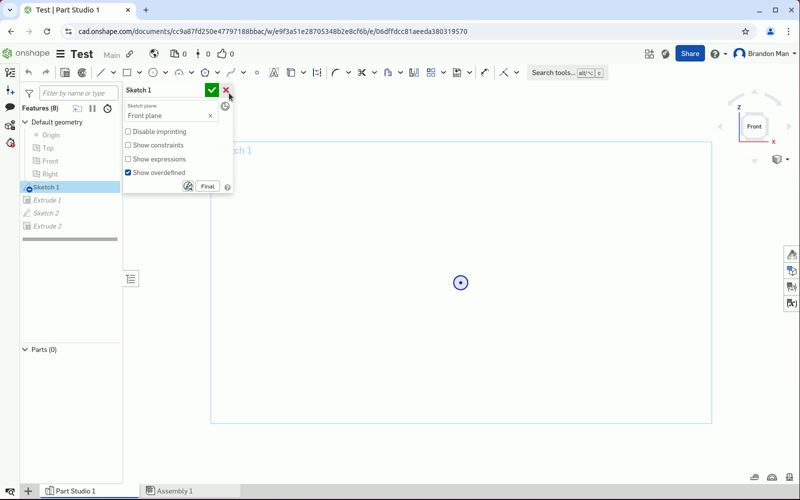
key(shift+s)
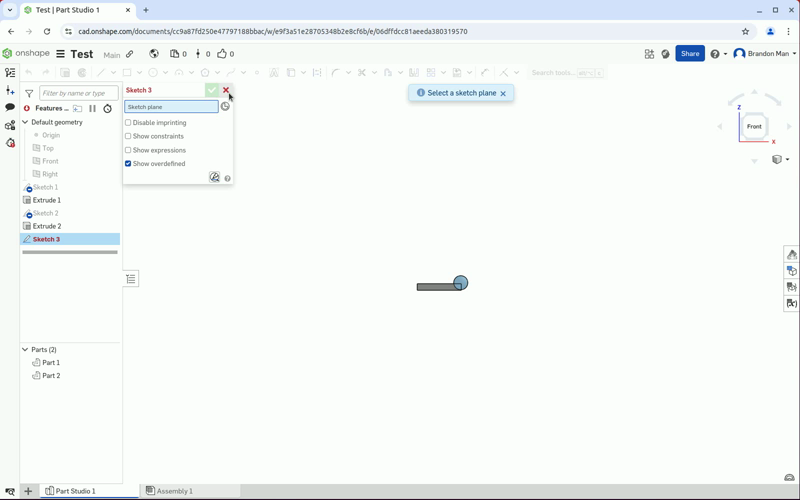
mouse_move(73, 163)
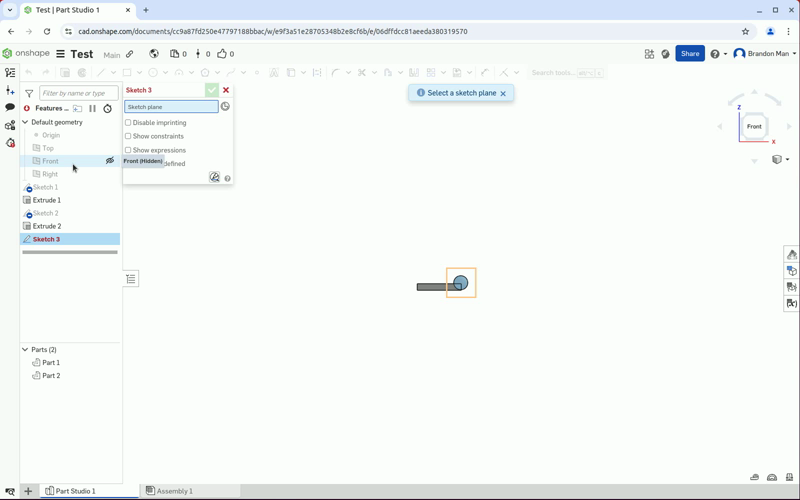
click(73, 163)
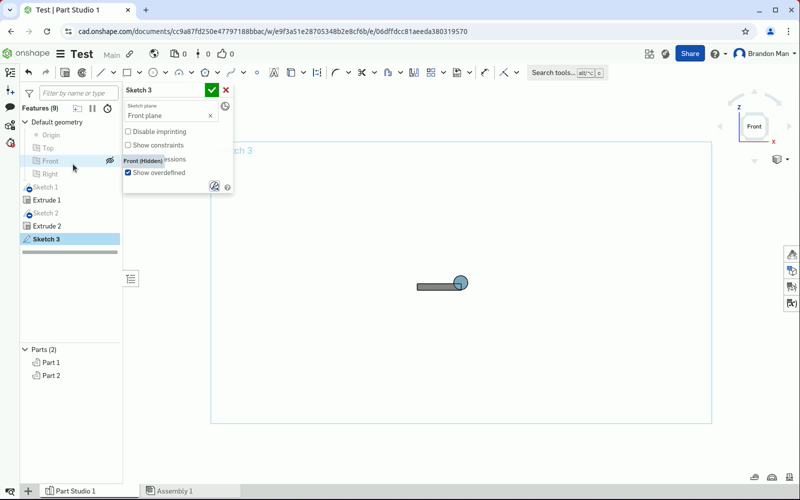
mouse_move(73, 352)
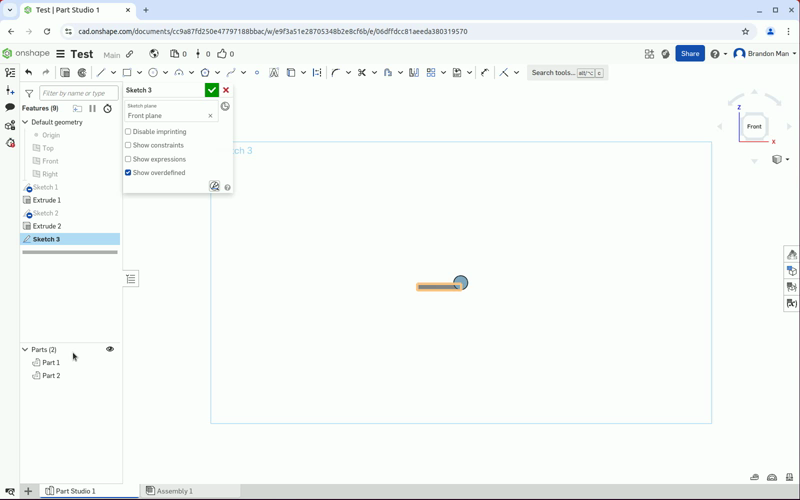
key(y)
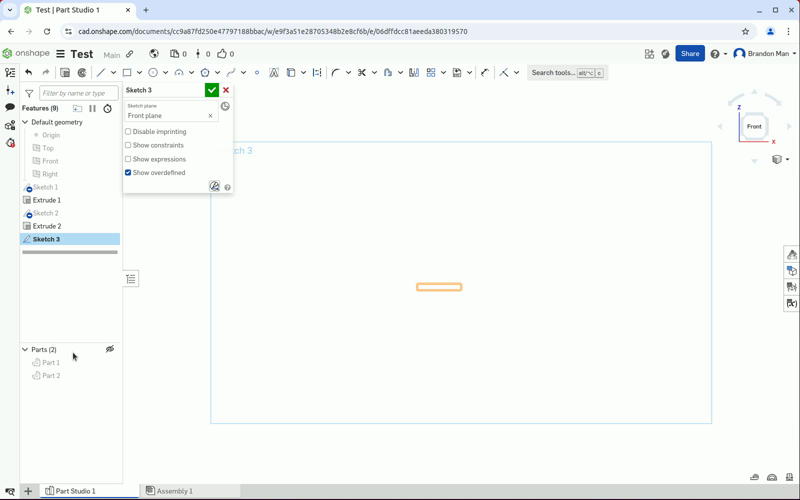
key(c)
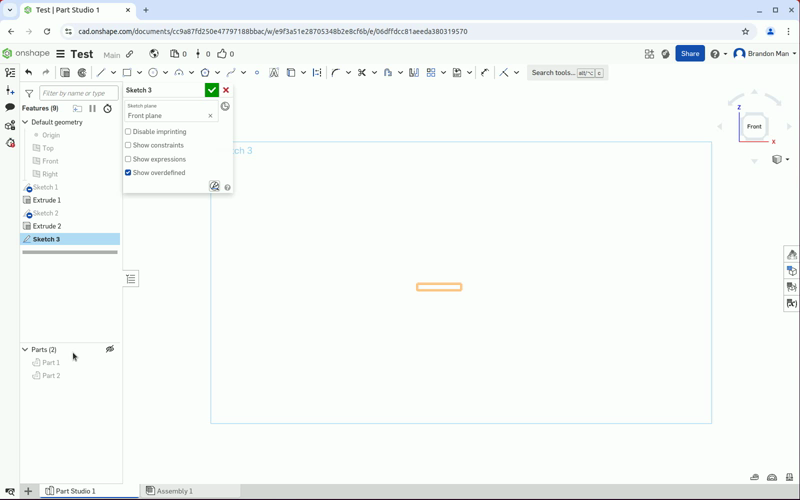
key_down(shift)
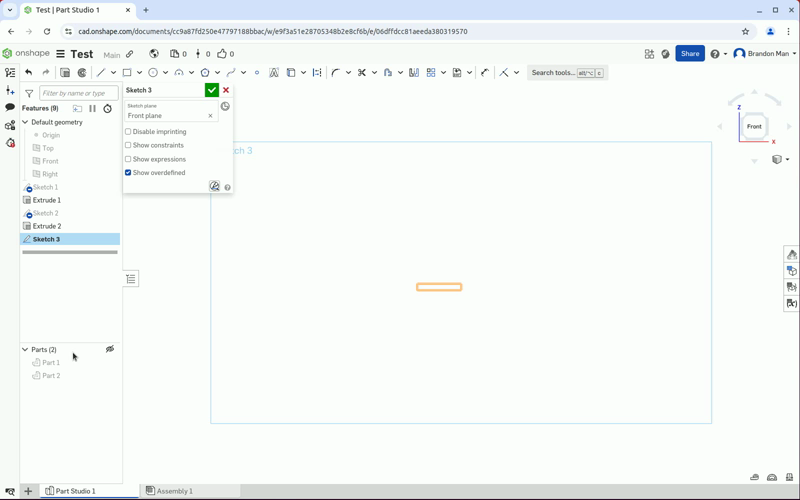
mouse_move(461, 282)
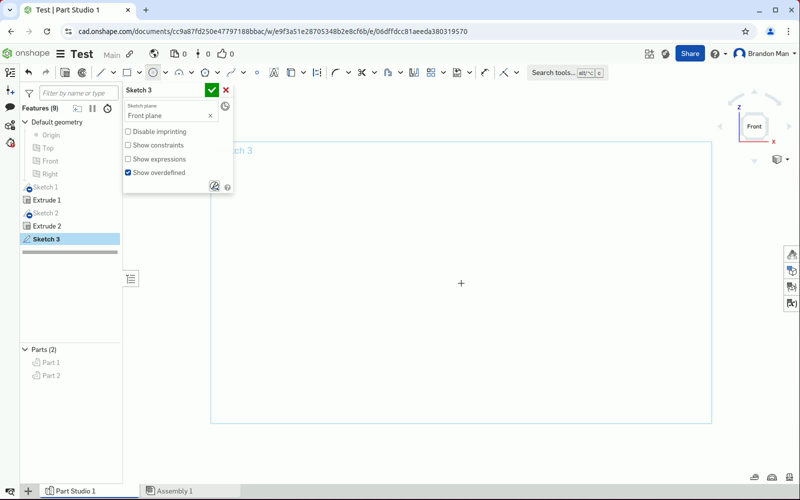
click(461, 282)
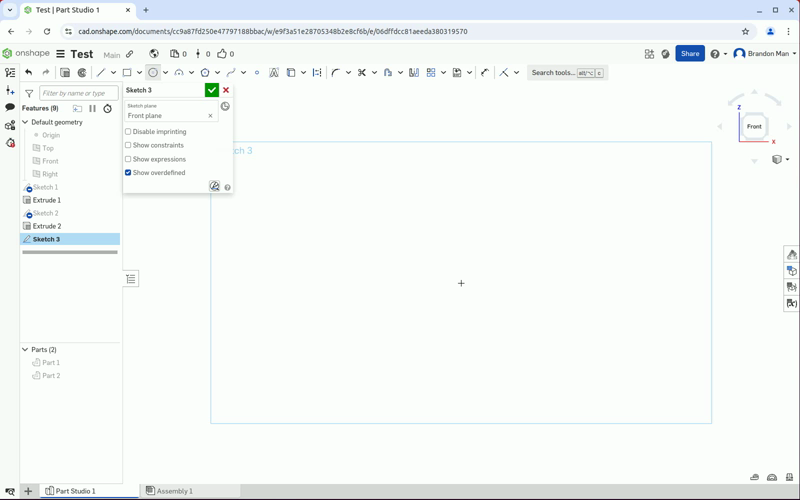
key_up(shift)
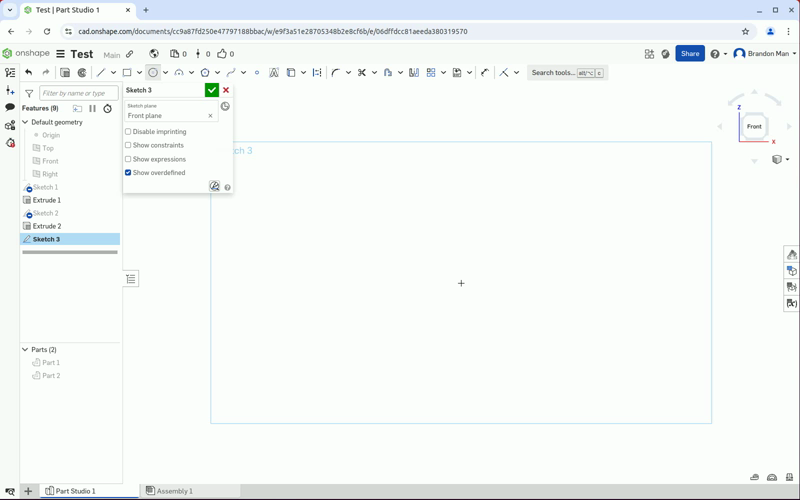
mouse_move(465, 282)
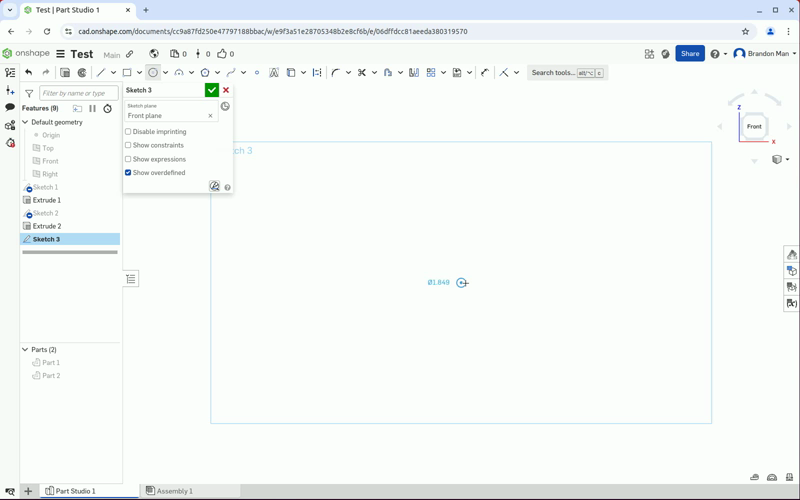
click(465, 282)
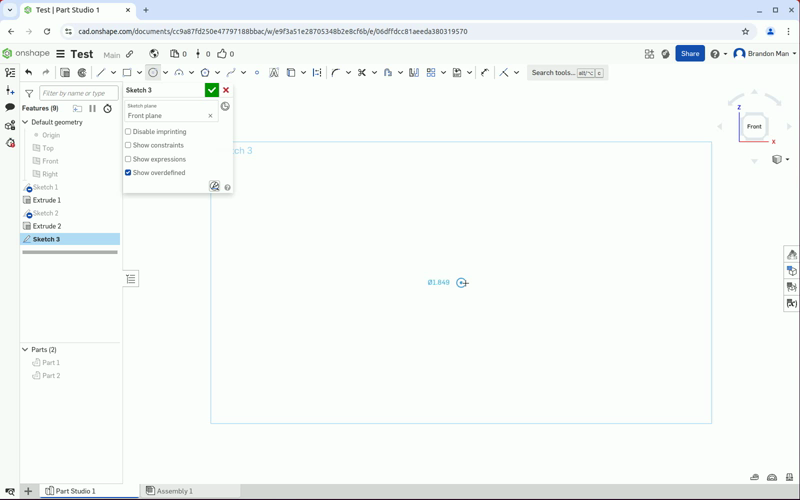
key(esc)
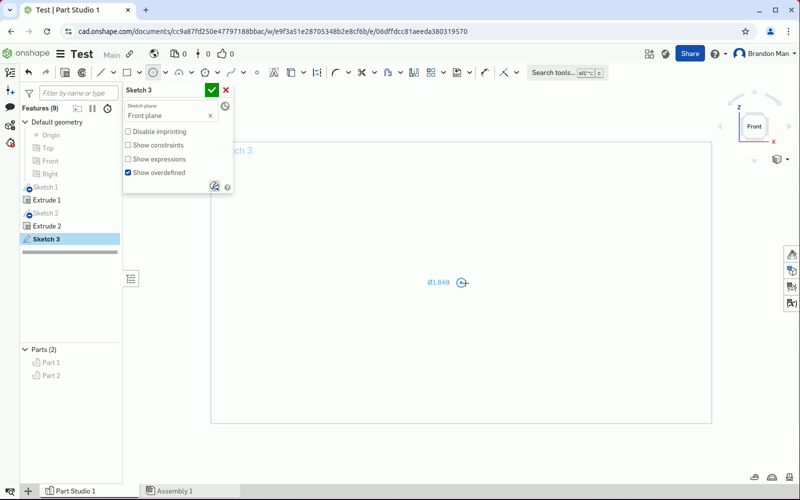
mouse_move(461, 286)
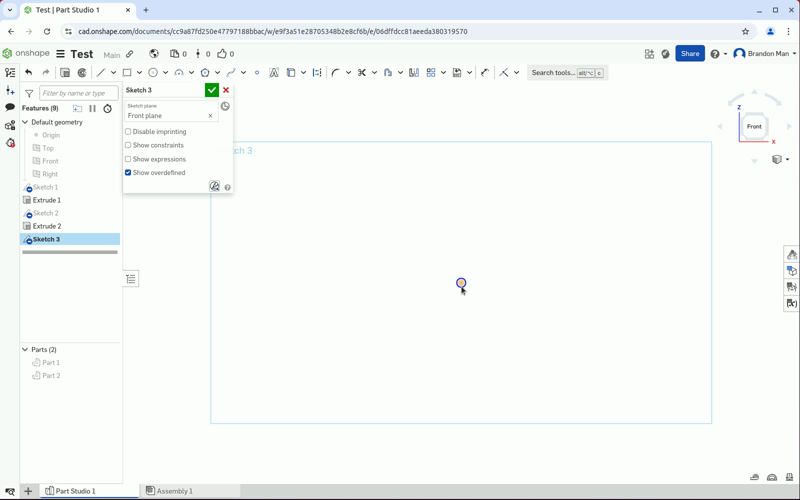
scroll(6)
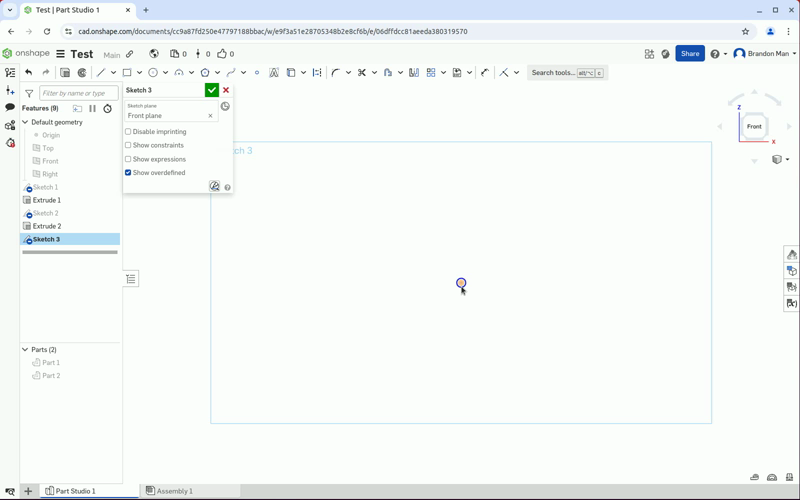
scroll(6)
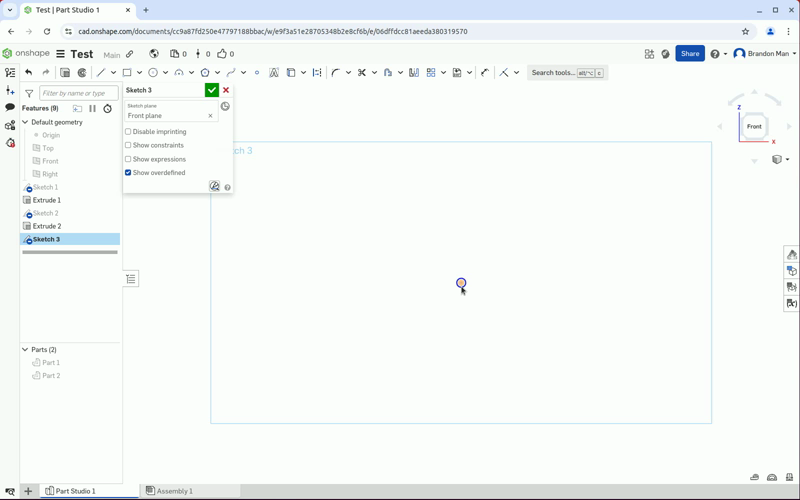
scroll(6)
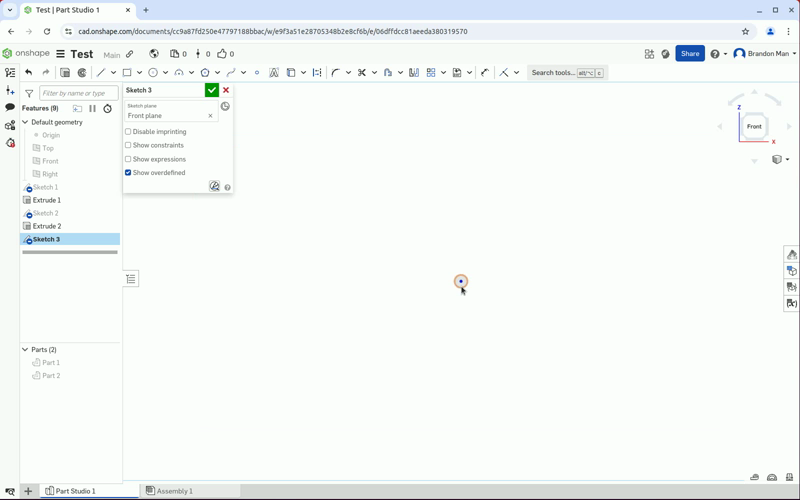
scroll(6)
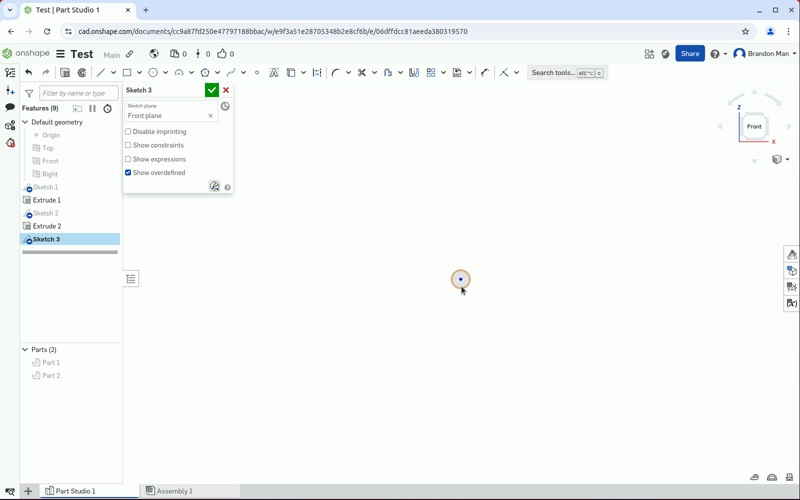
scroll(6)
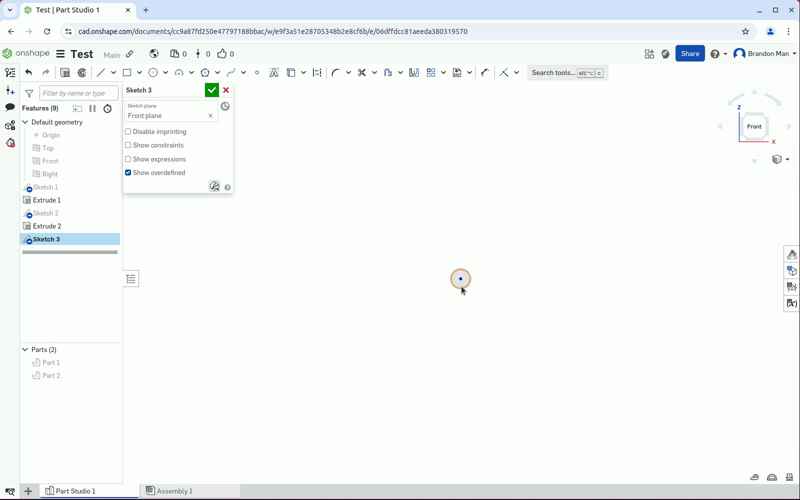
scroll(6)
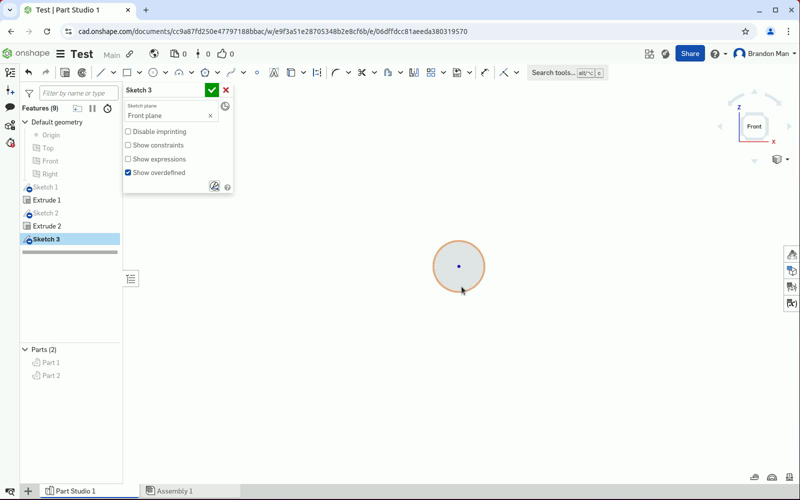
scroll(6)
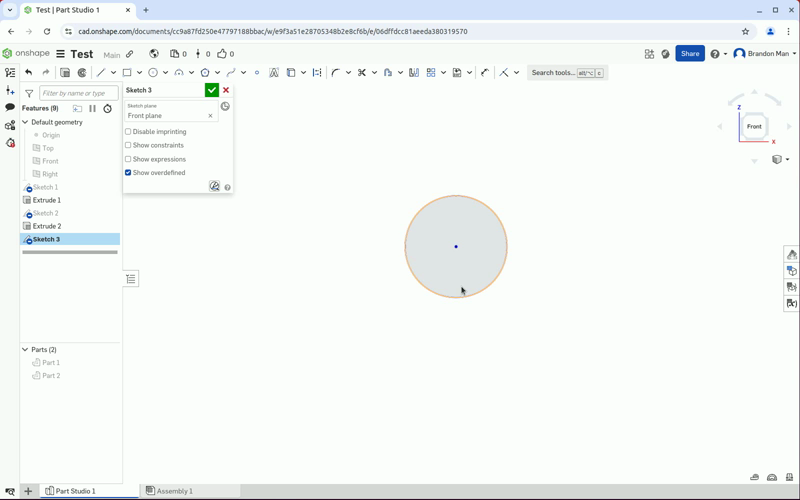
click(461, 286)
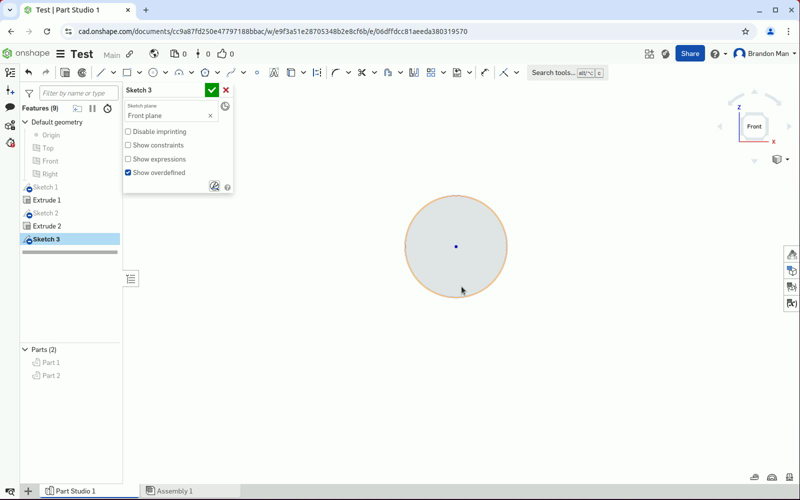
scroll(-6)
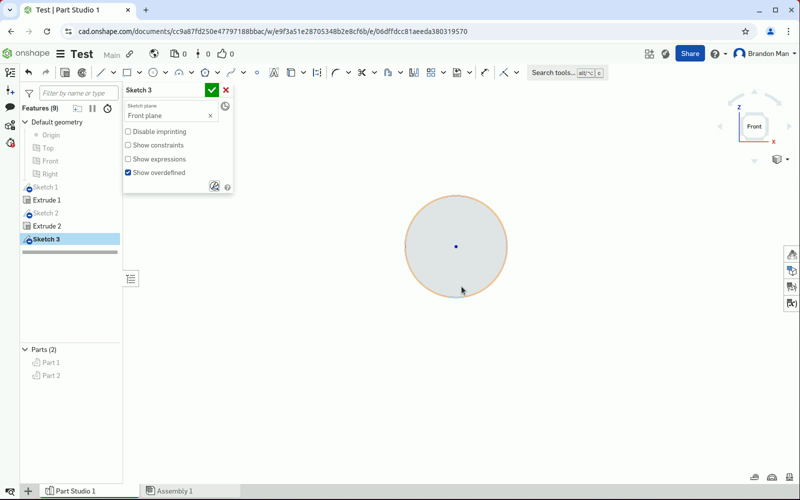
scroll(-6)
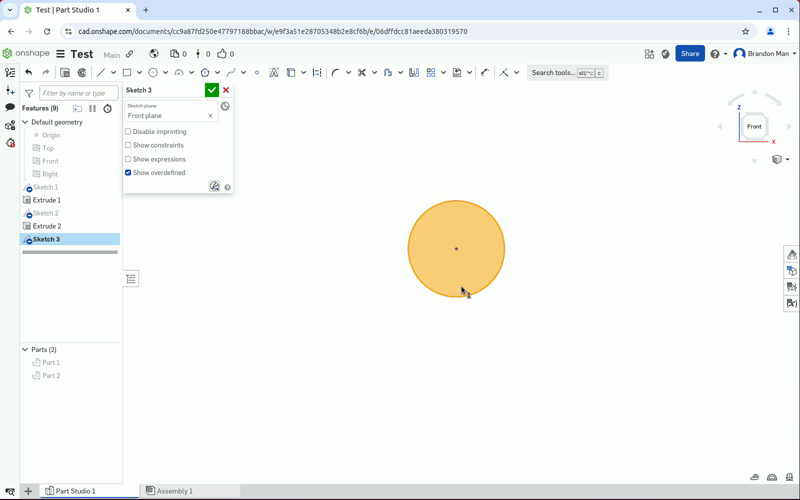
scroll(-6)
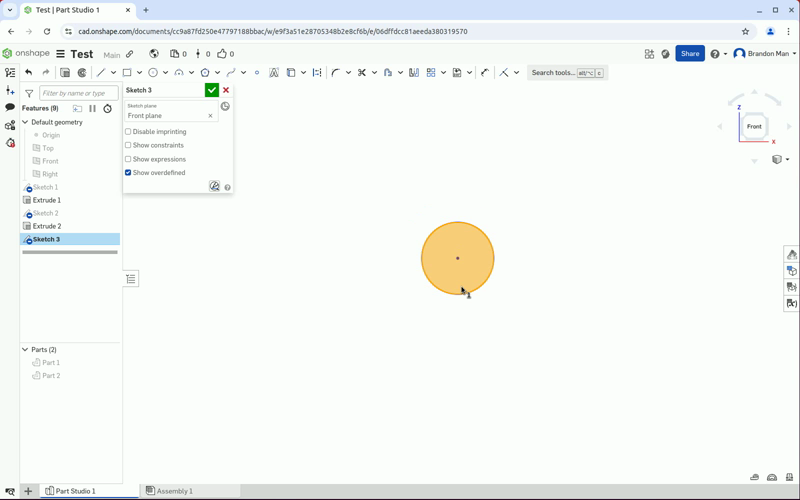
scroll(-6)
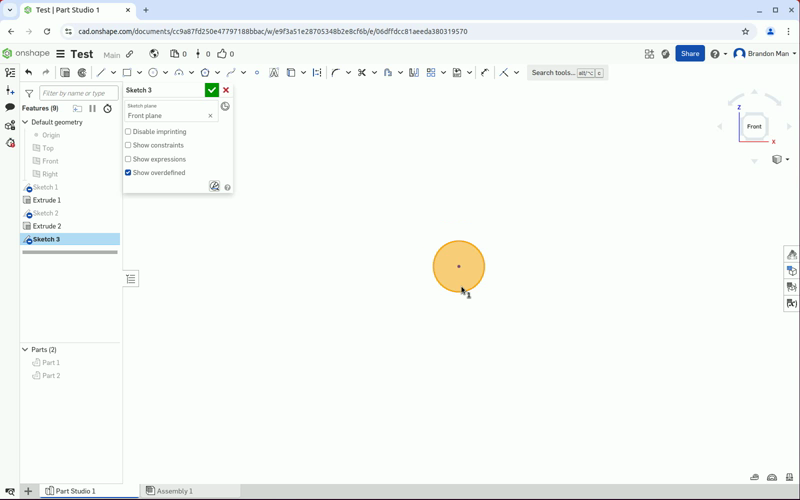
scroll(-6)
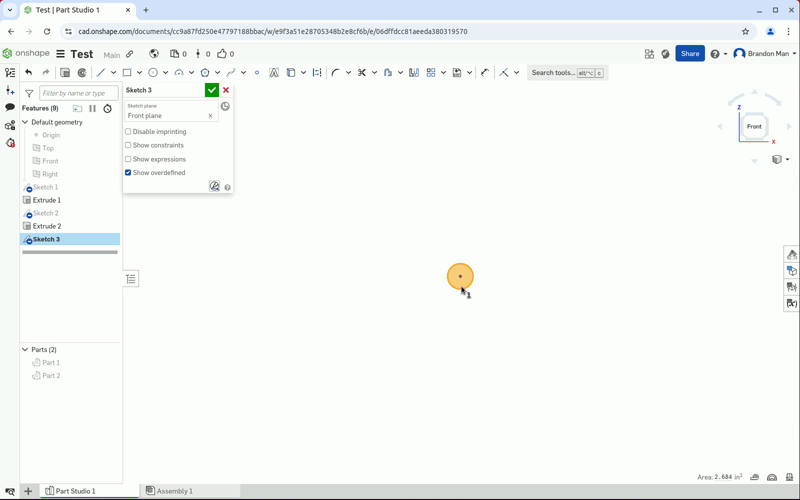
scroll(-6)
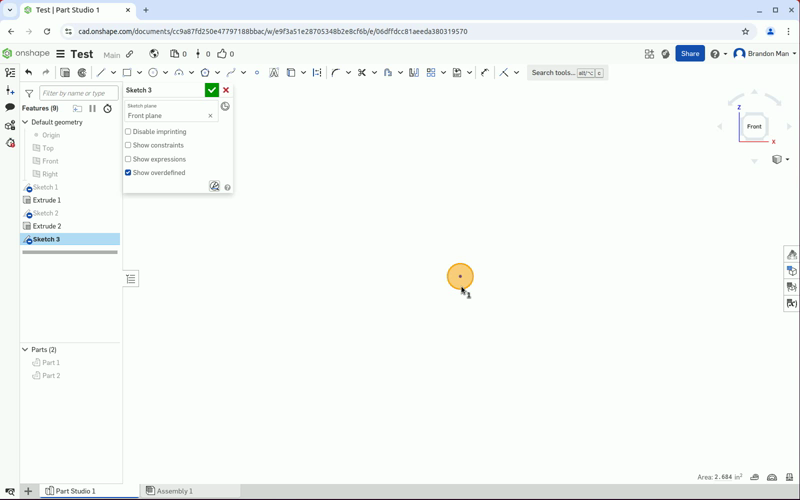
scroll(-6)
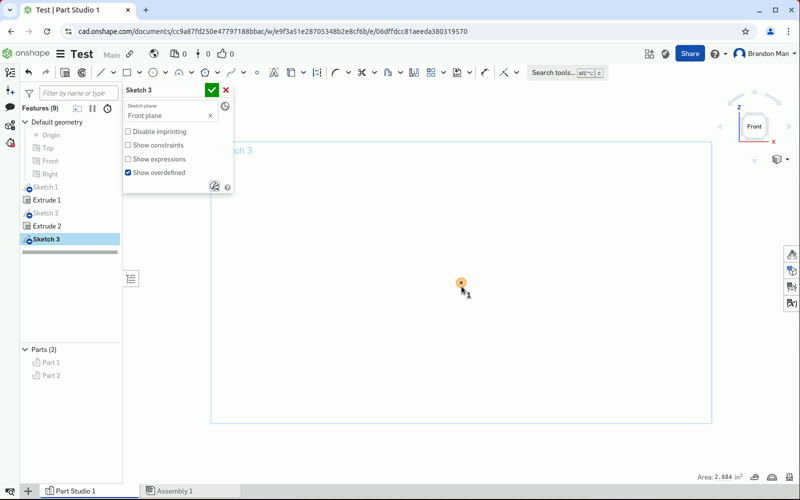
mouse_move(73, 352)
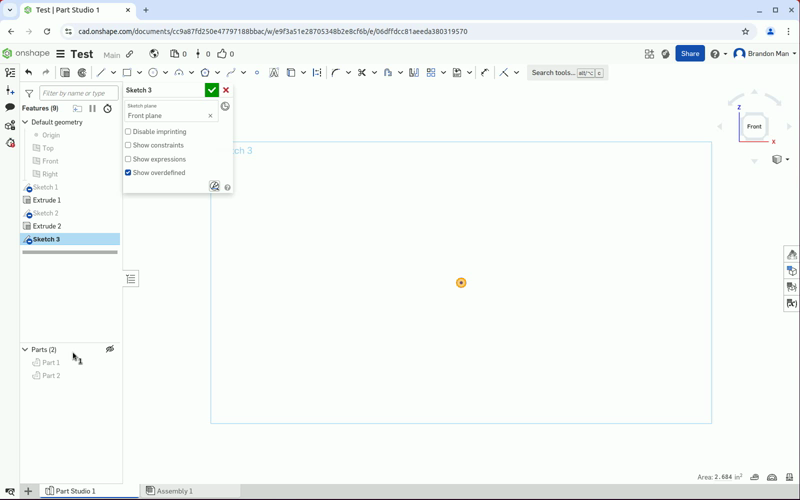
key(shift+y)
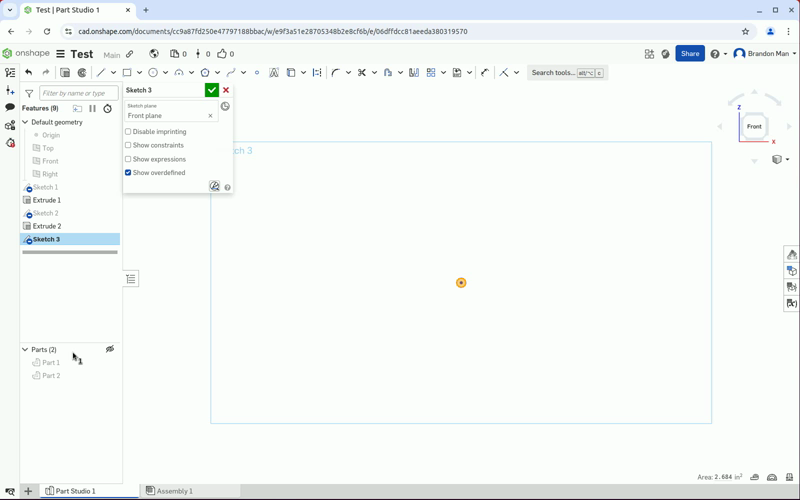
key(shift+e)
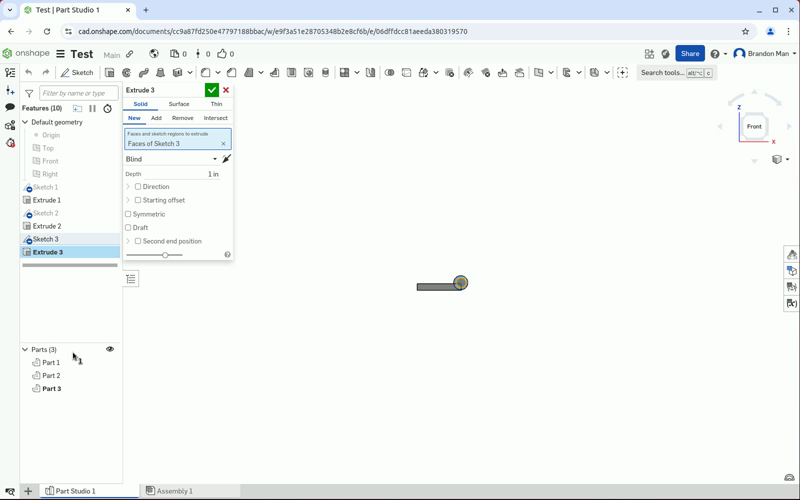
mouse_move(143, 106)
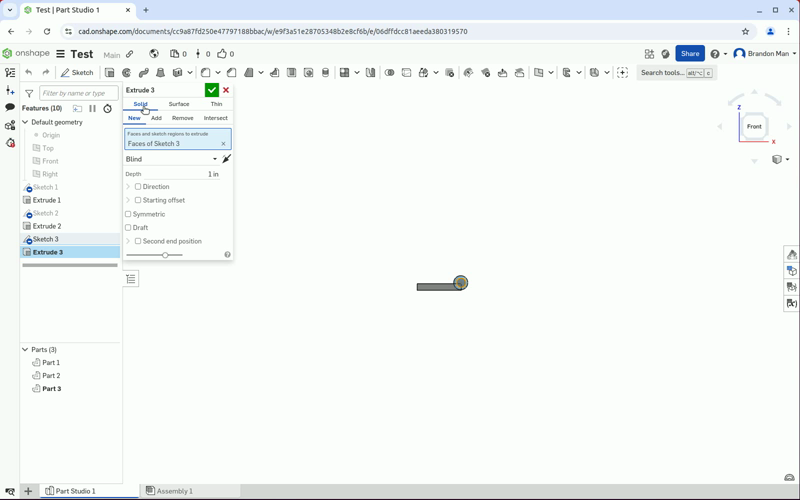
click(143, 106)
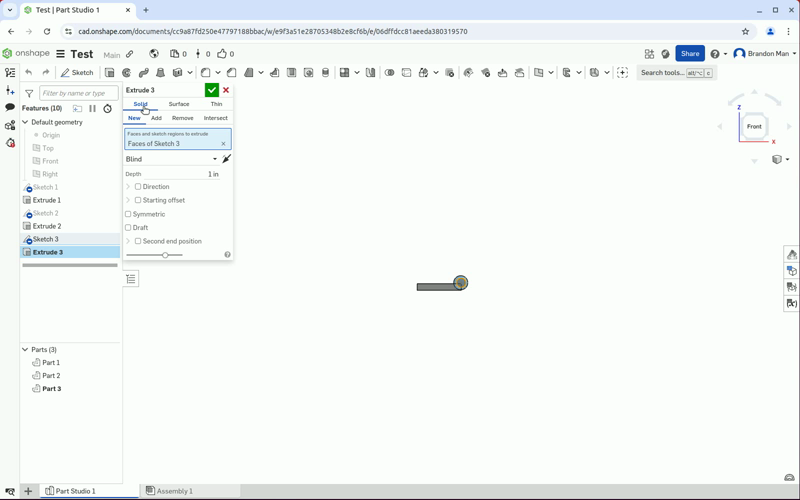
mouse_move(186, 120)
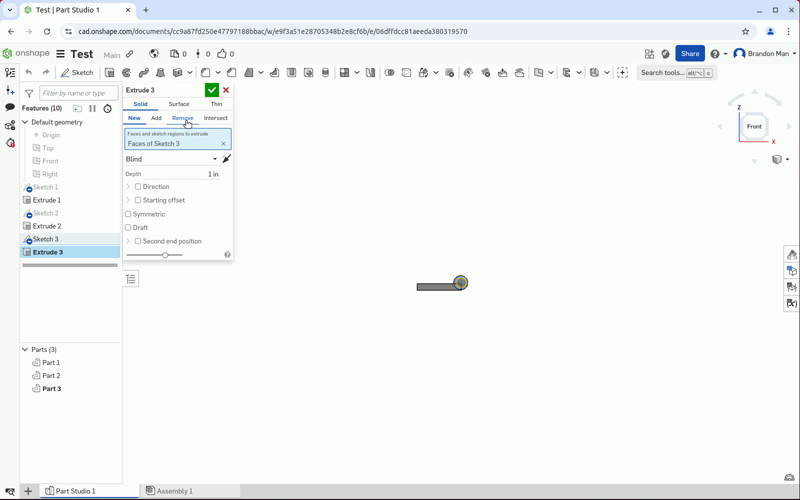
click(186, 120)
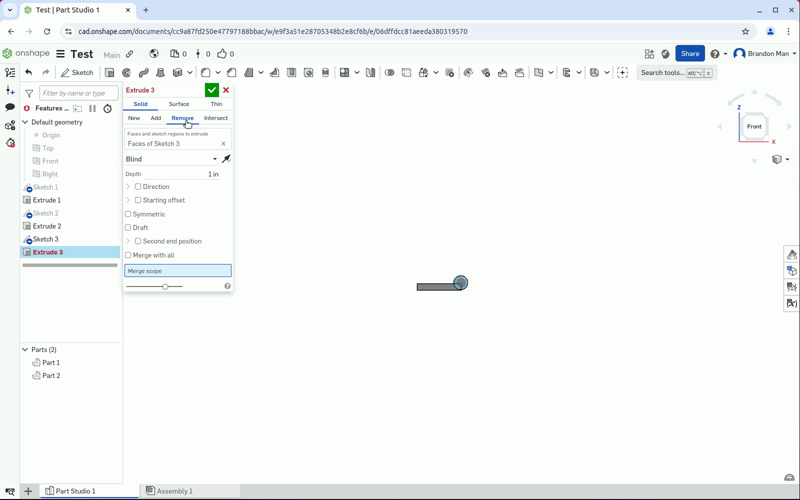
key(tab, 4)
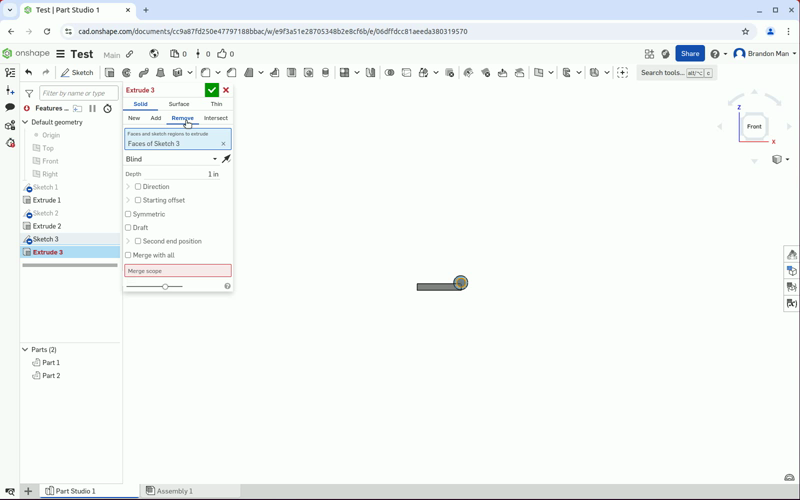
text(-25.756)
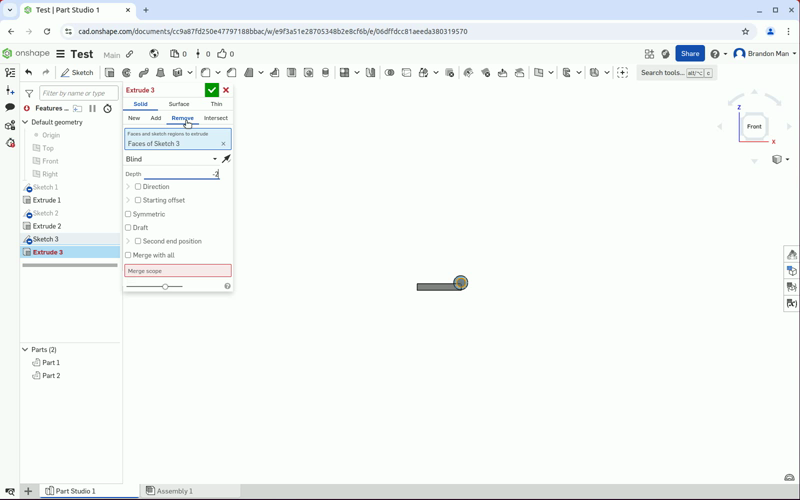
key(tab, 6)
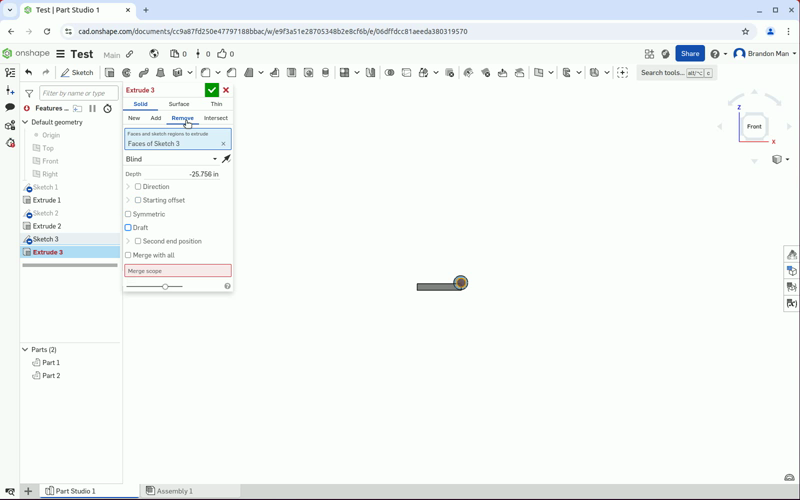
key(space)
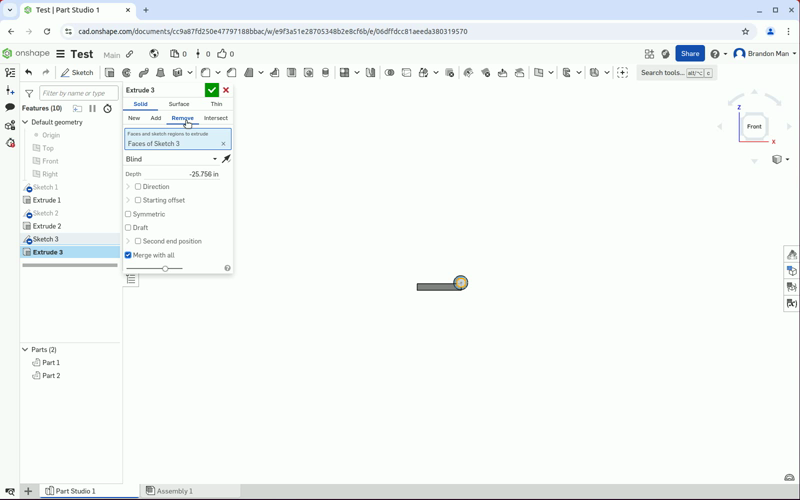
key(enter)
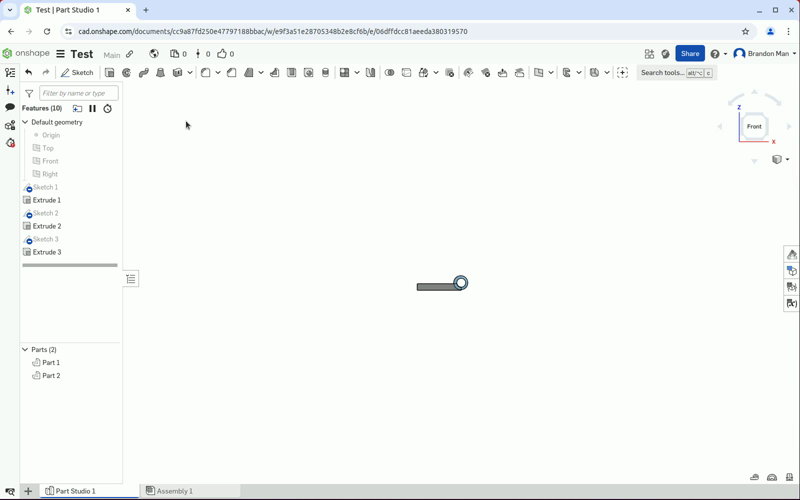
key(shift+h)
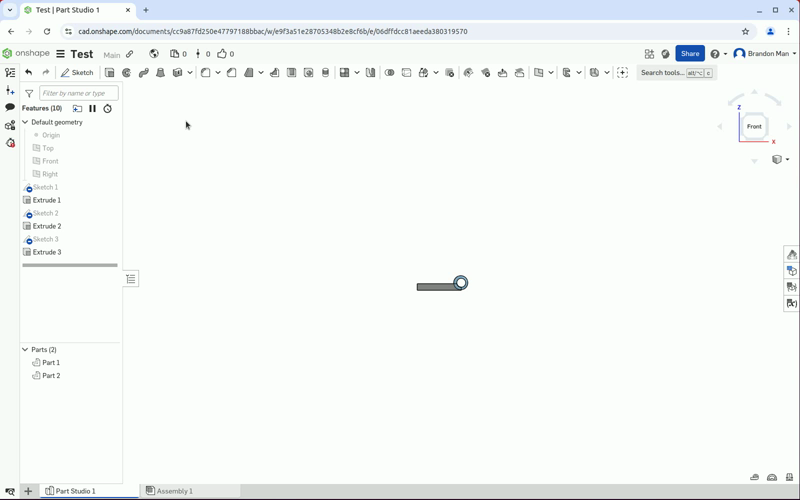
key(shift+h)
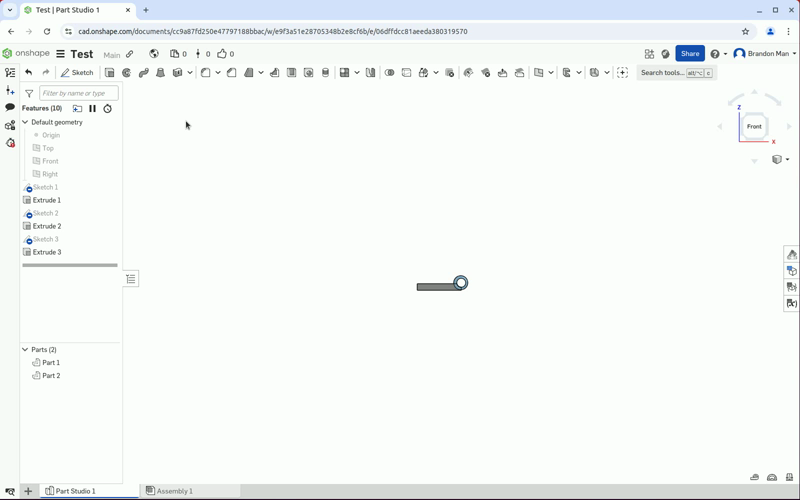
key(shift+7)
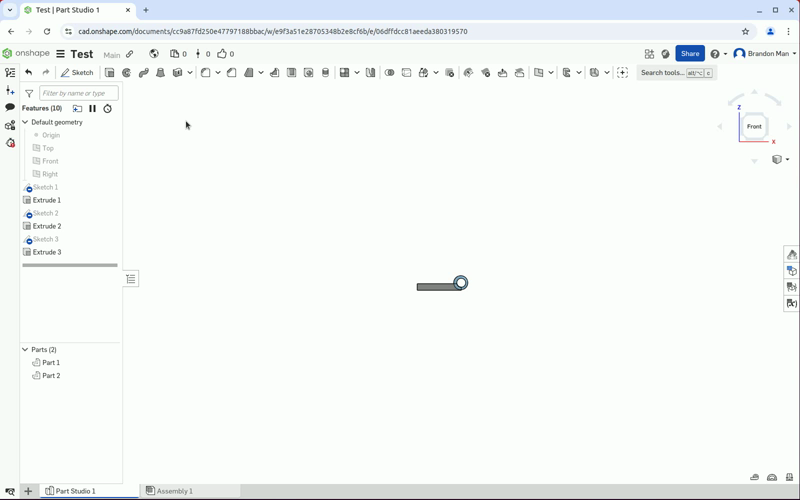
key(left, 2)
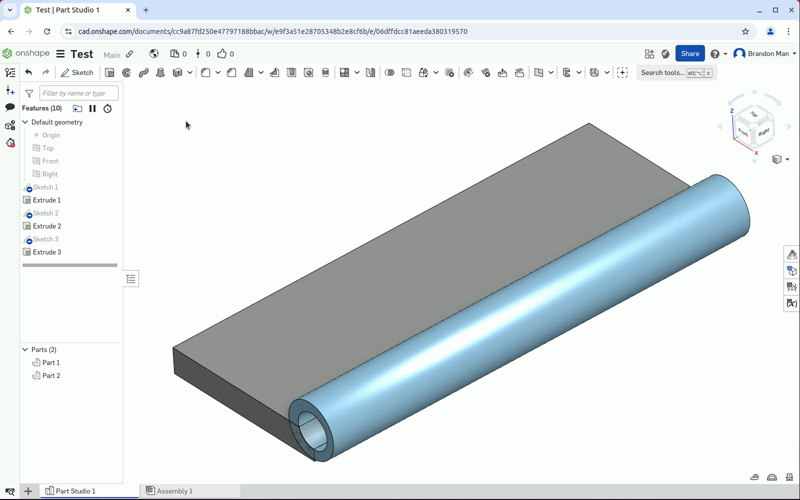
key(down, 2)
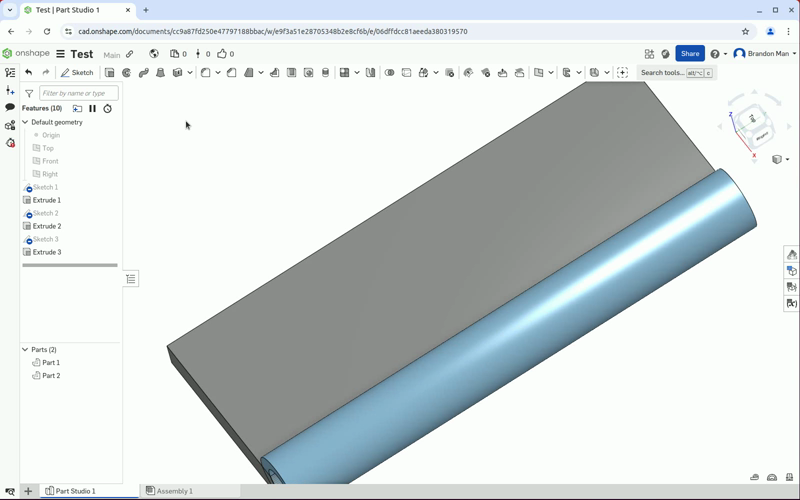
key(up, 2)
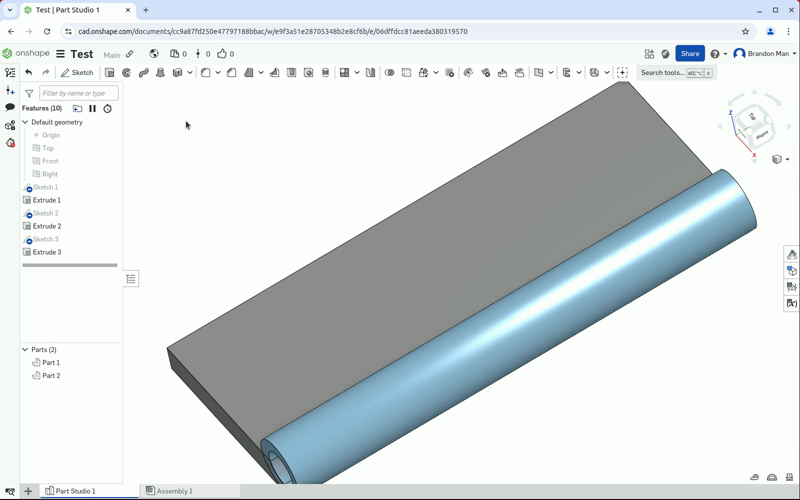
key(right, 2)
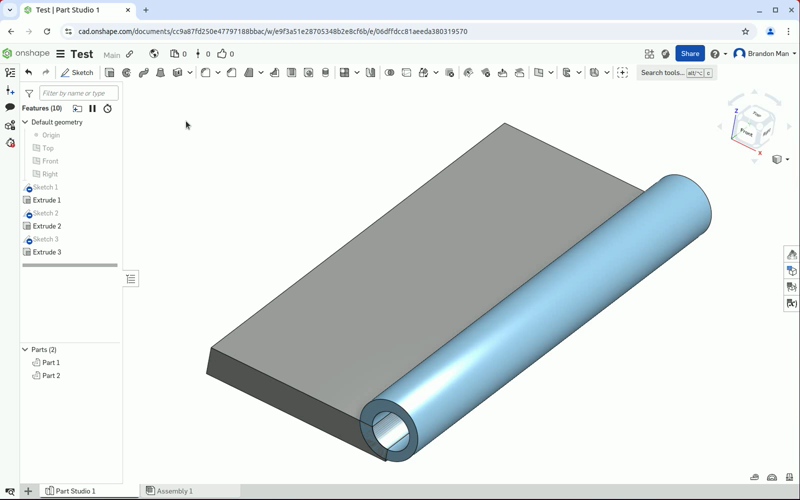
mouse_move(73, 189)
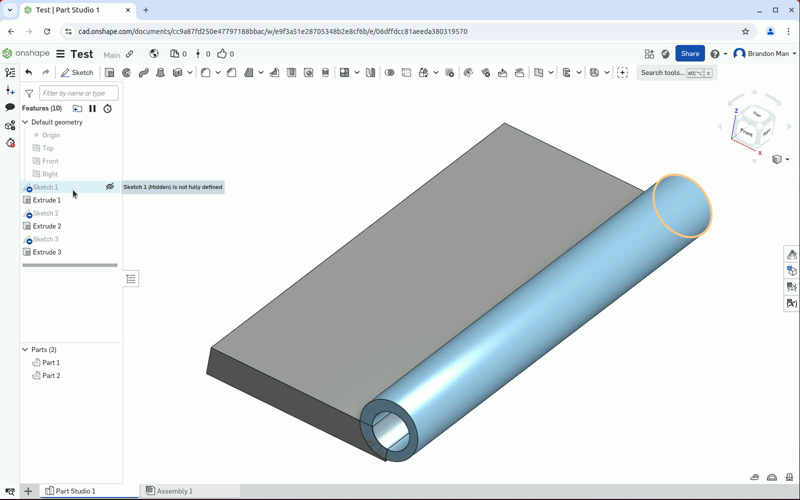
click(73, 189)